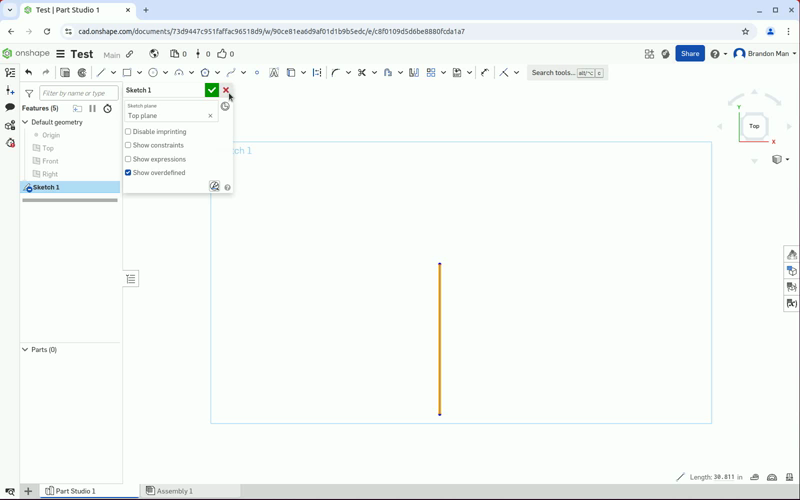
key(shift+h)
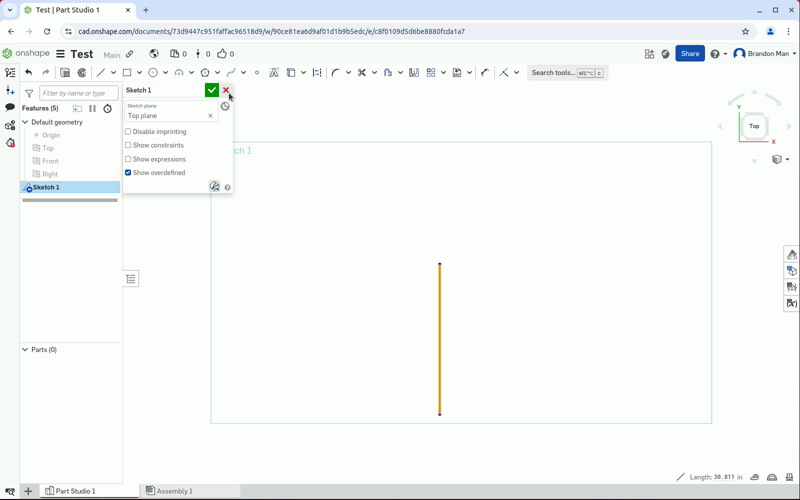
mouse_move(73, 352)
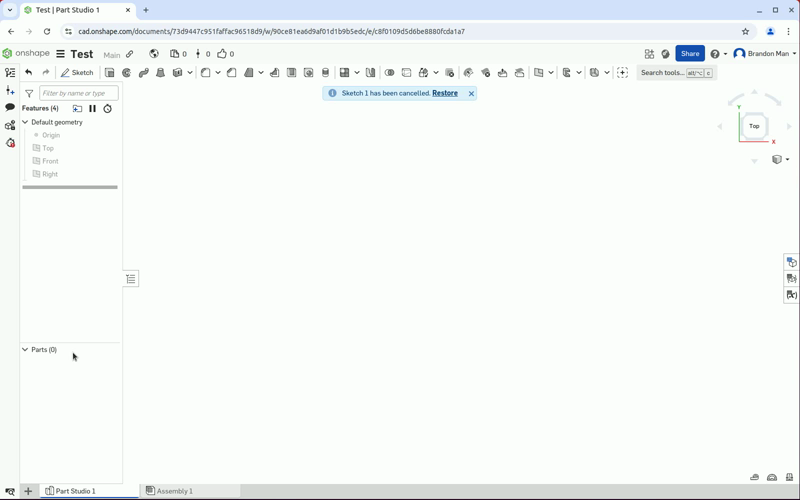
key(y)
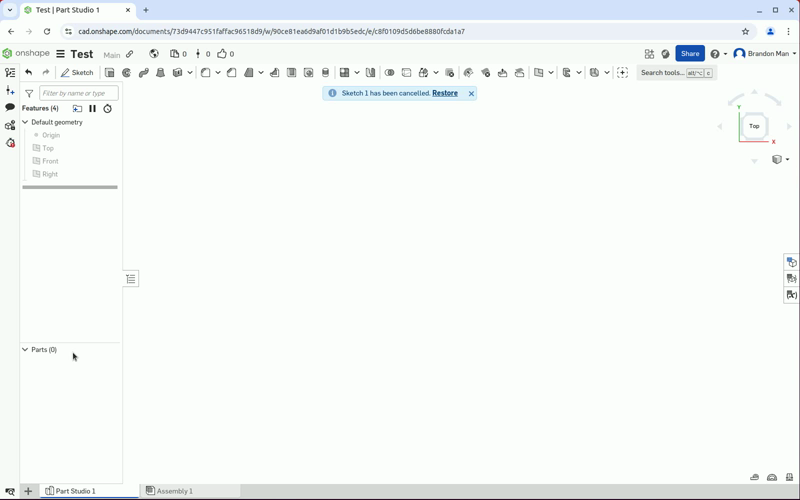
key(shift+p)
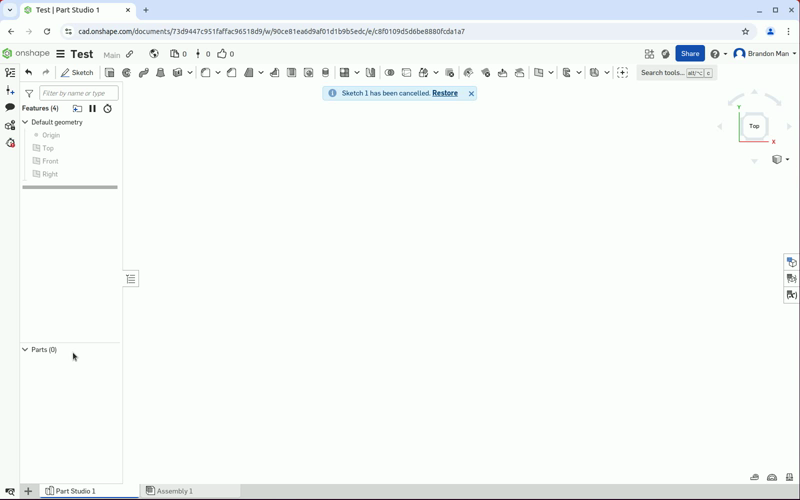
key(space)
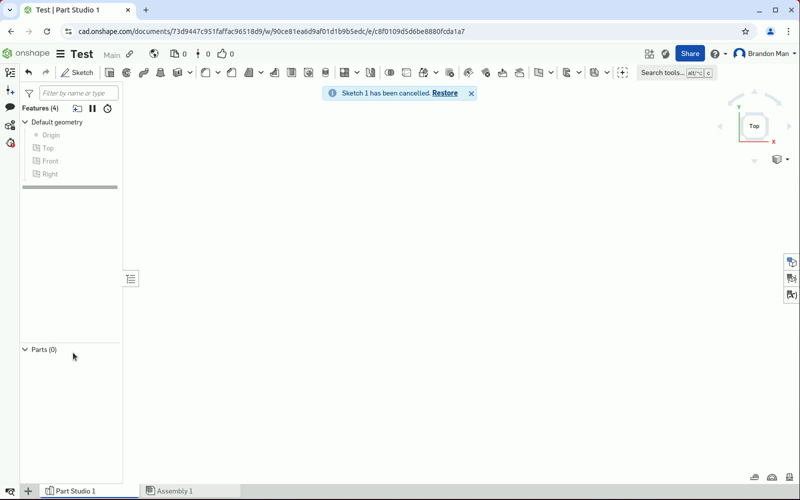
key_down(shift)
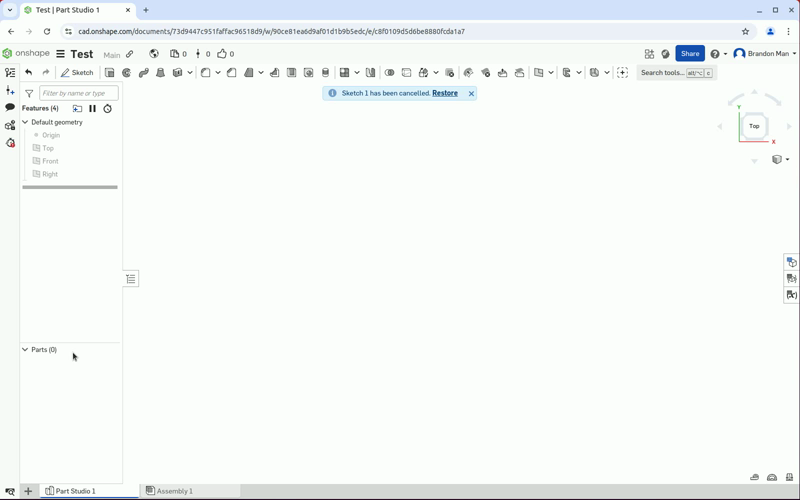
key(up)
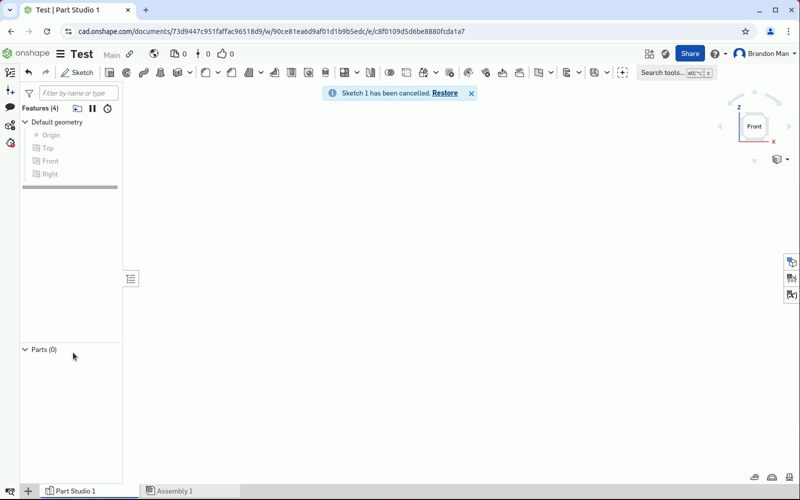
key_up(shift)
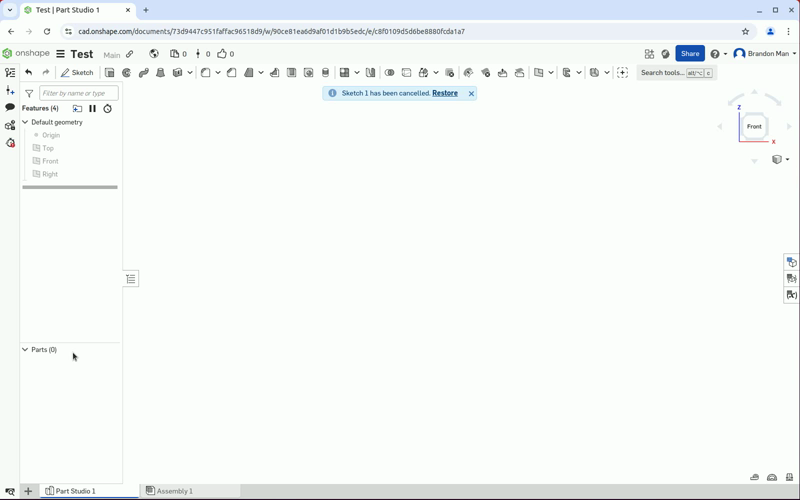
key(space)
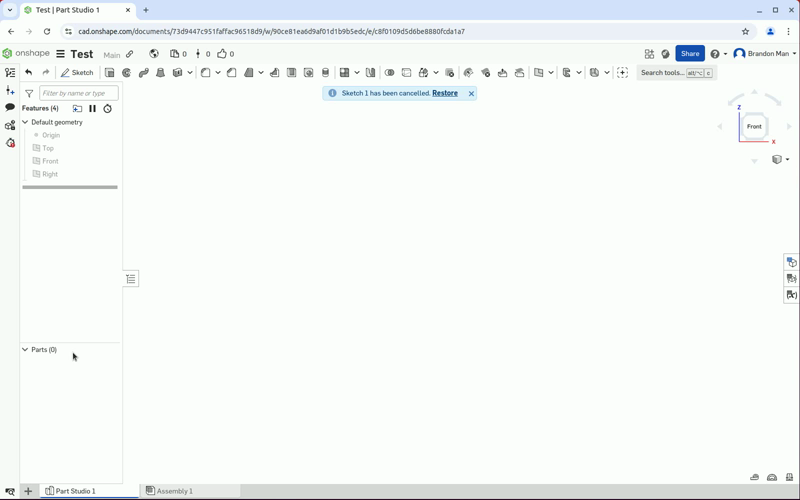
key_down(shift)
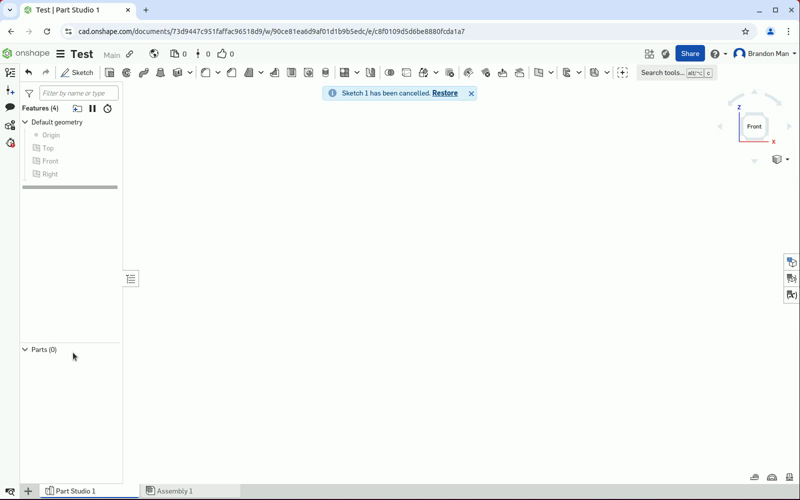
key(left)
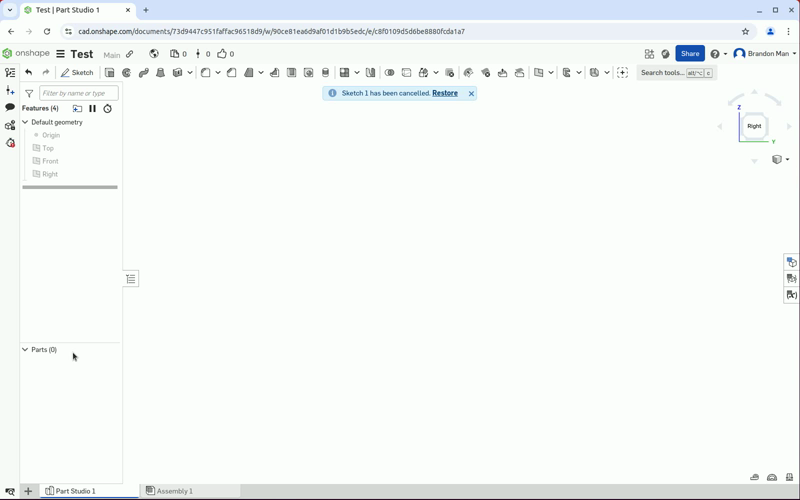
key_up(shift)
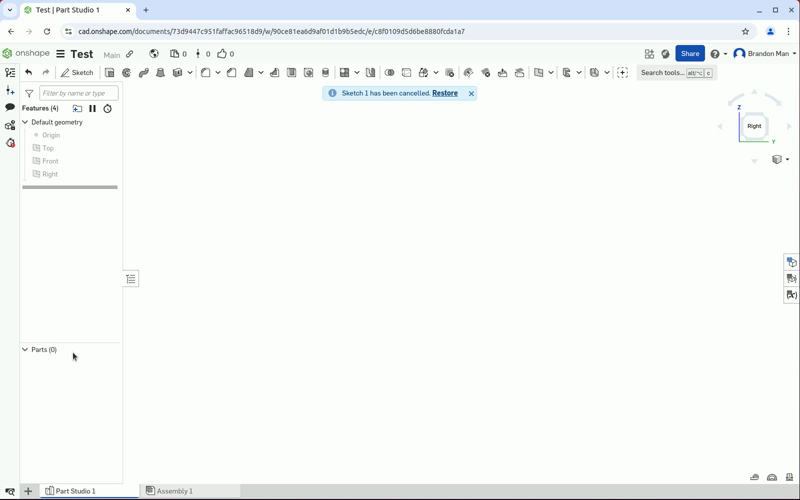
mouse_move(73, 352)
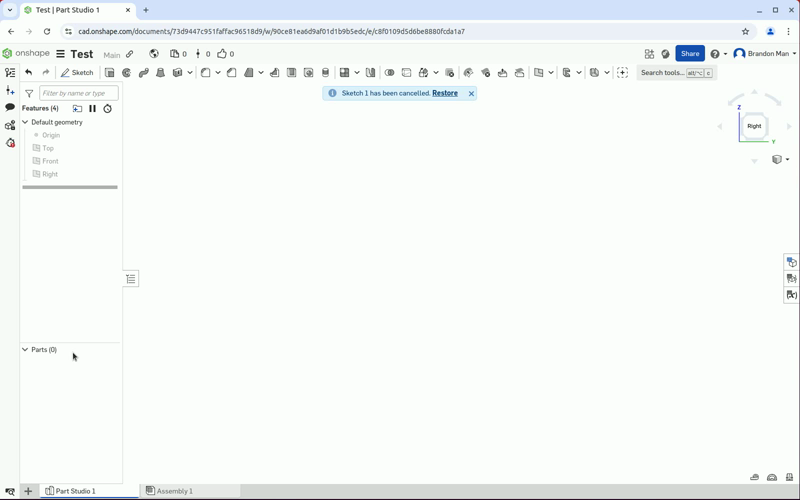
key(shift+y)
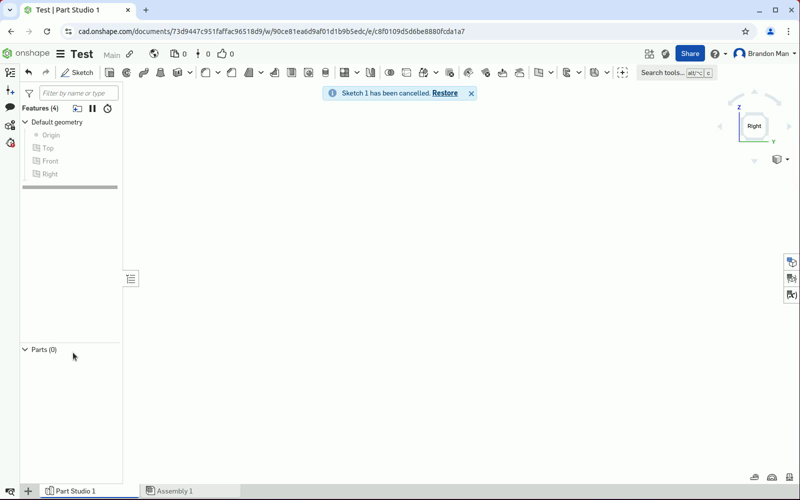
key(shift+s)
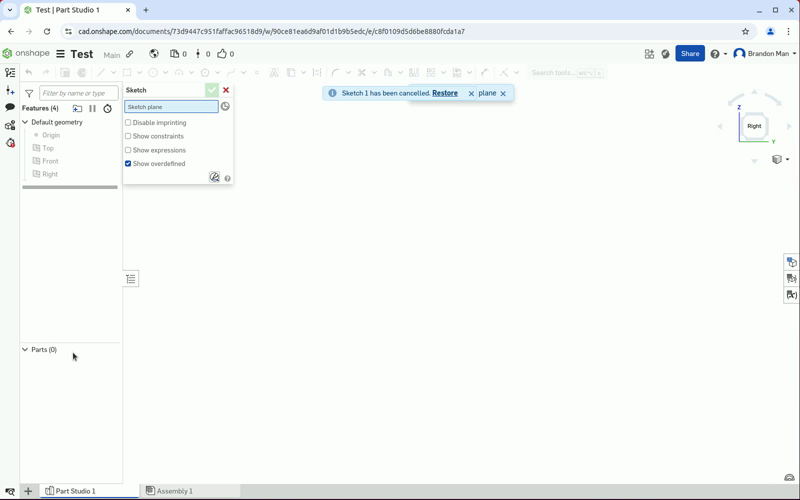
mouse_move(73, 176)
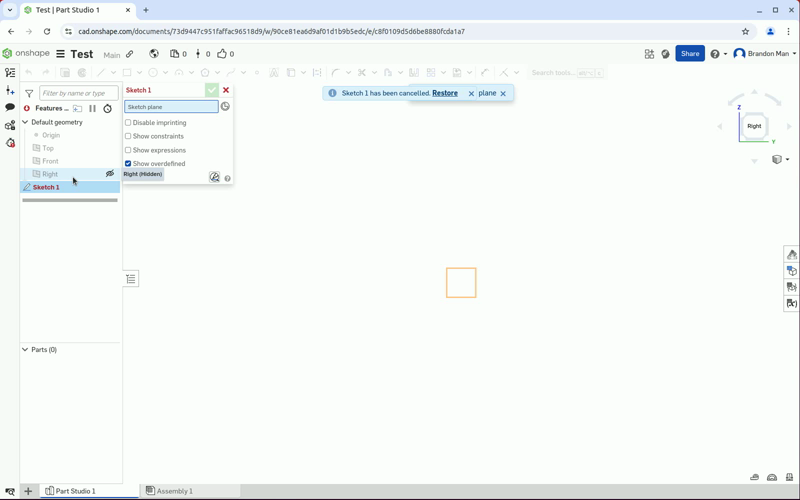
click(73, 176)
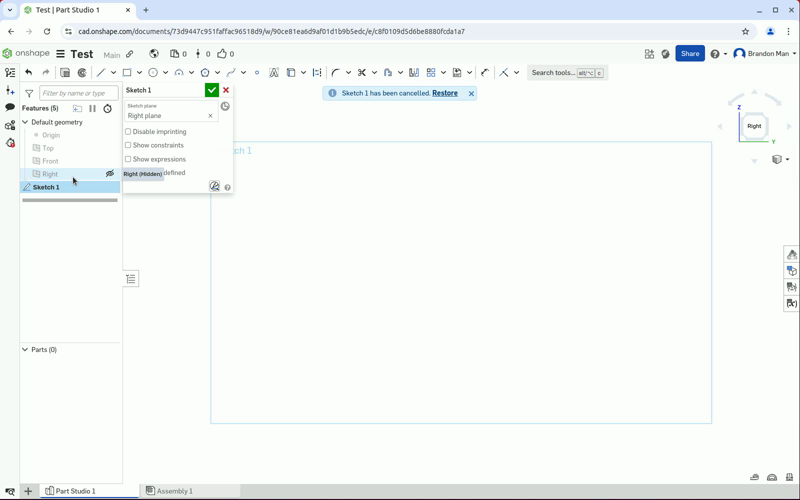
mouse_move(73, 352)
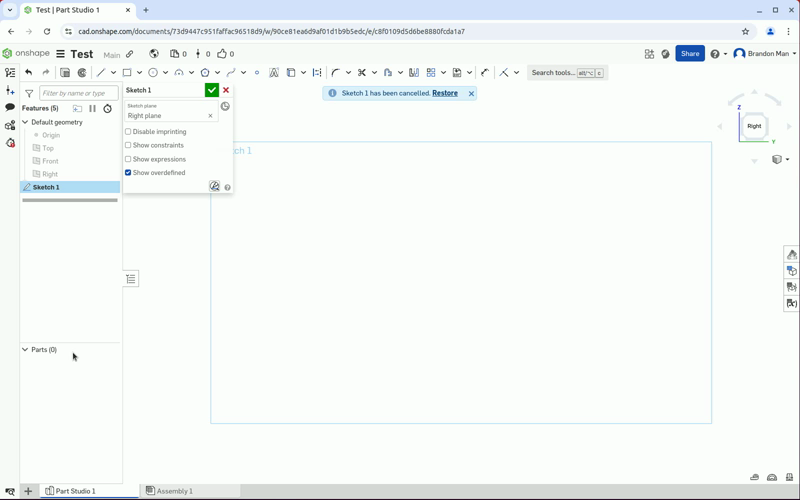
key(y)
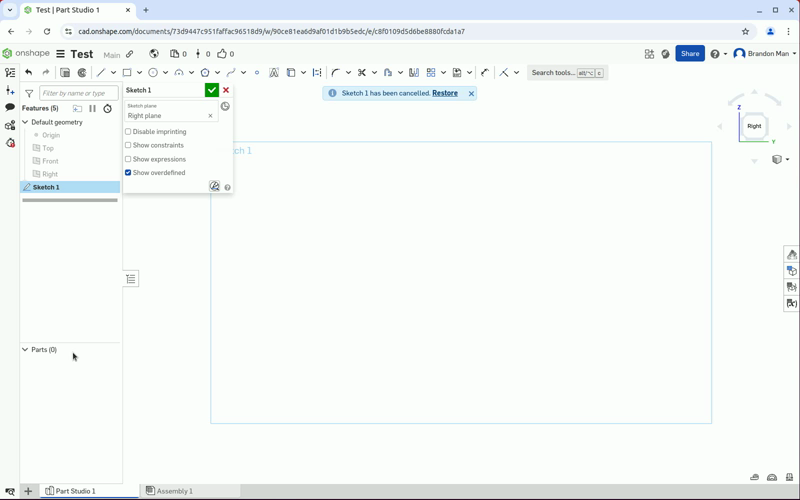
key(l)
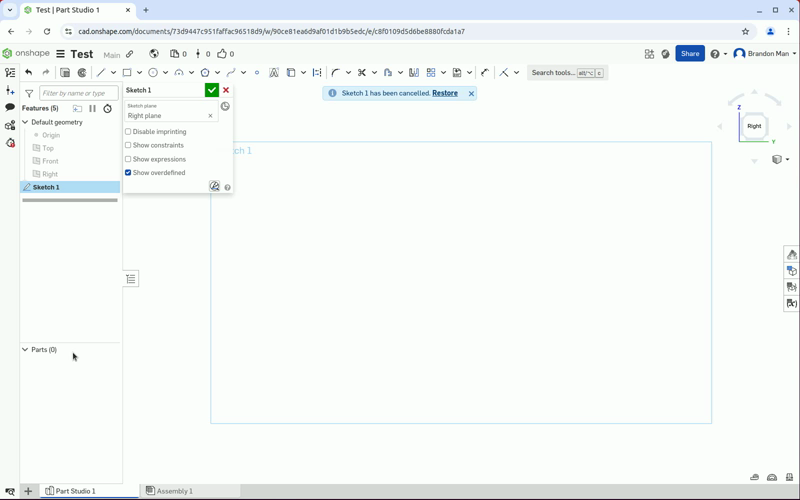
key_down(shift)
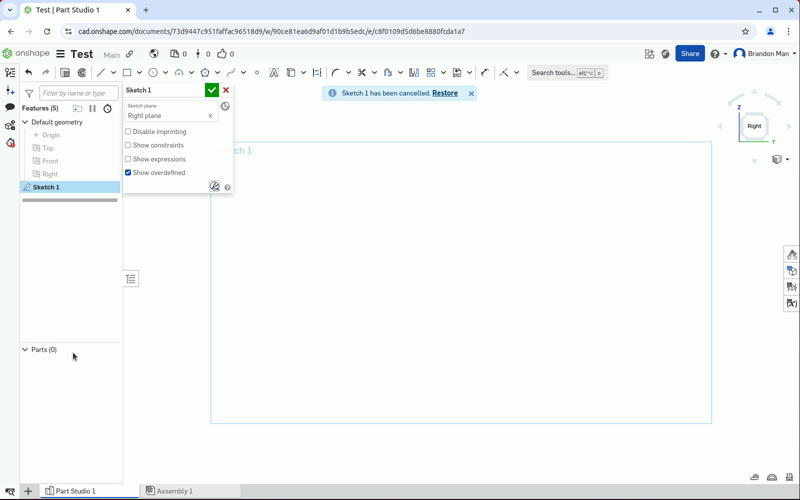
mouse_move(375, 282)
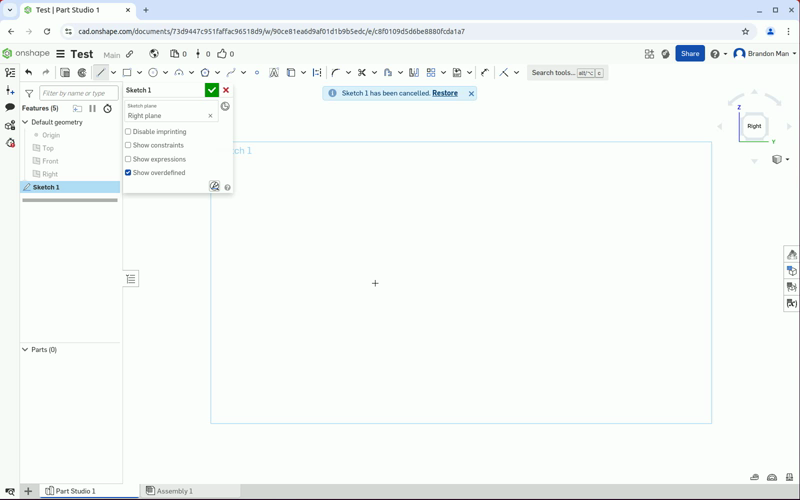
click(375, 282)
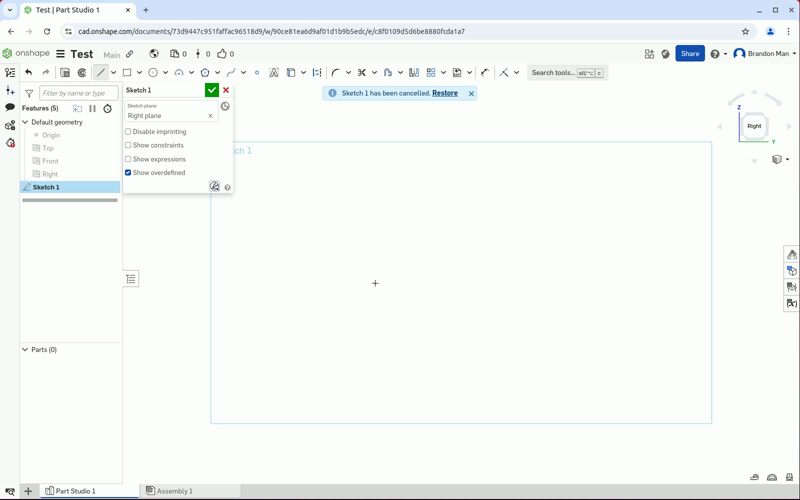
key_up(shift)
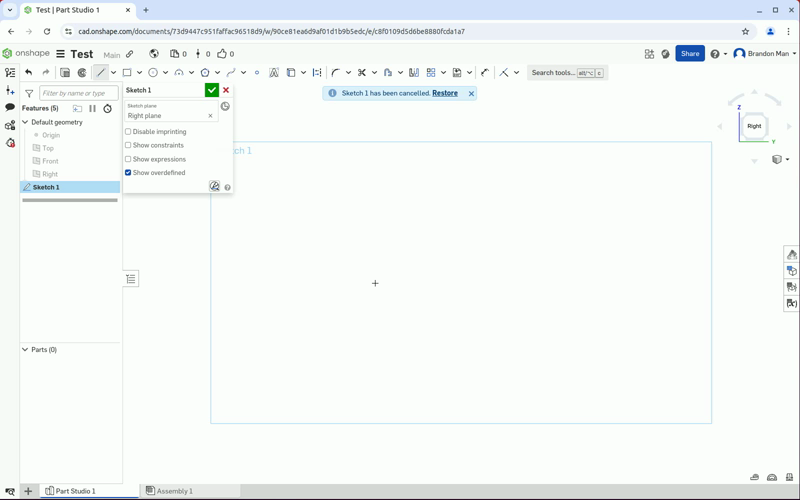
key_down(shift)
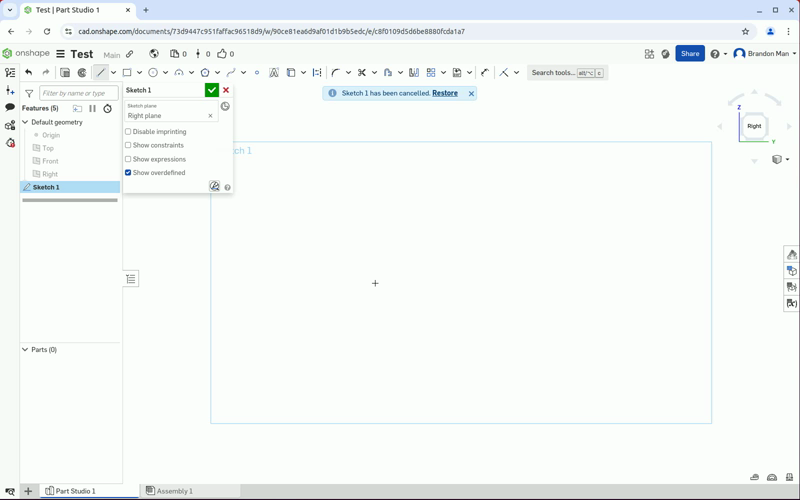
mouse_move(502, 282)
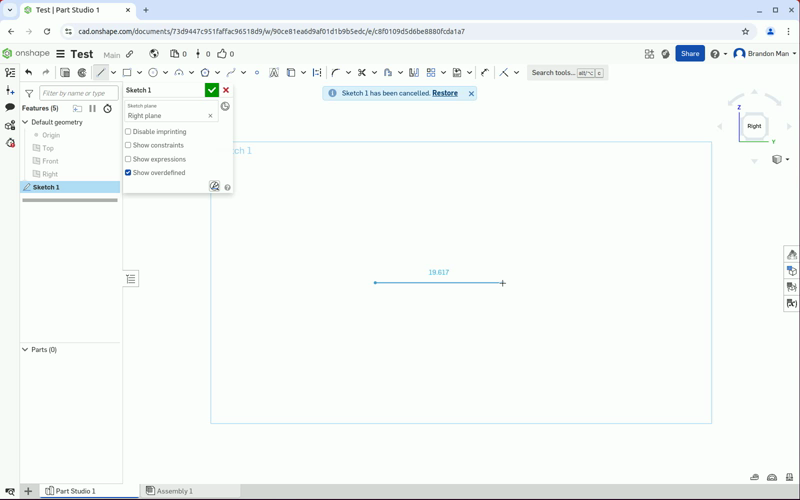
click(502, 282)
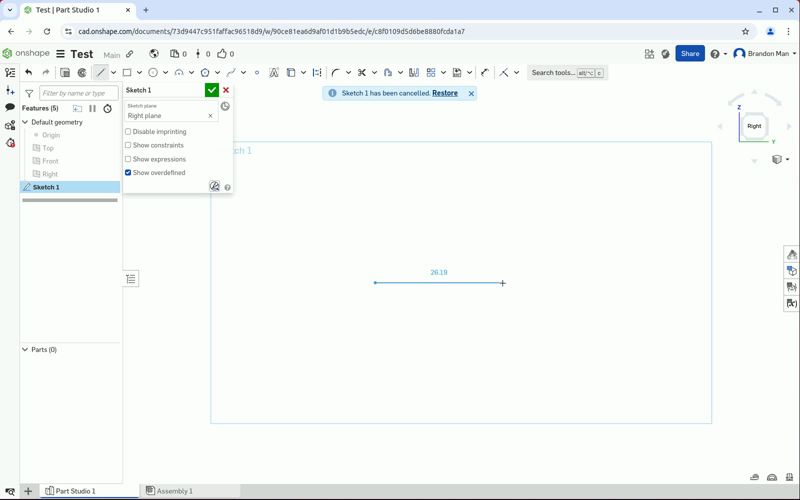
key_up(shift)
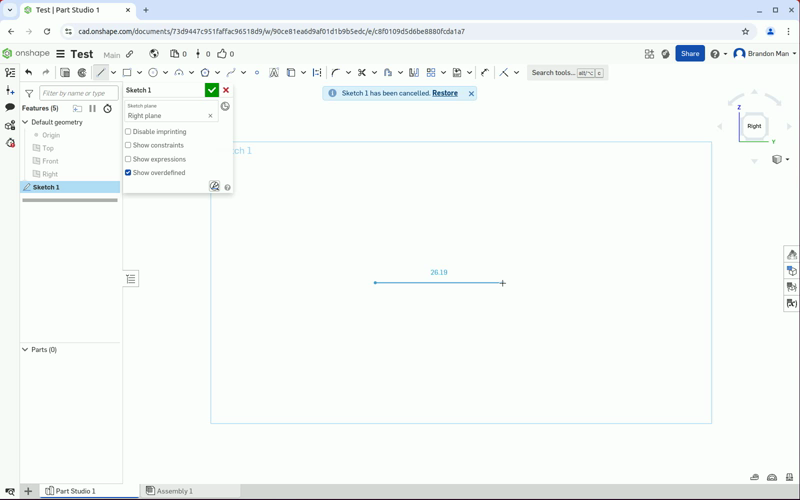
key_down(shift)
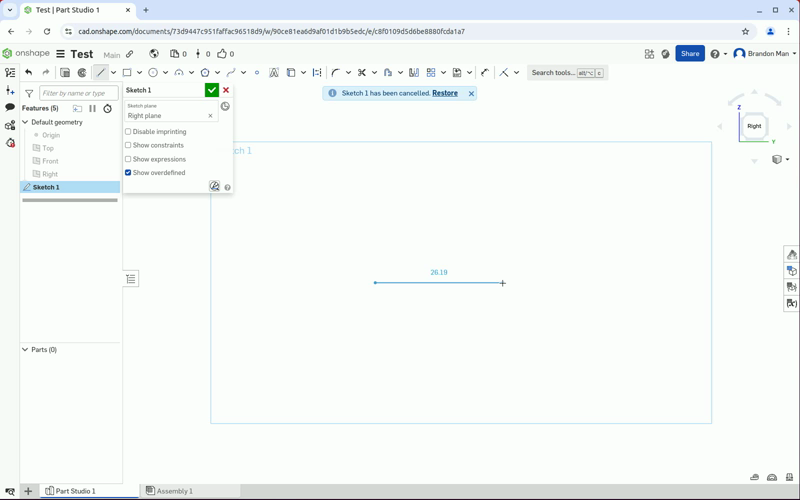
mouse_move(502, 170)
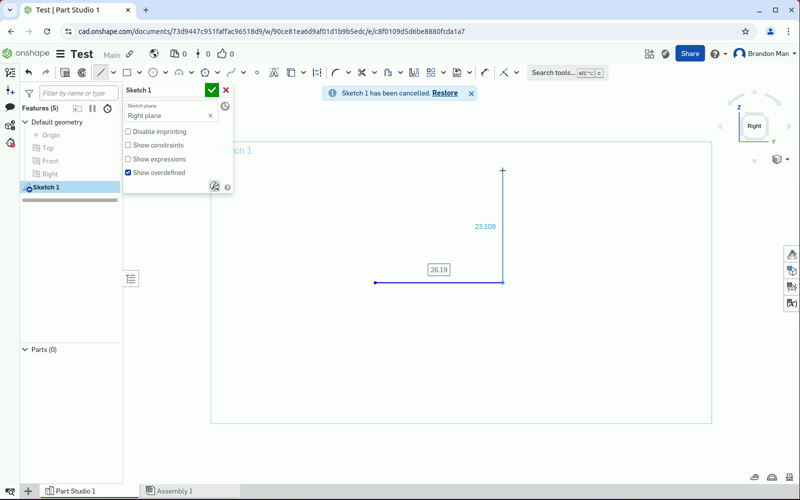
click(502, 170)
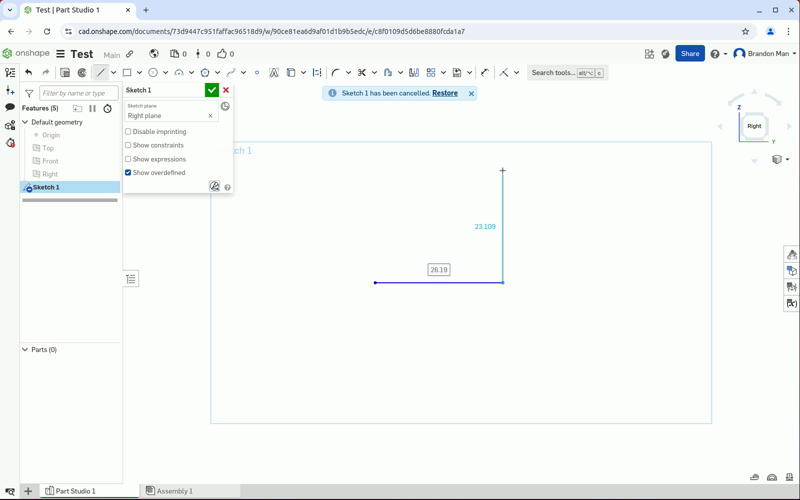
key_up(shift)
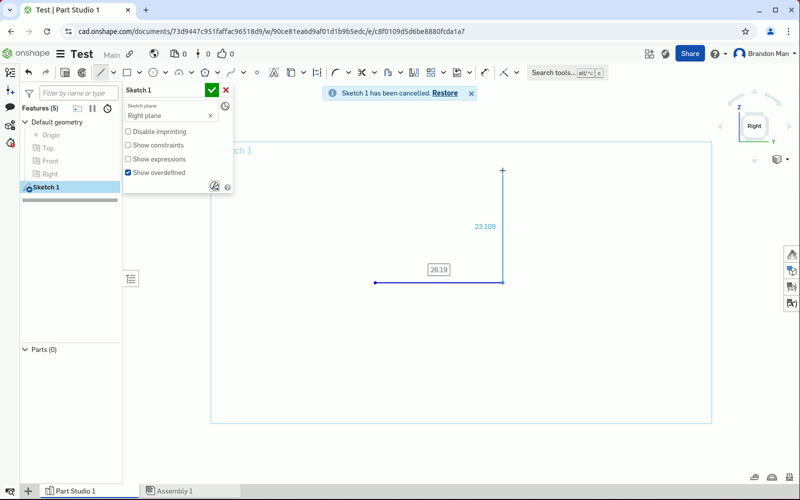
key_down(shift)
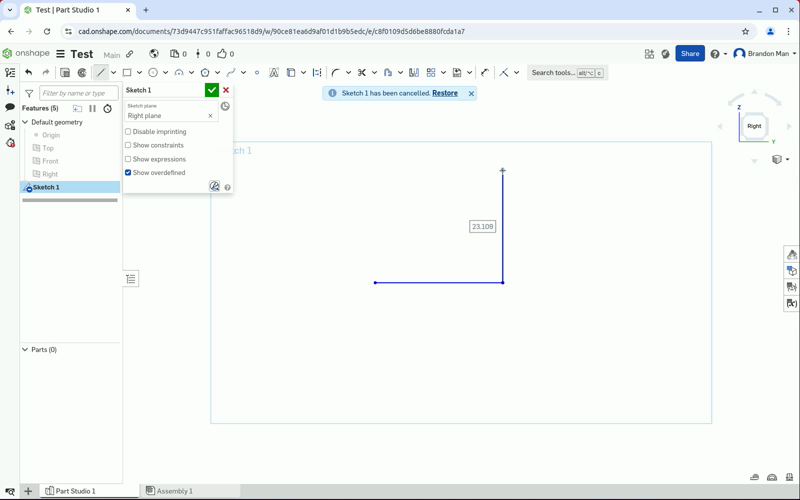
mouse_move(375, 170)
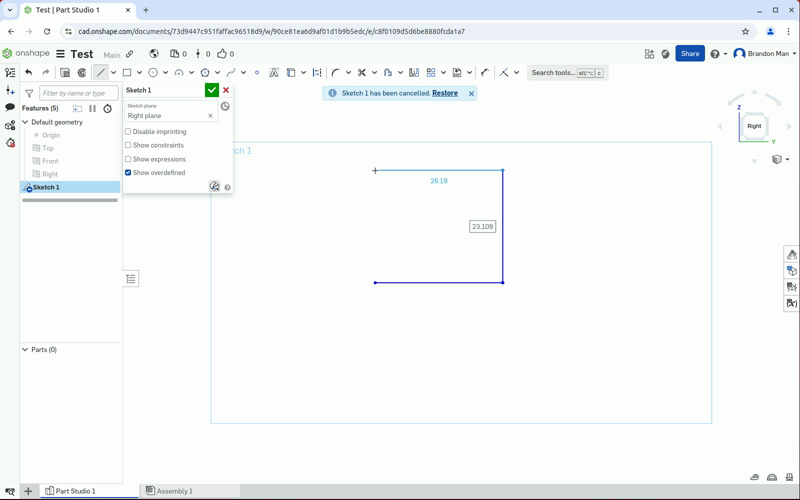
click(375, 170)
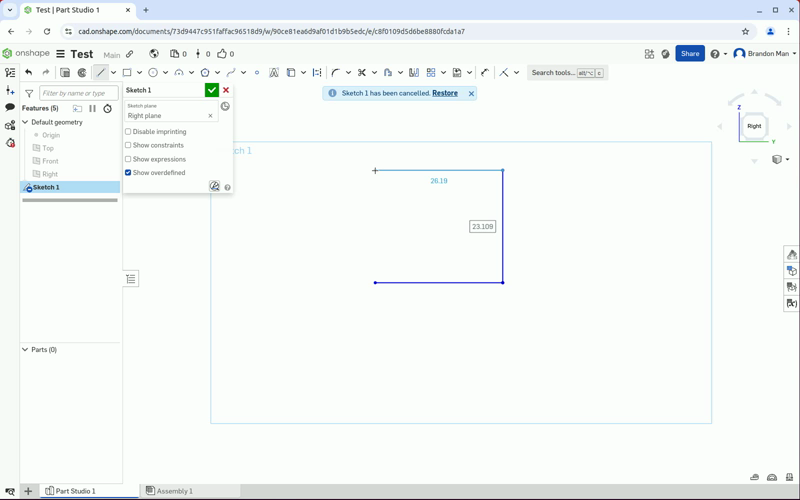
key_up(shift)
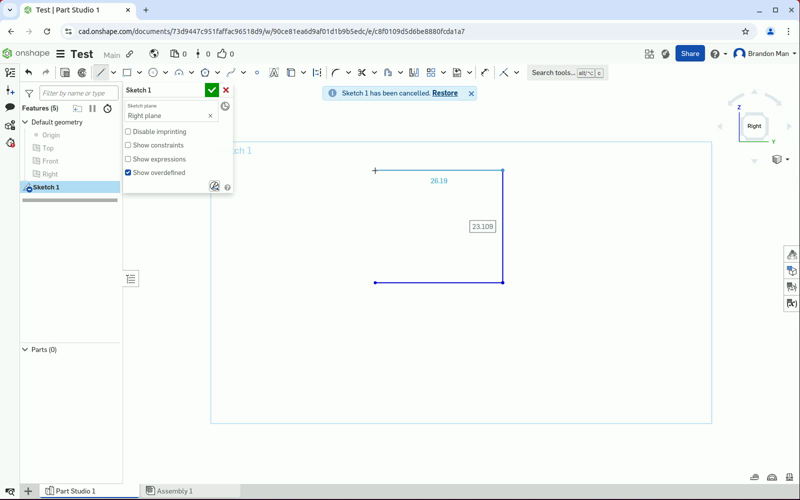
key_down(shift)
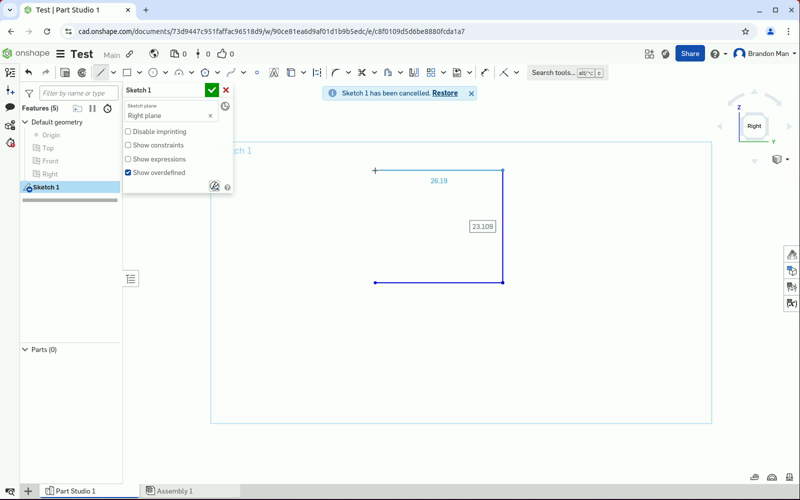
mouse_move(375, 282)
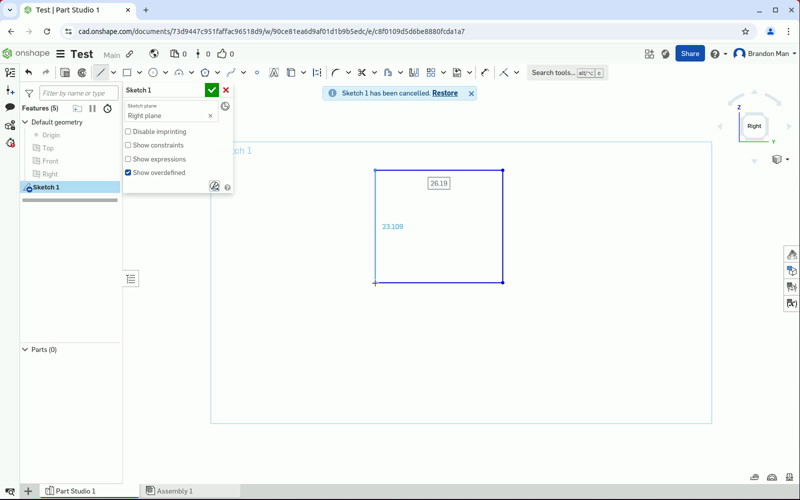
key_up(shift)
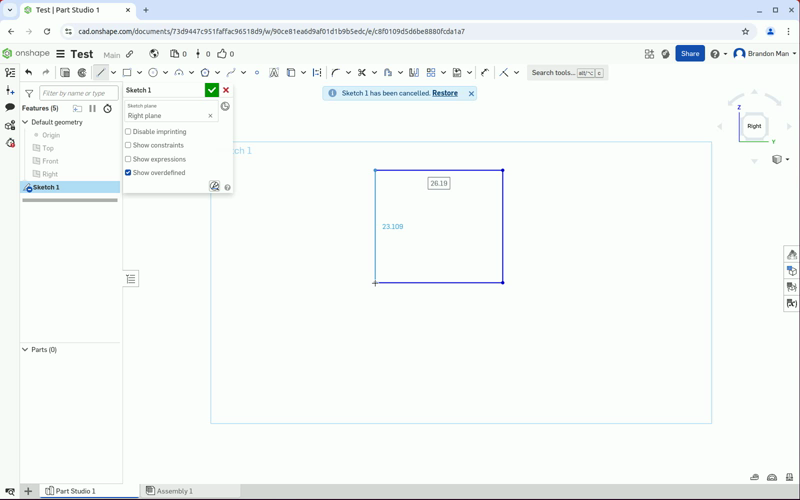
click(375, 282)
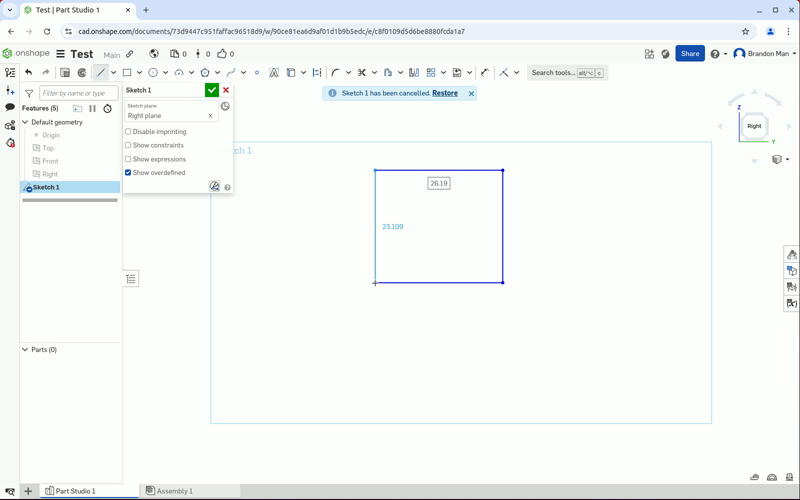
key(esc)
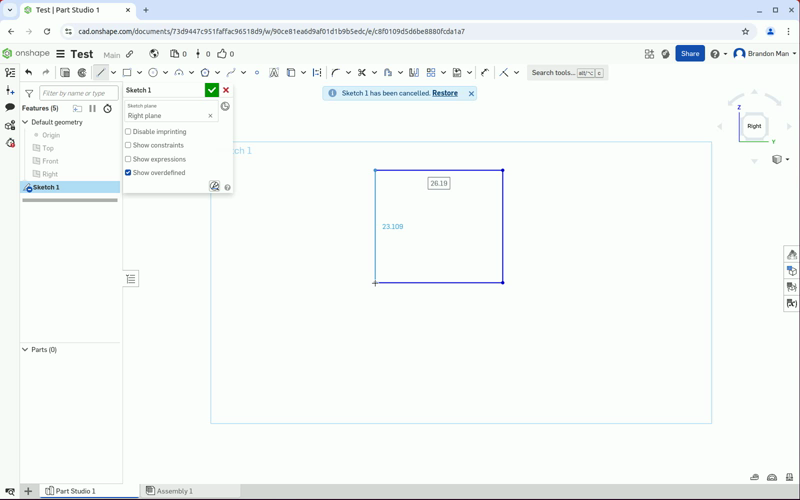
mouse_move(442, 268)
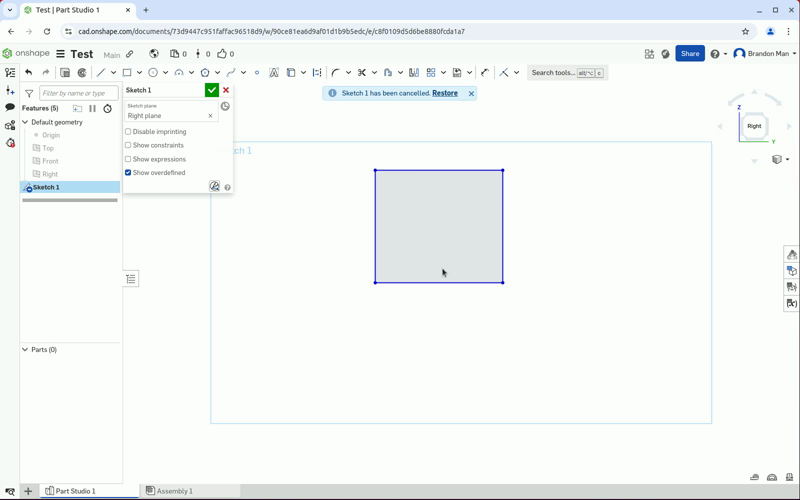
click(442, 268)
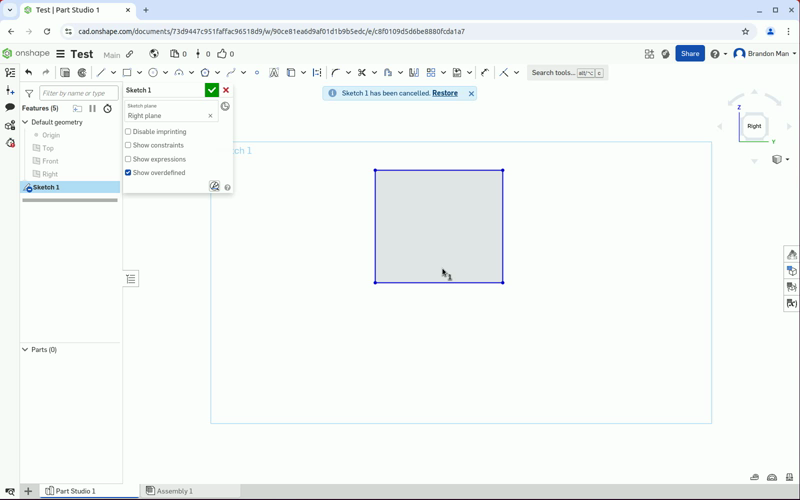
mouse_move(73, 352)
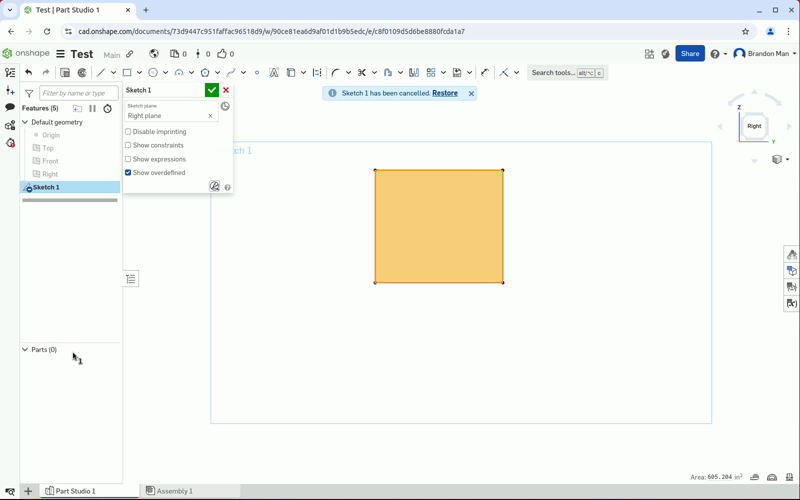
key(shift+y)
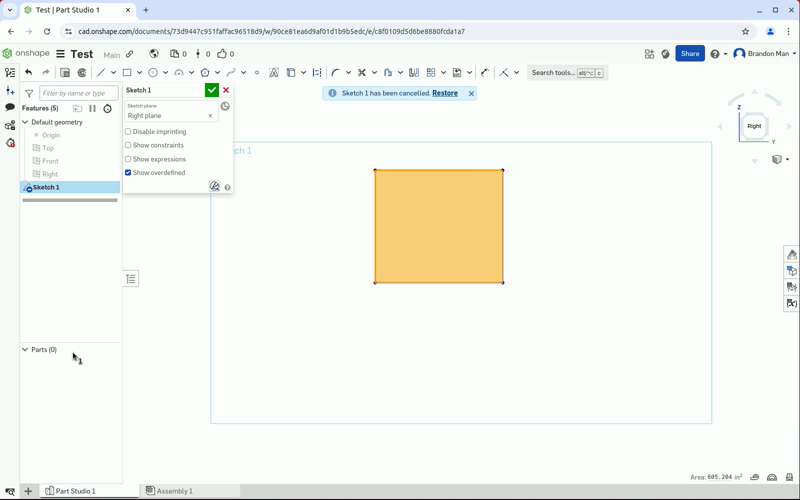
key(shift+e)
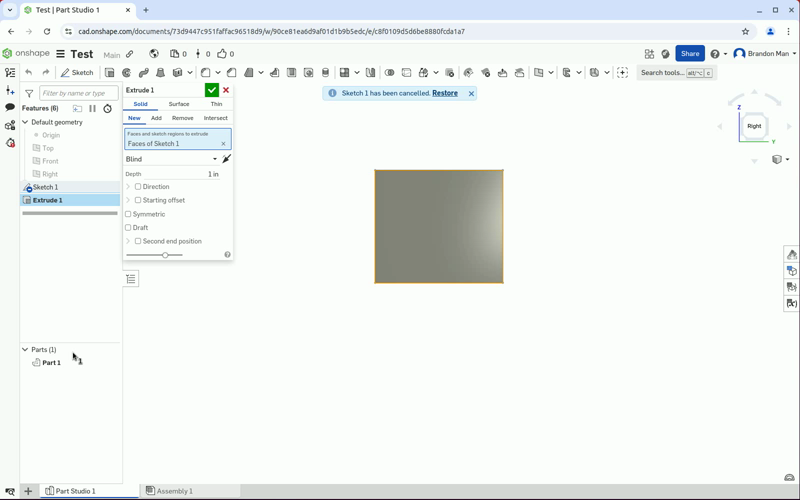
mouse_move(143, 106)
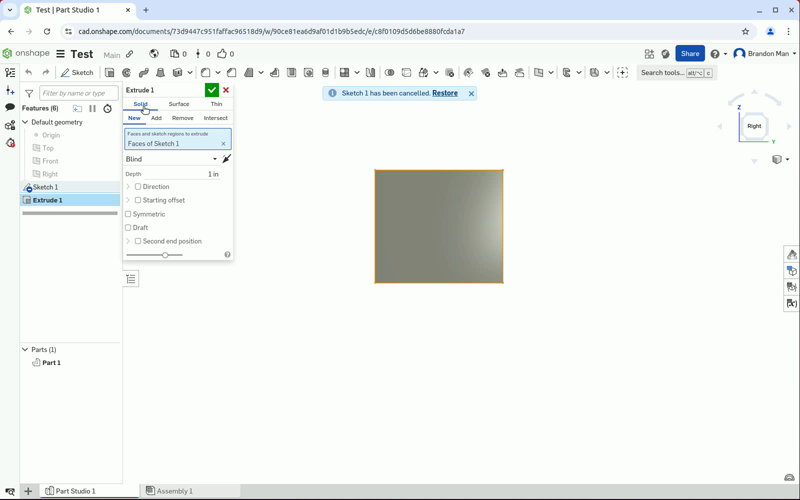
click(143, 106)
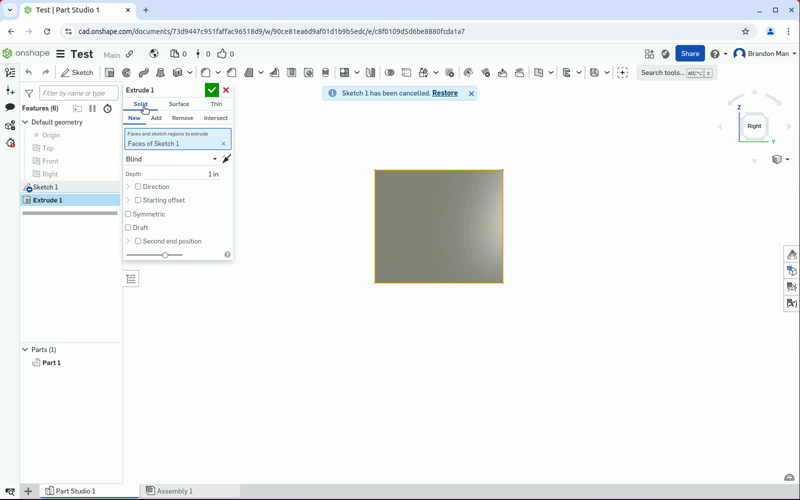
mouse_move(137, 120)
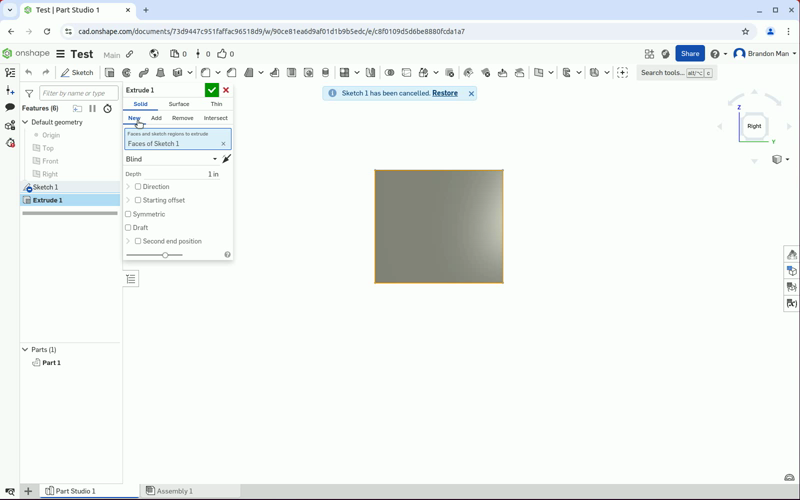
click(137, 120)
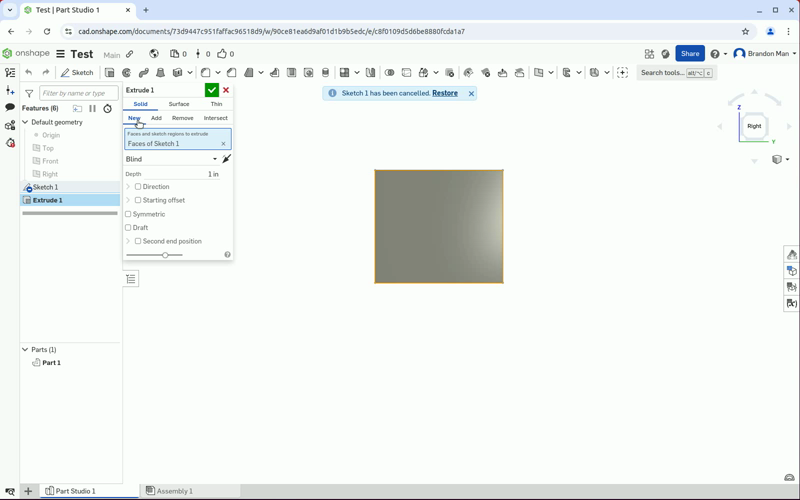
key(tab, 4)
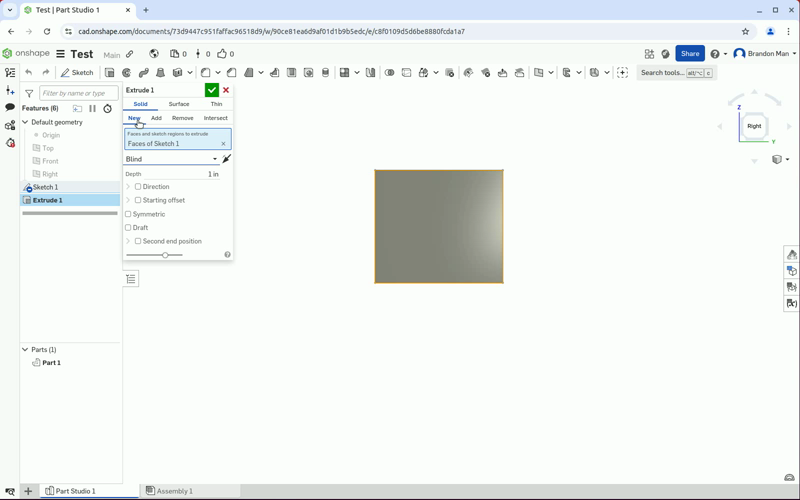
text(0.481)
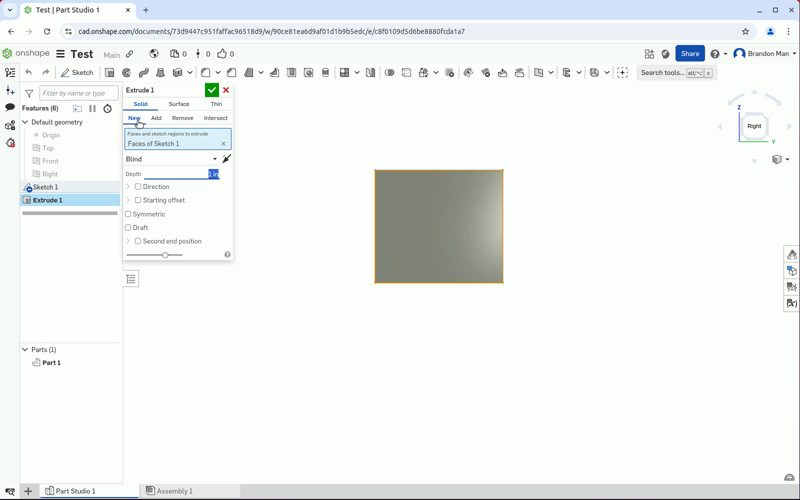
key(enter)
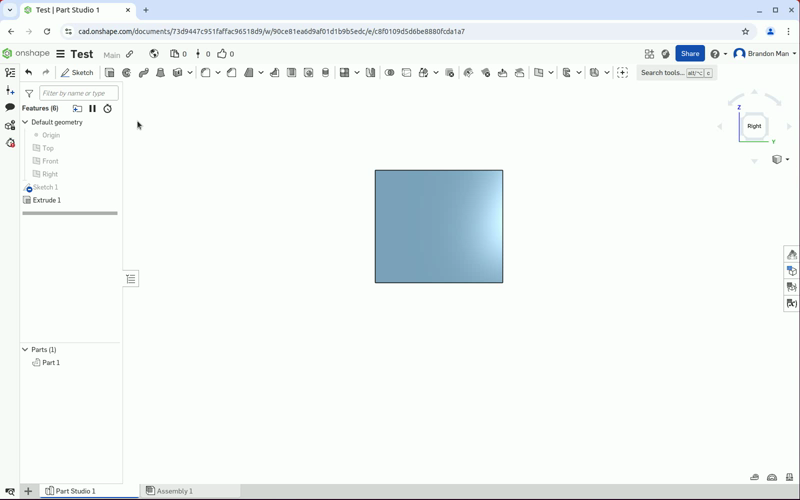
key(shift+h)
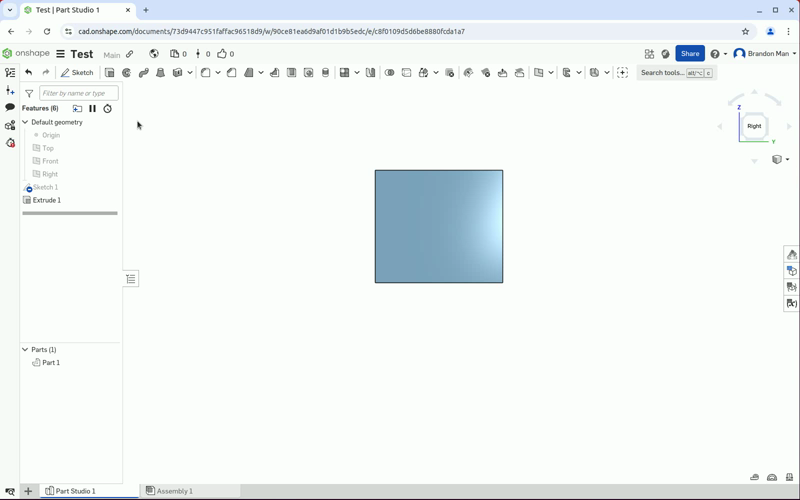
key(shift+h)
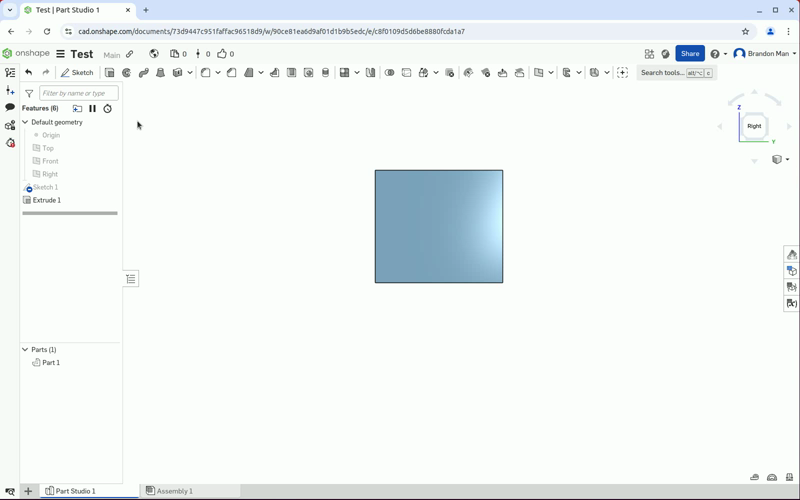
mouse_move(73, 189)
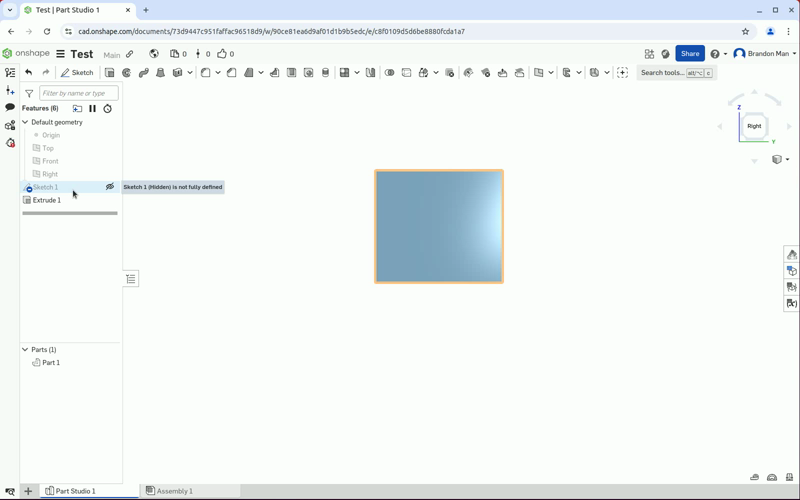
click(73, 189)
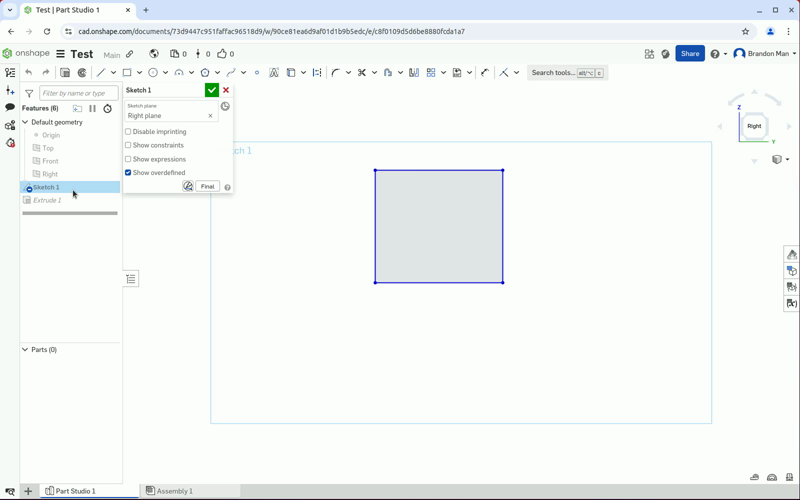
mouse_move(229, 92)
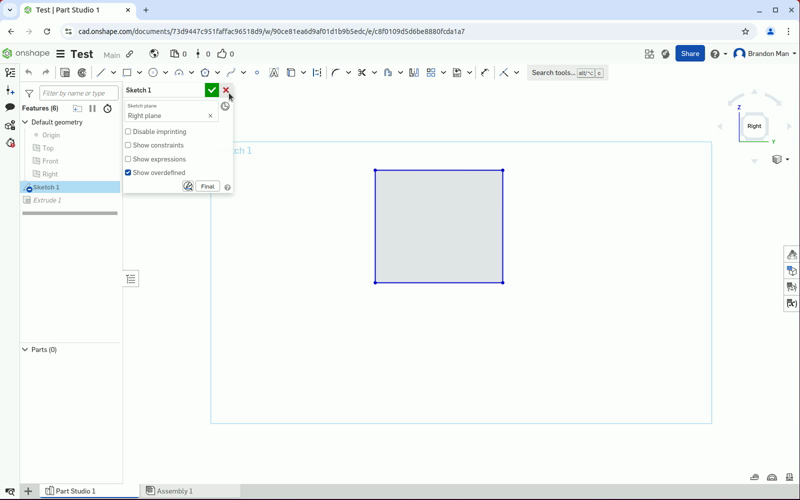
click(229, 92)
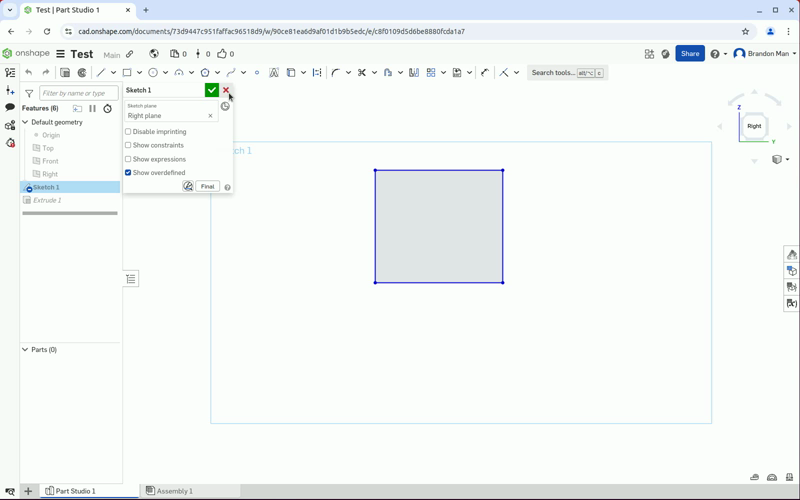
key(shift+s)
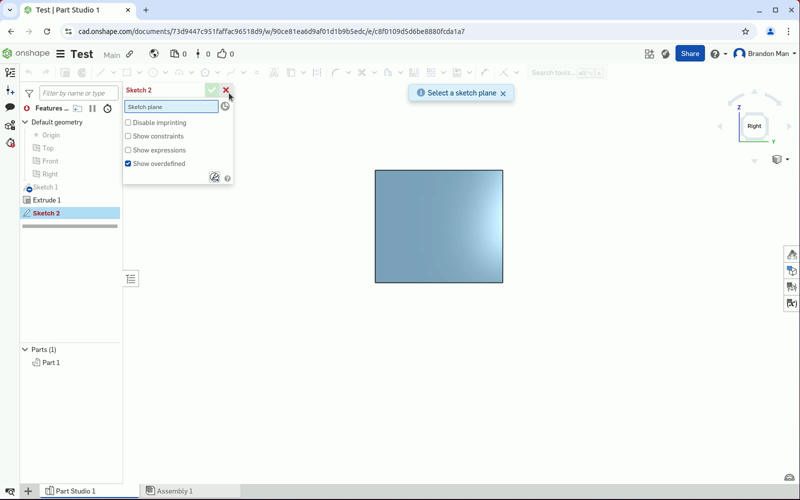
mouse_move(73, 176)
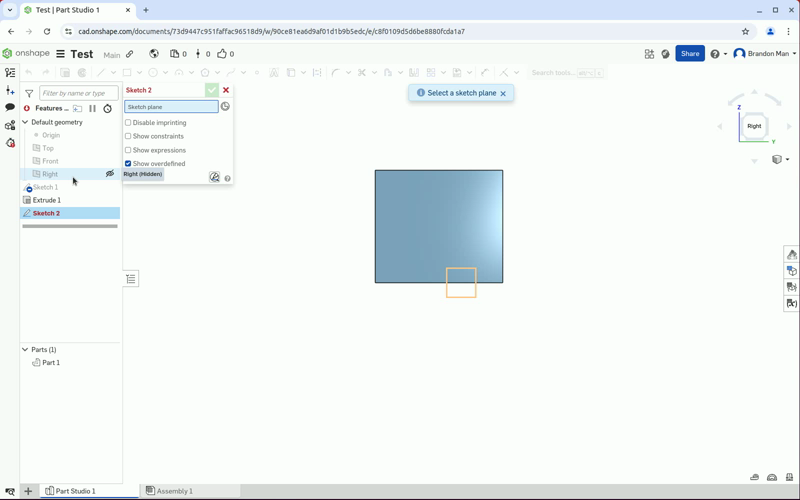
click(73, 176)
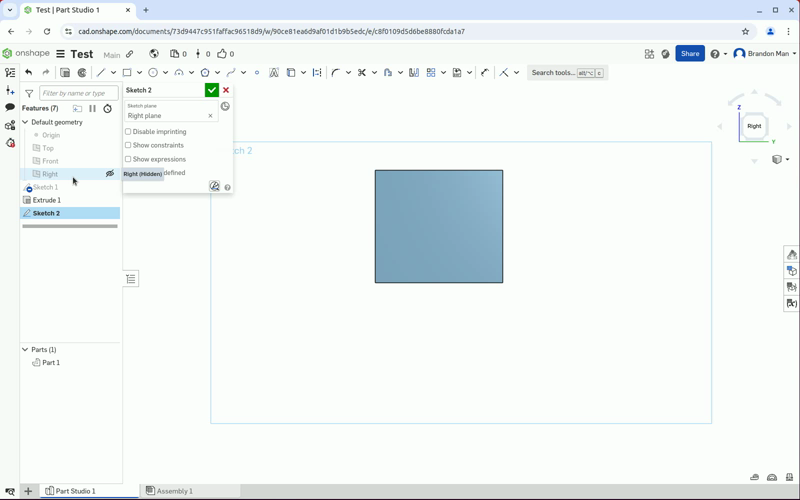
mouse_move(73, 352)
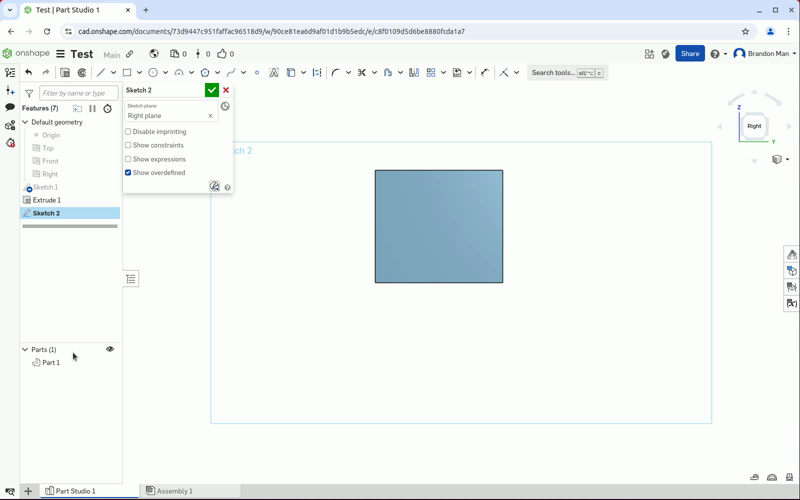
key(y)
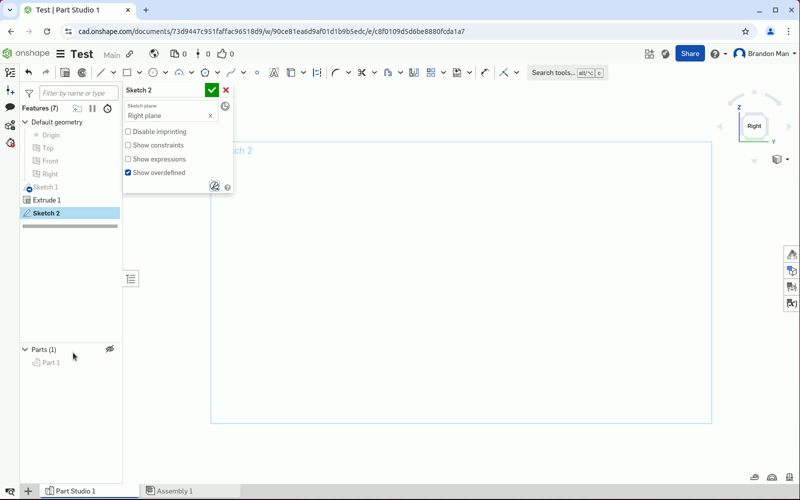
key(c)
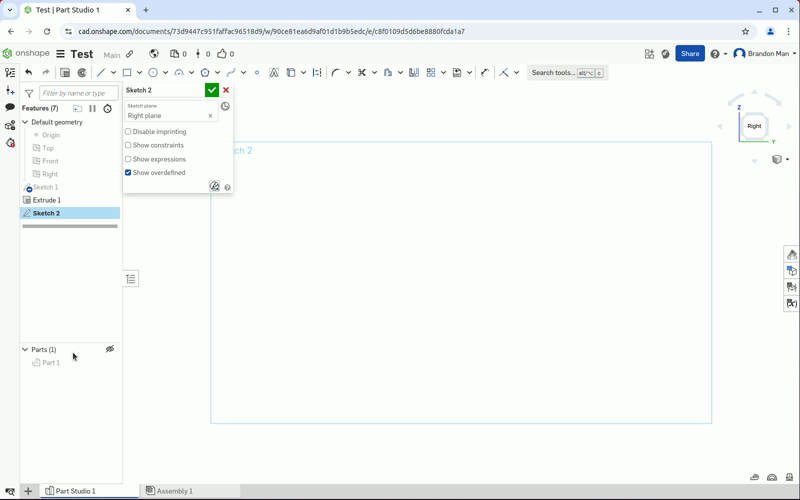
key_down(shift)
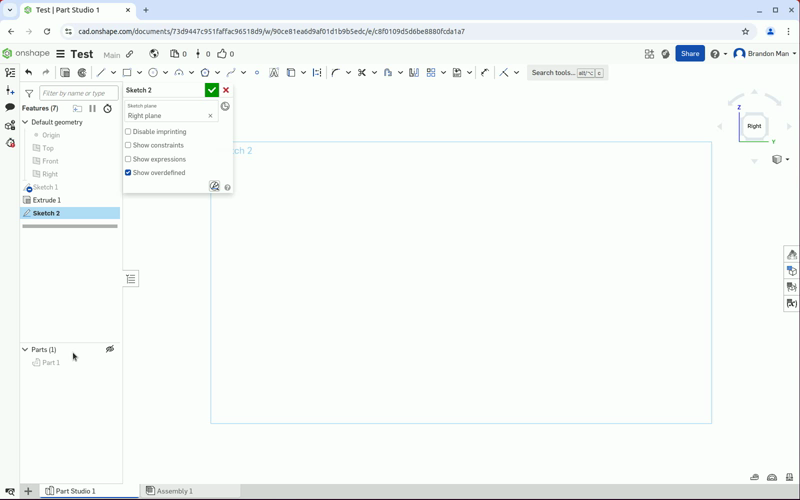
mouse_move(490, 182)
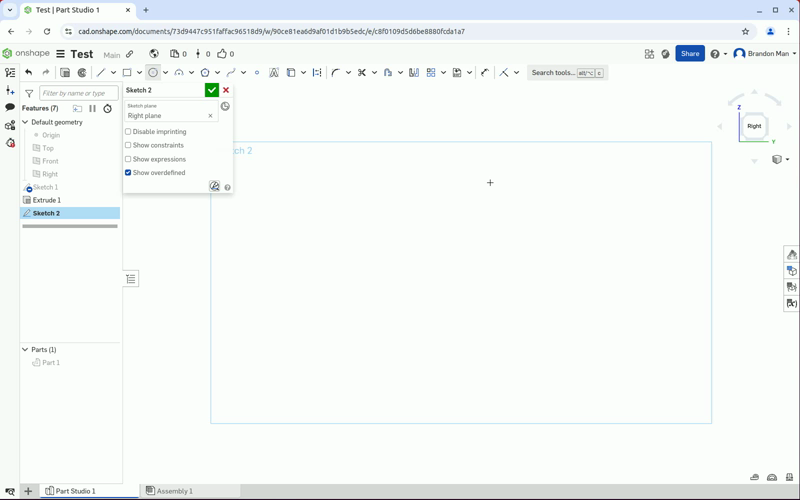
click(490, 182)
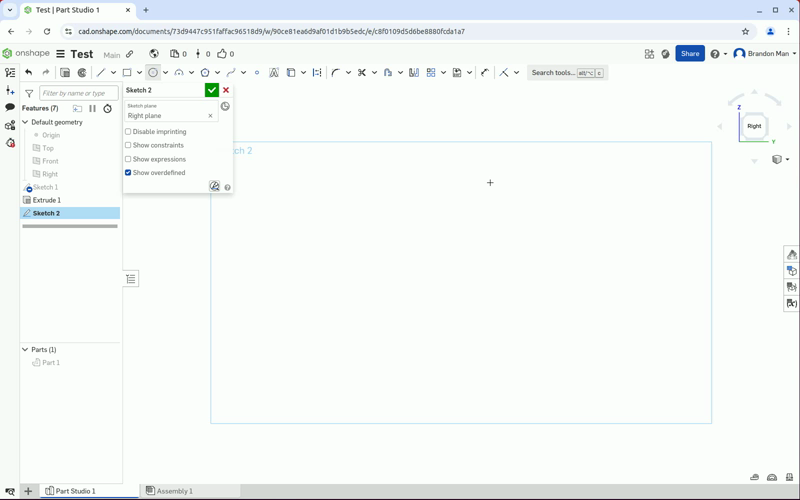
key_up(shift)
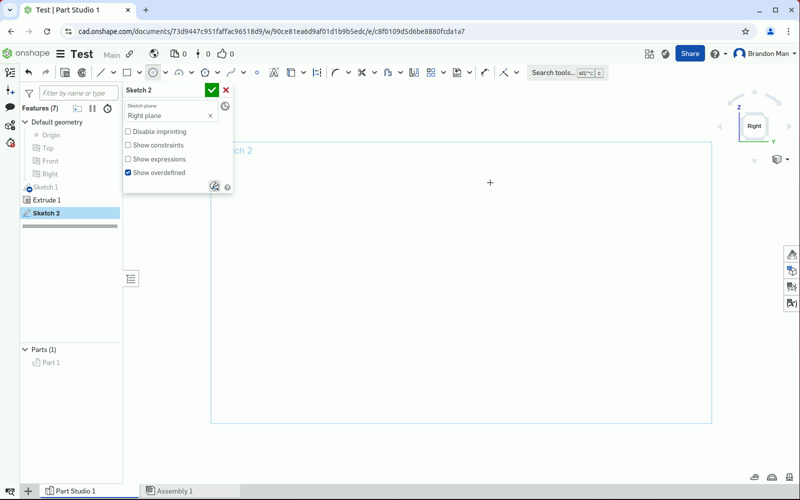
mouse_move(493, 182)
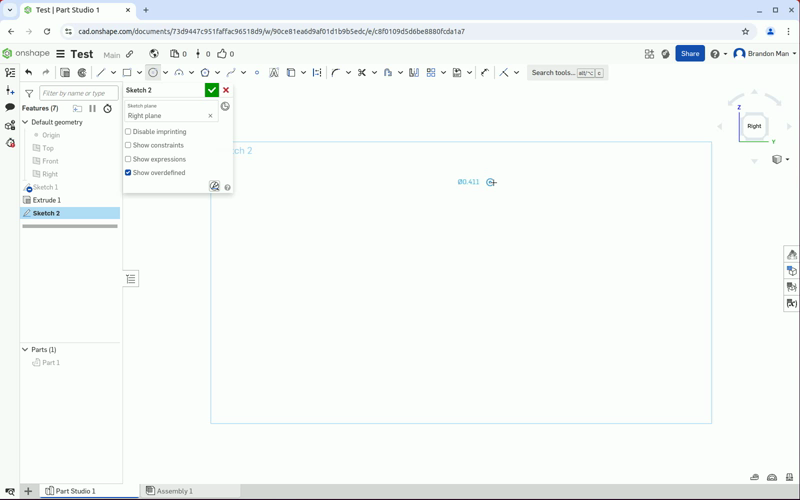
click(493, 182)
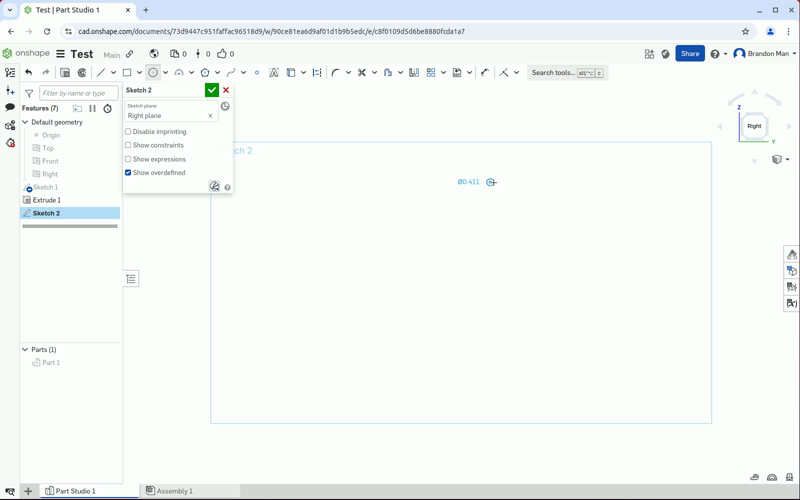
key(esc)
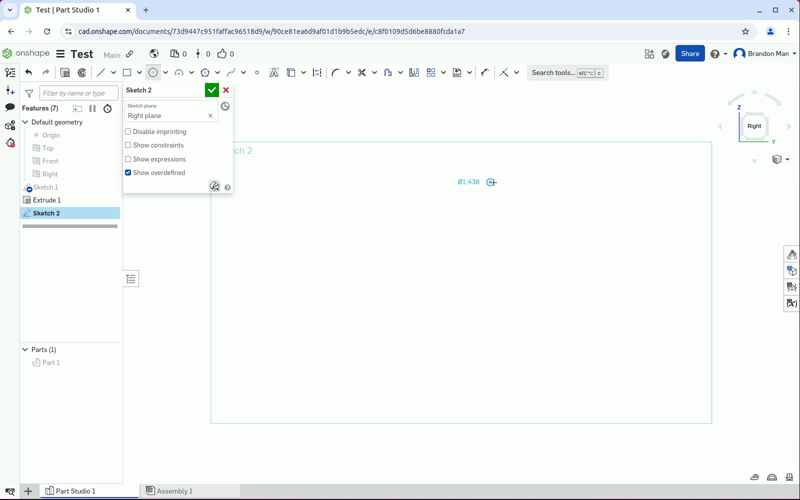
mouse_move(488, 180)
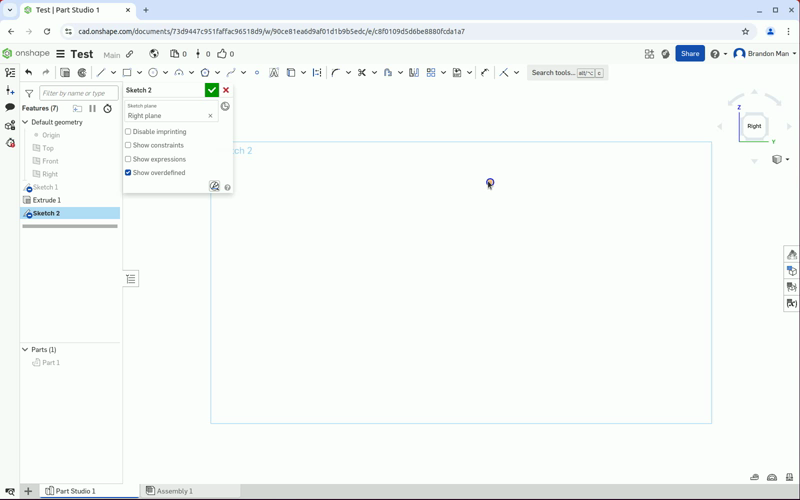
scroll(6)
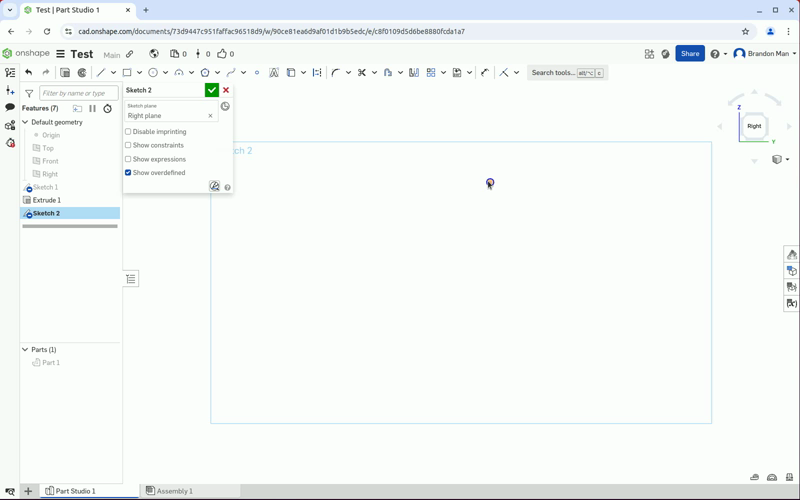
scroll(6)
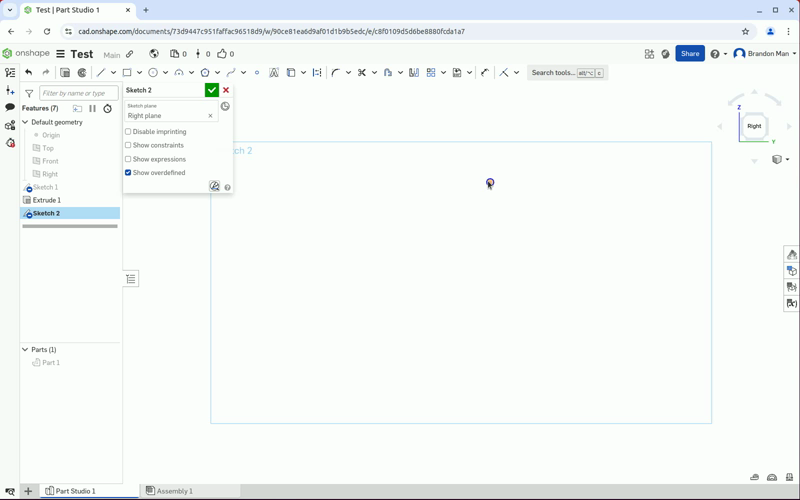
scroll(6)
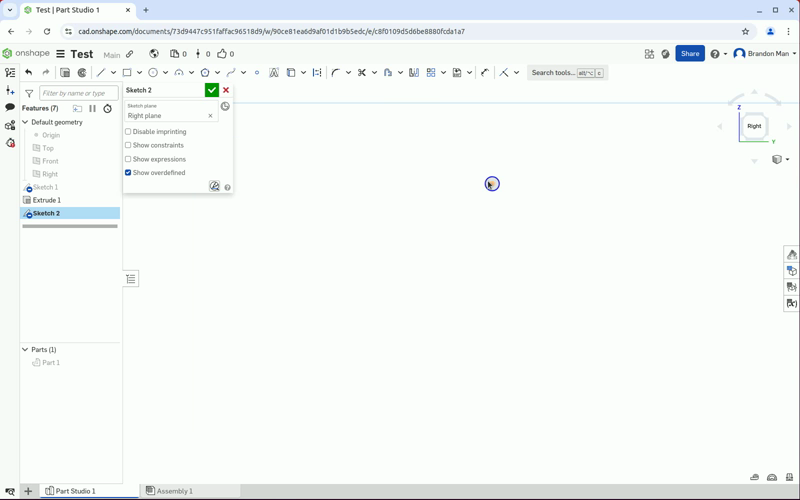
scroll(6)
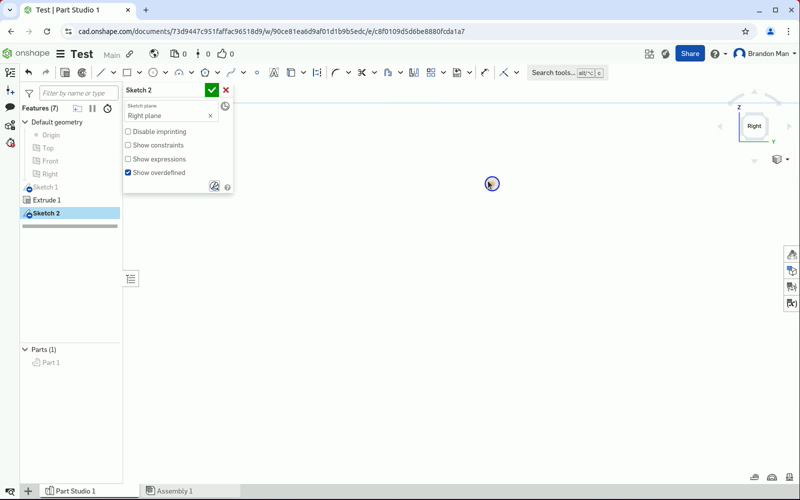
scroll(6)
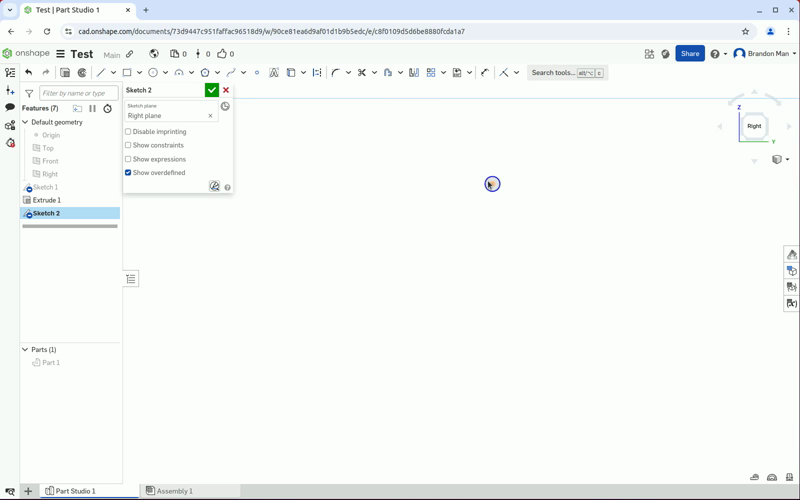
scroll(6)
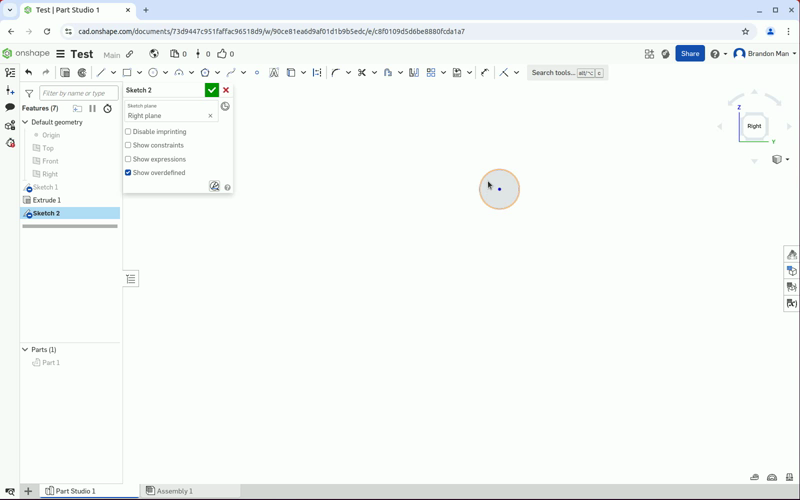
scroll(6)
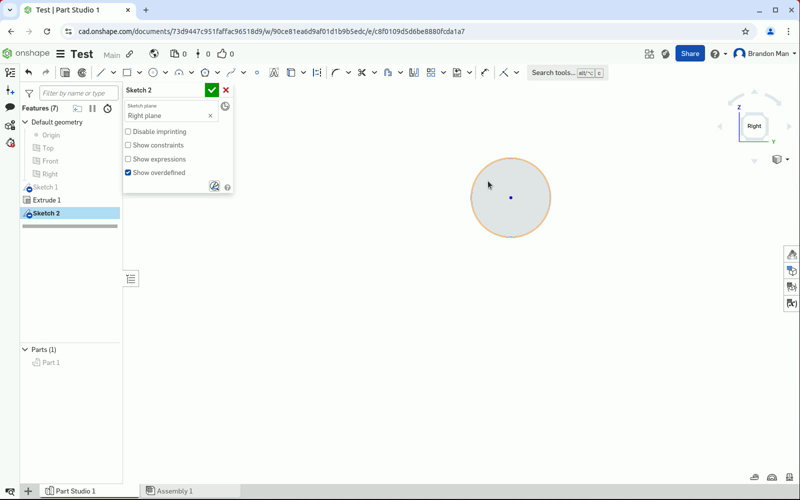
click(488, 180)
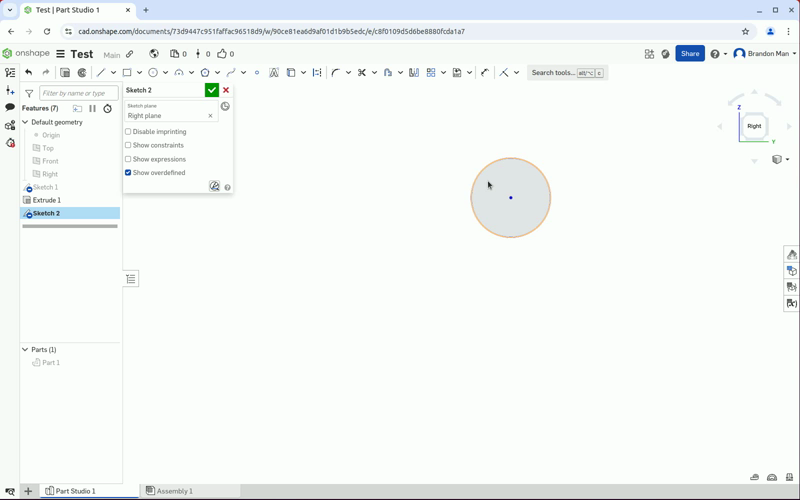
scroll(-6)
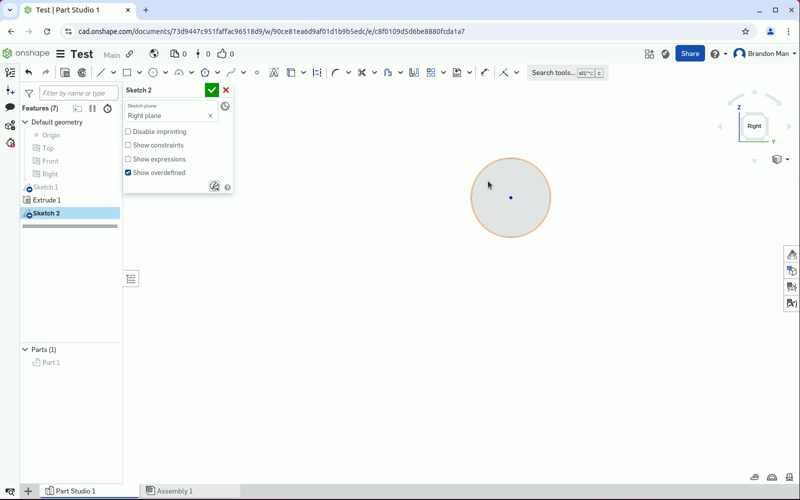
scroll(-6)
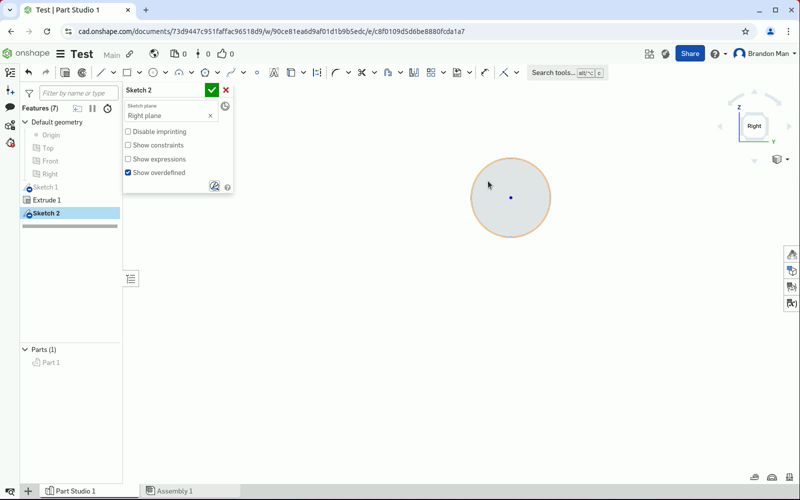
scroll(-6)
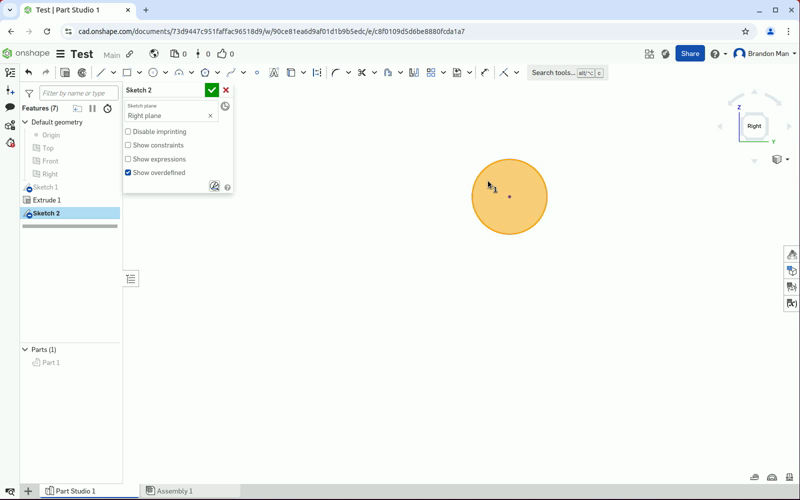
scroll(-6)
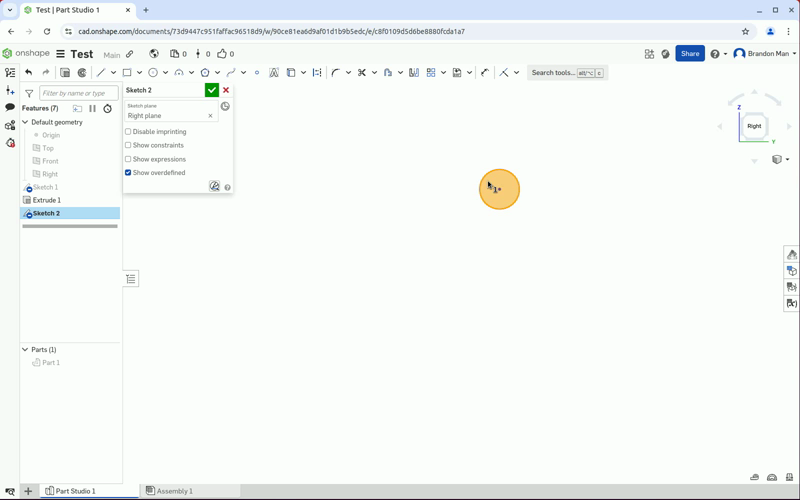
scroll(-6)
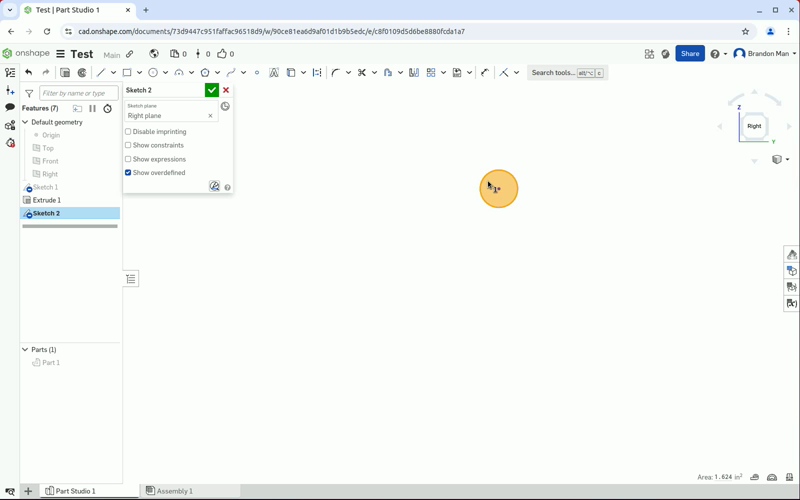
scroll(-6)
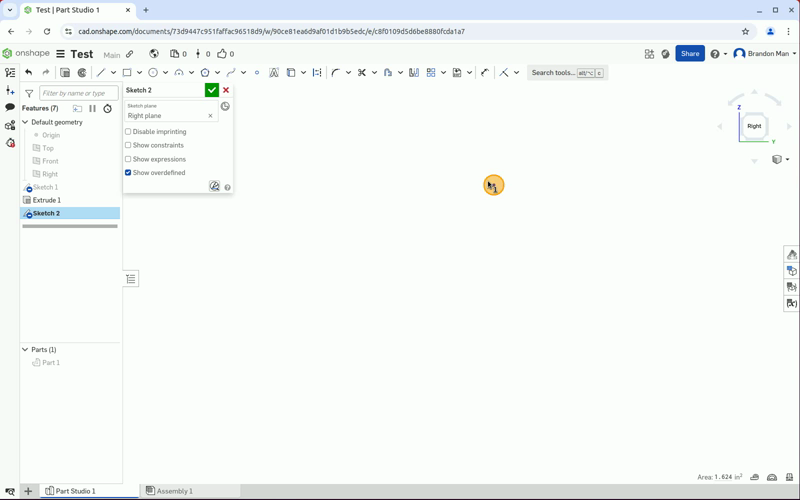
scroll(-6)
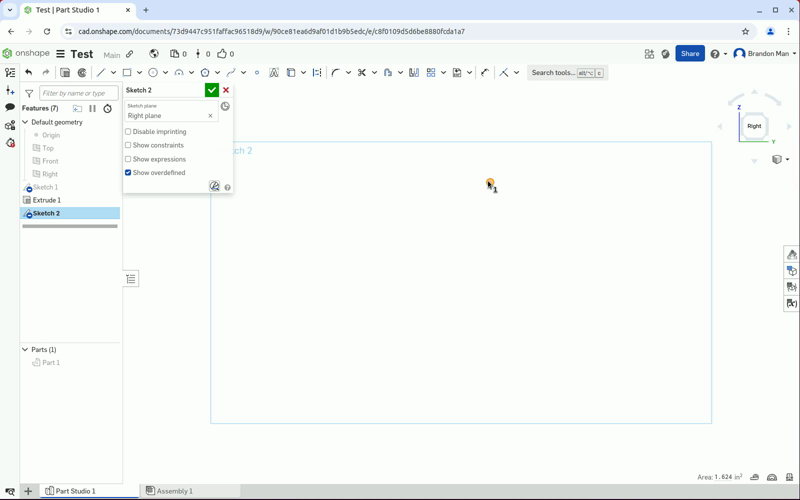
mouse_move(73, 352)
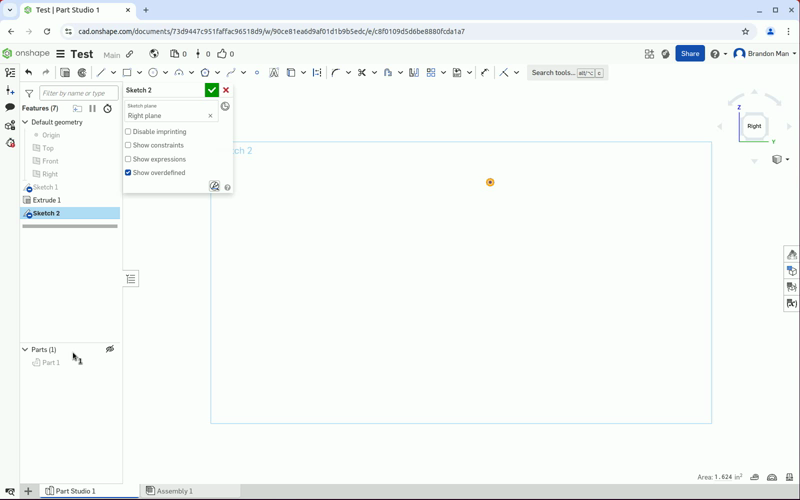
key(shift+y)
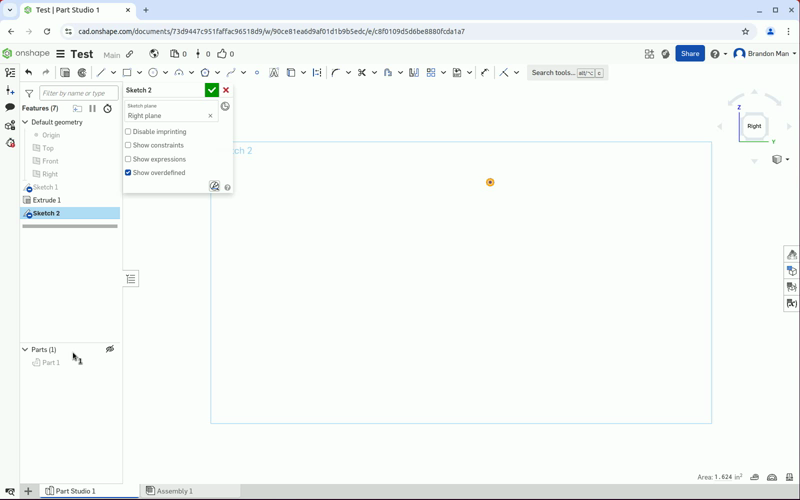
key(shift+e)
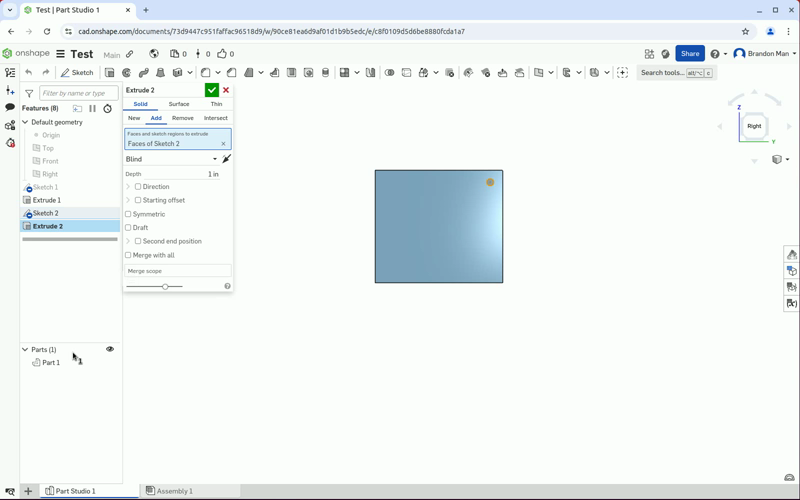
mouse_move(143, 106)
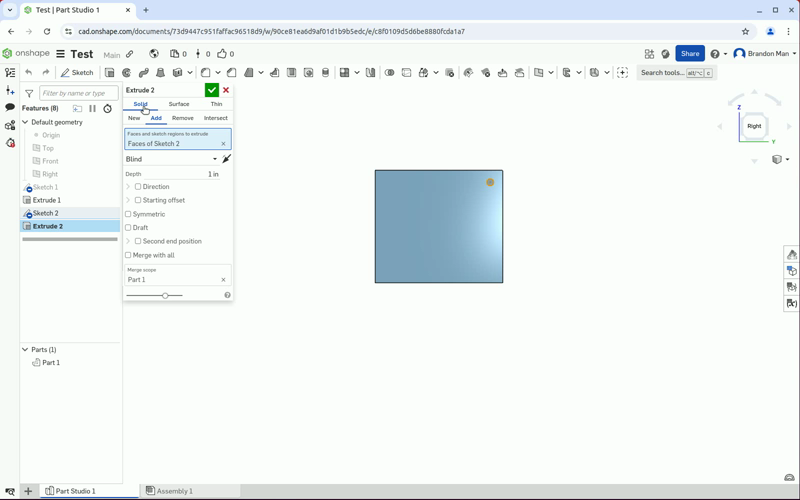
click(143, 106)
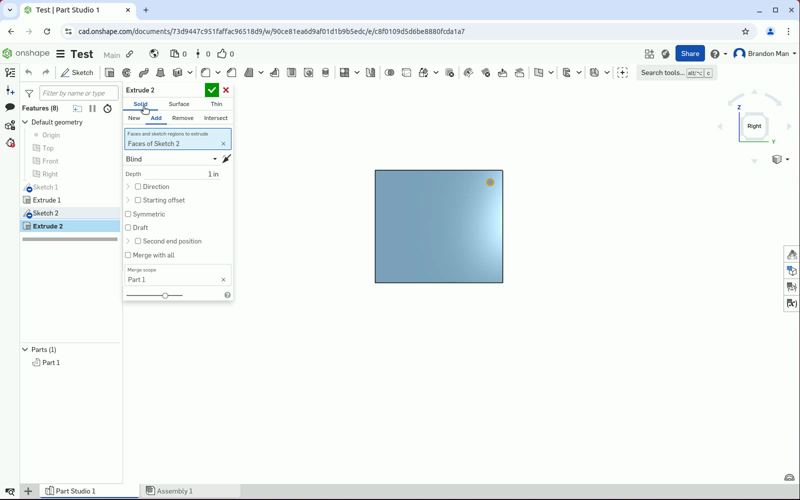
mouse_move(137, 120)
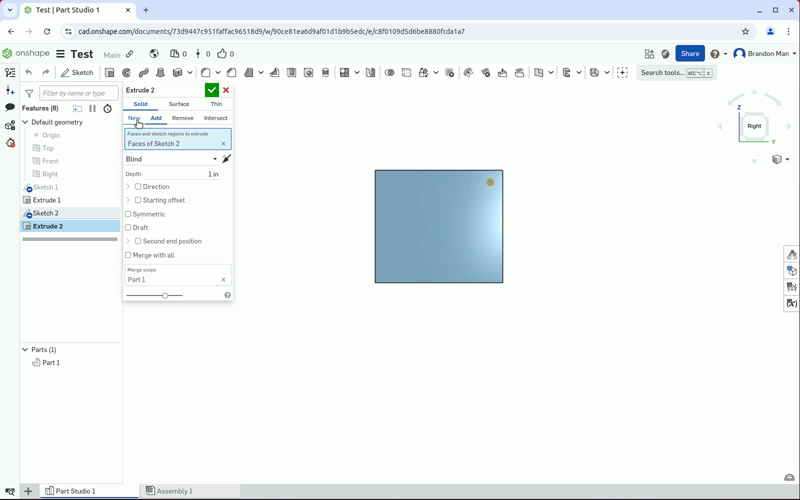
click(137, 120)
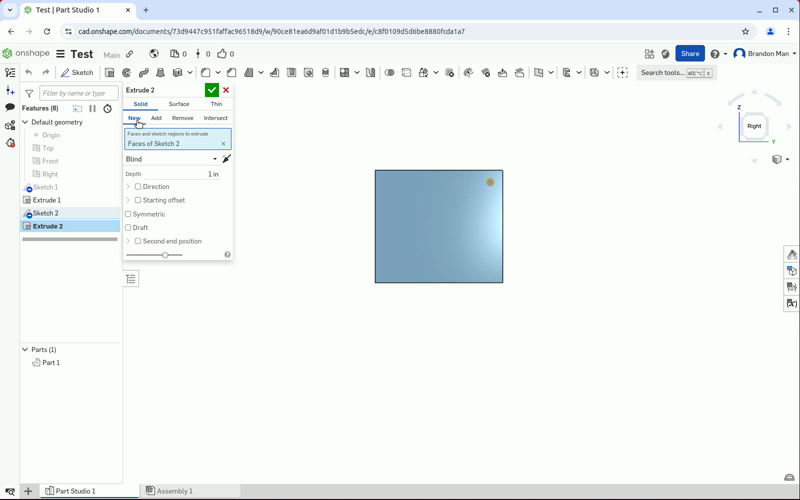
key(tab, 4)
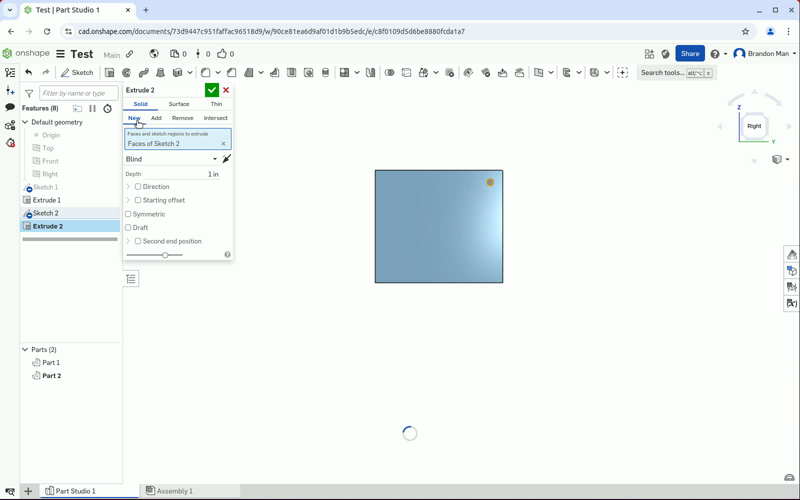
text(0.241)
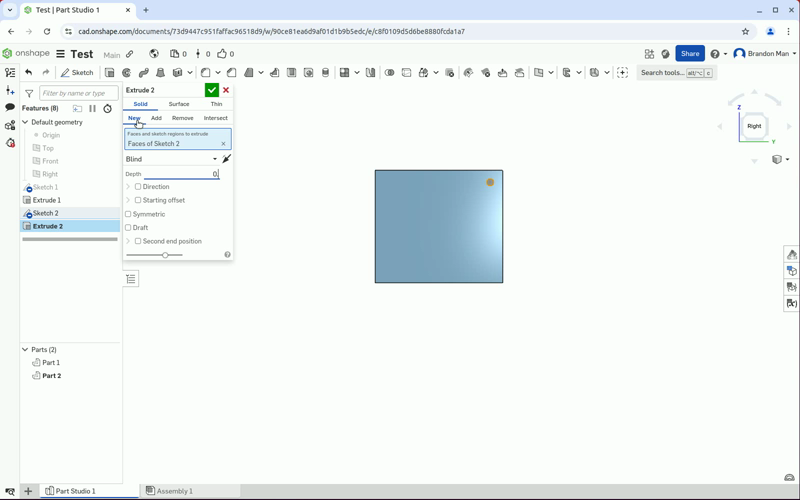
key(enter)
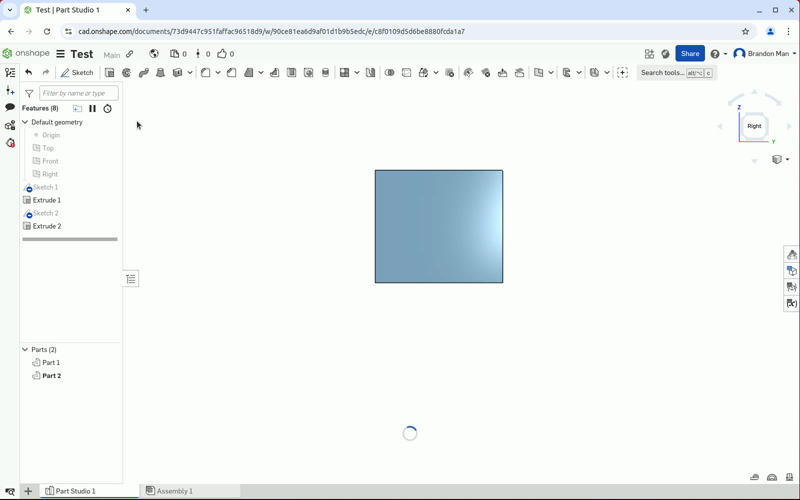
key(shift+h)
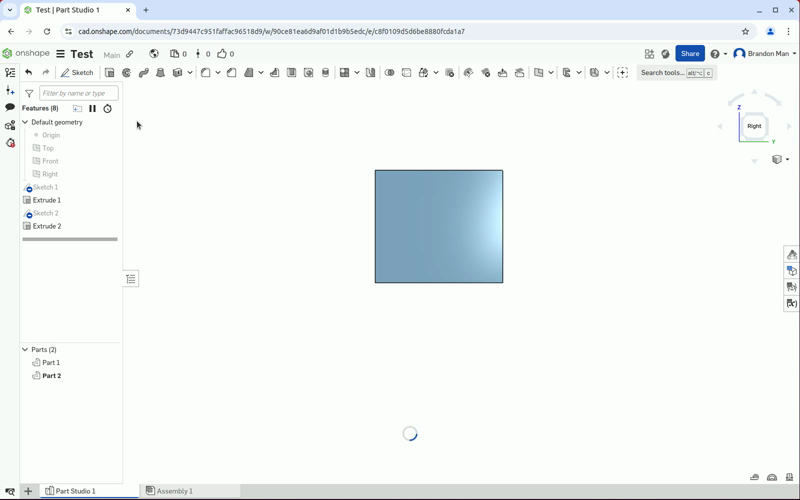
key(shift+h)
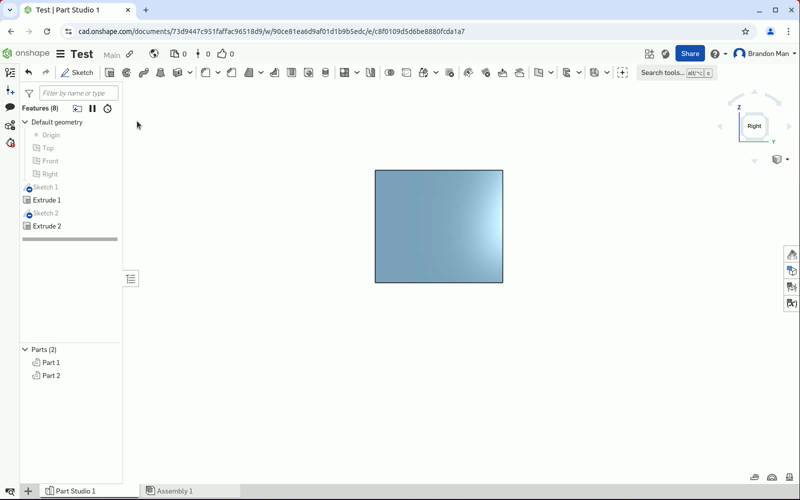
mouse_move(73, 189)
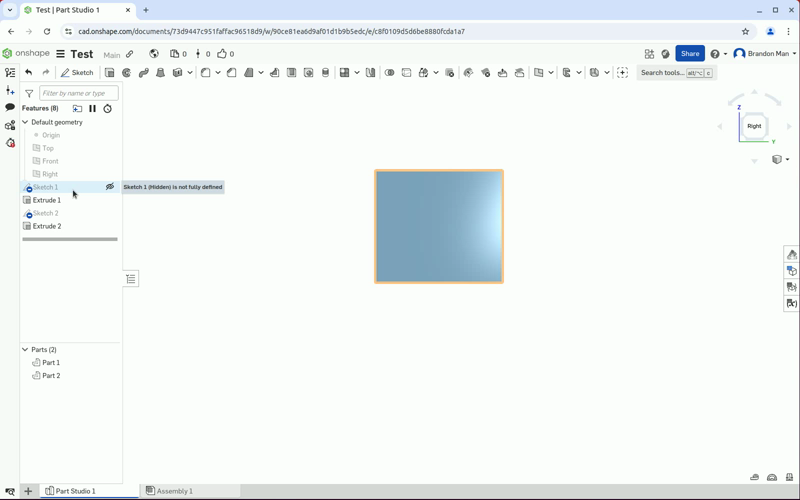
click(73, 189)
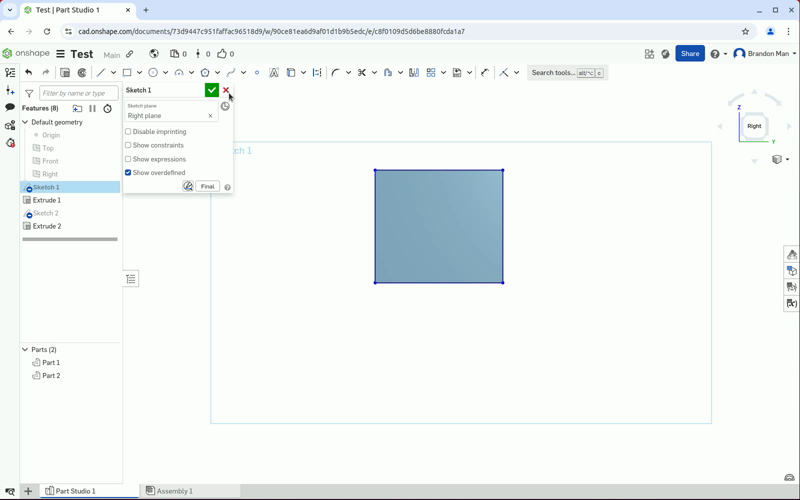
mouse_move(229, 92)
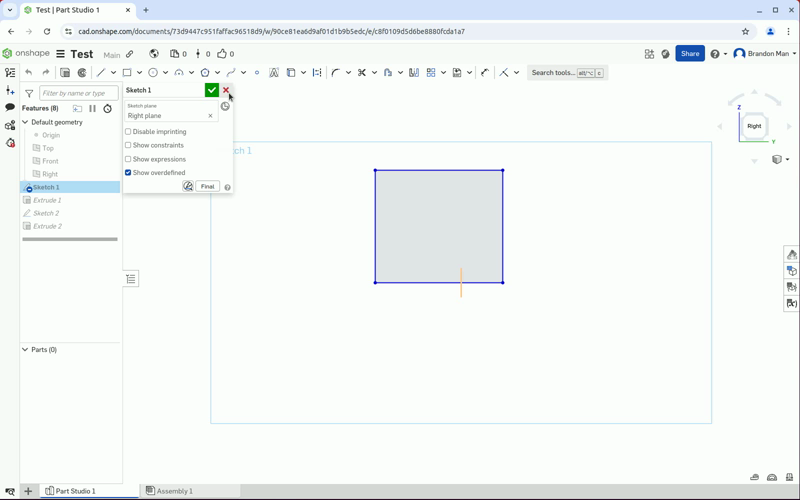
click(229, 92)
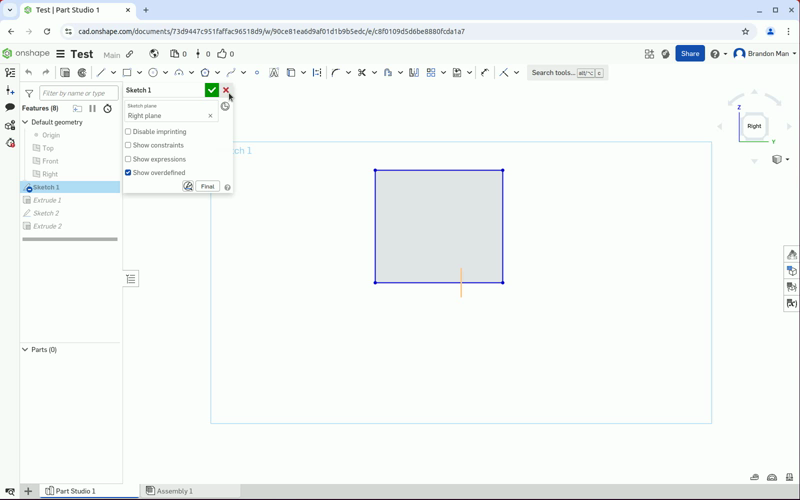
key(shift+s)
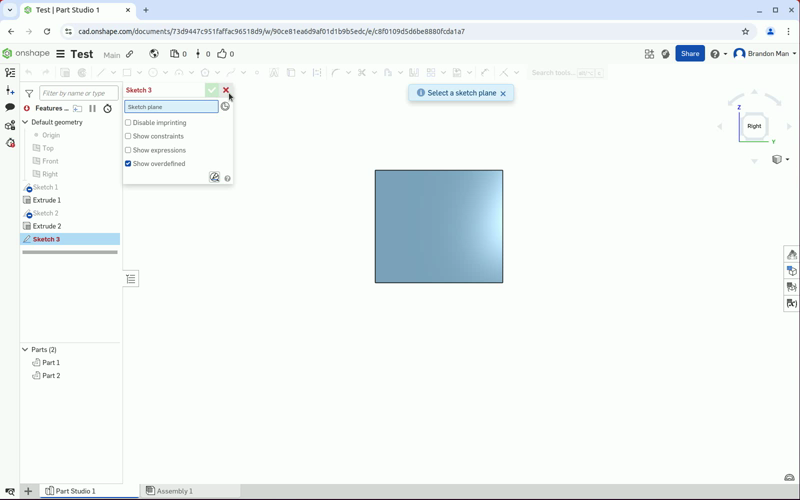
mouse_move(73, 176)
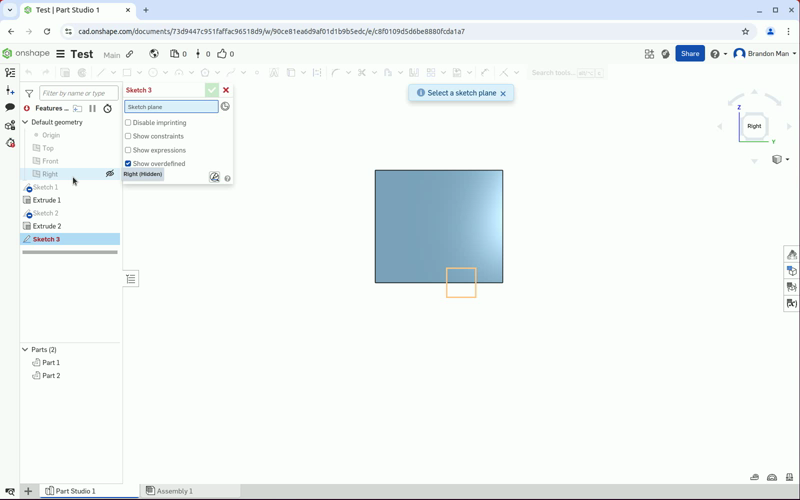
click(73, 176)
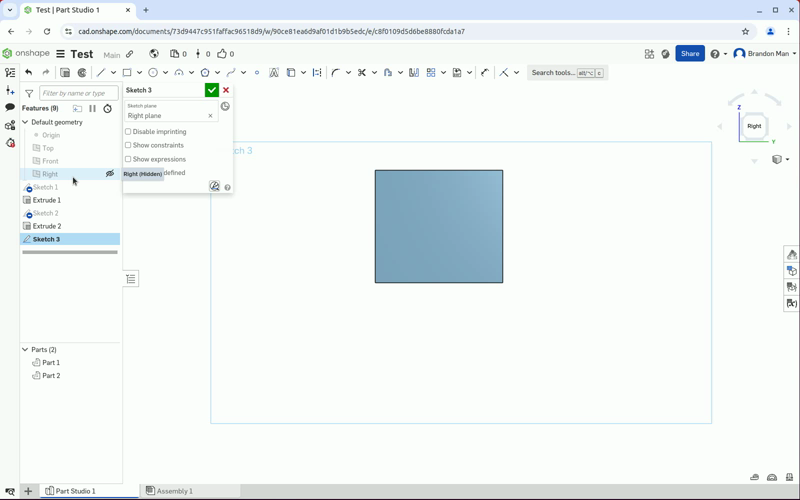
mouse_move(73, 352)
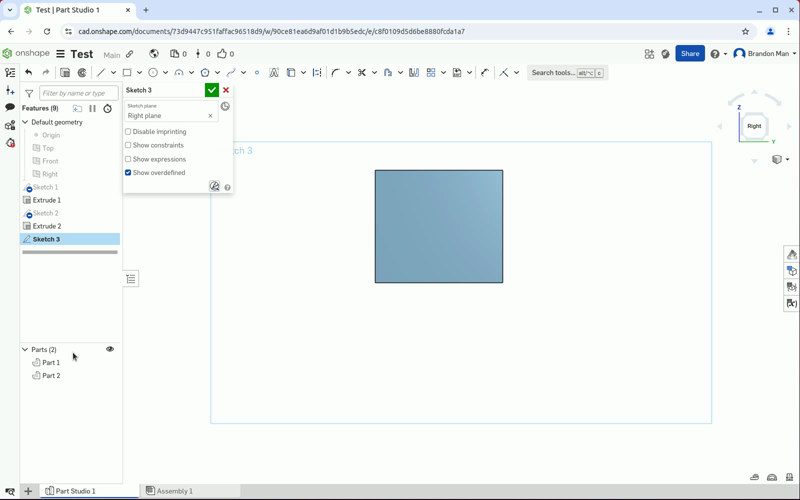
key(y)
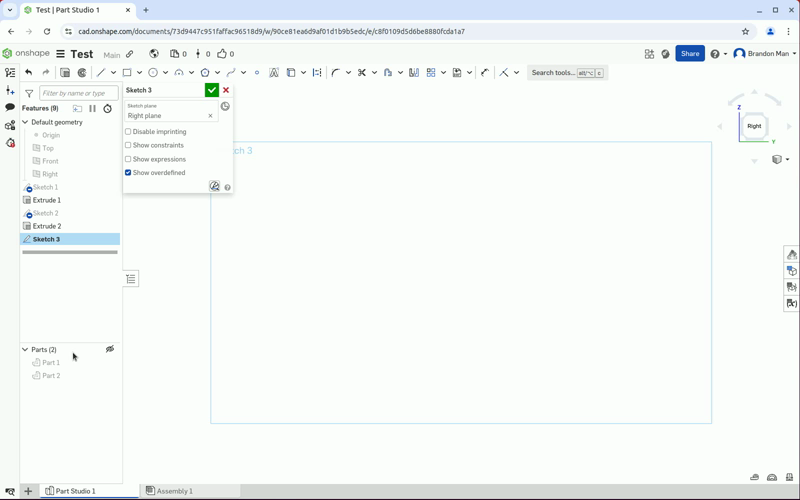
key(c)
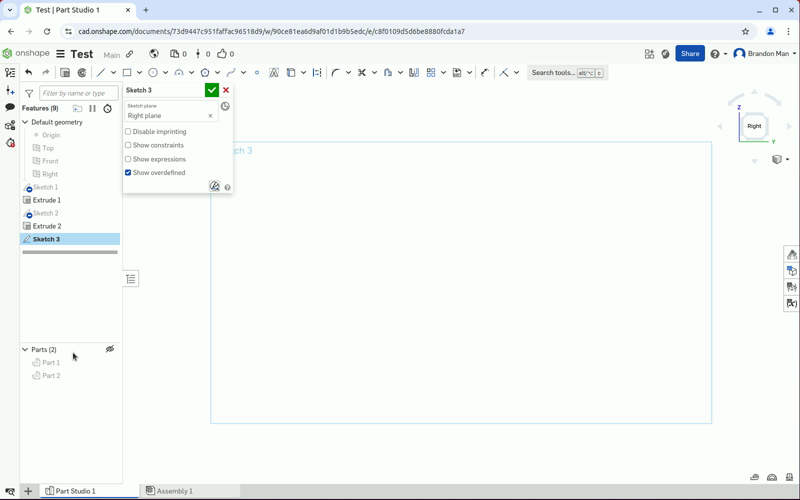
key_down(shift)
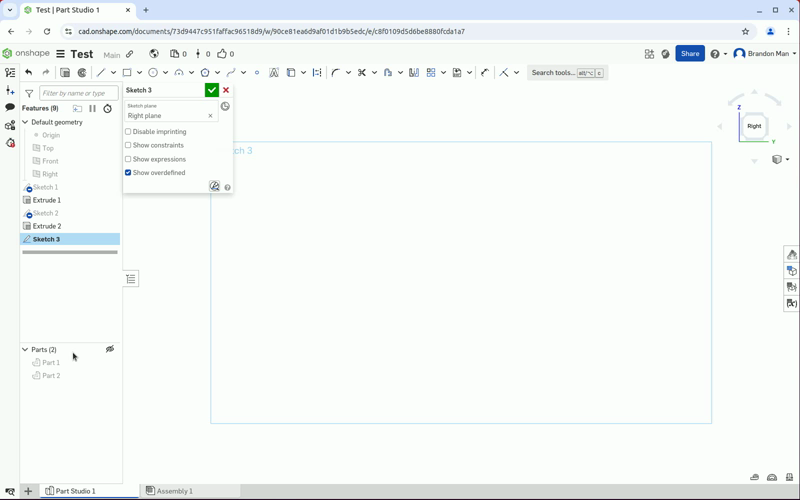
mouse_move(385, 182)
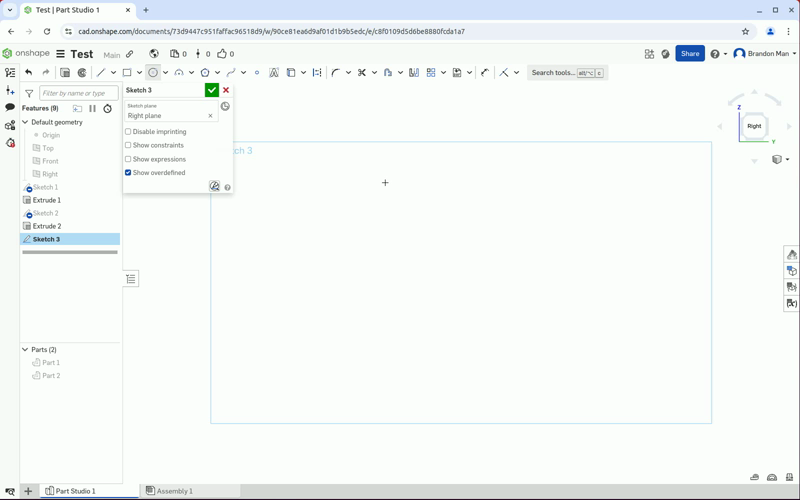
click(385, 182)
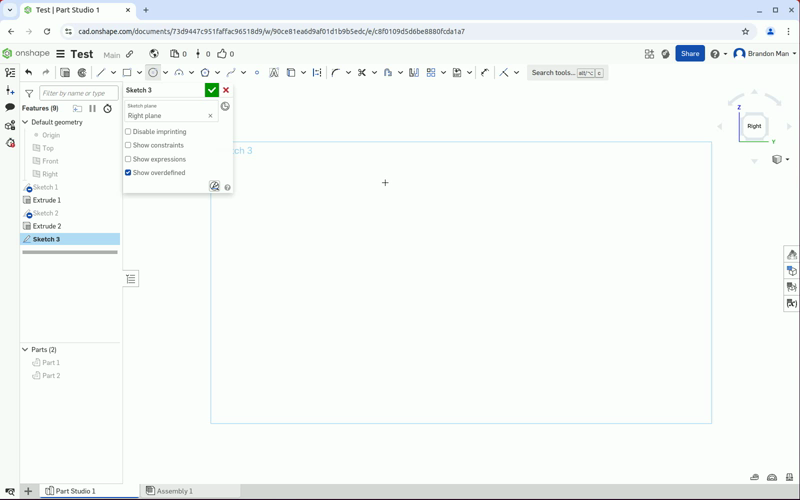
key_up(shift)
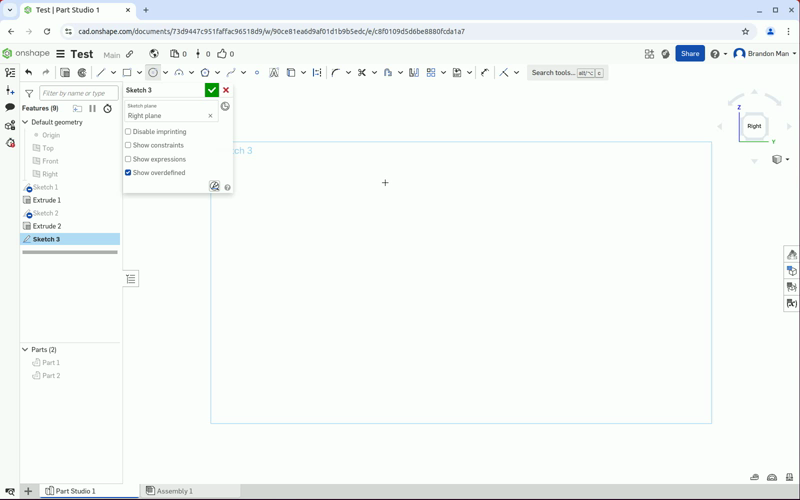
mouse_move(389, 182)
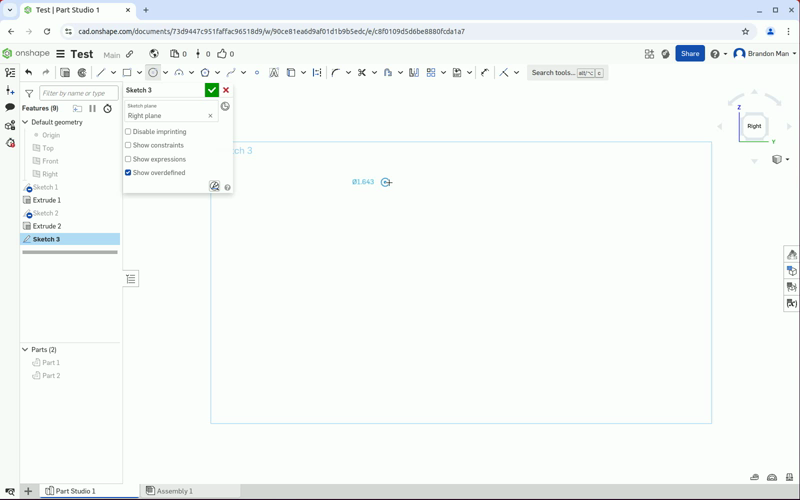
click(389, 182)
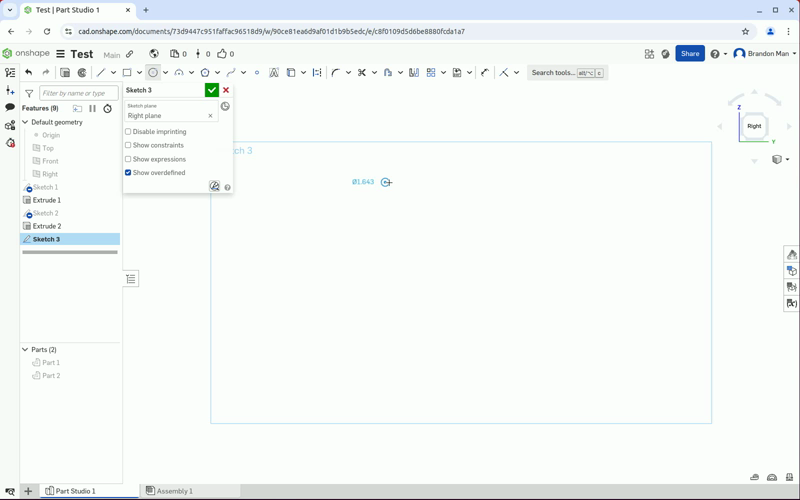
key(esc)
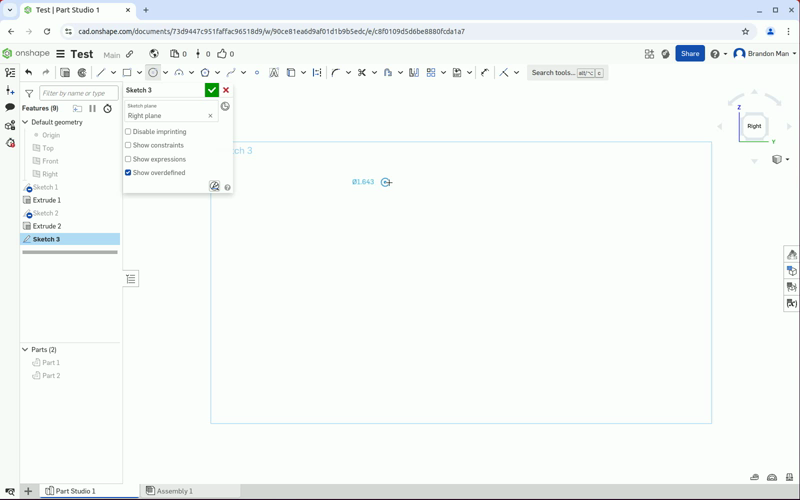
mouse_move(385, 178)
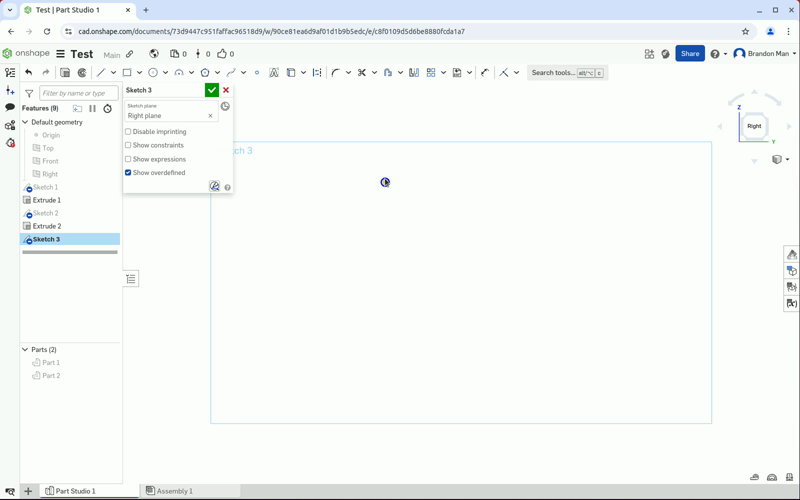
scroll(6)
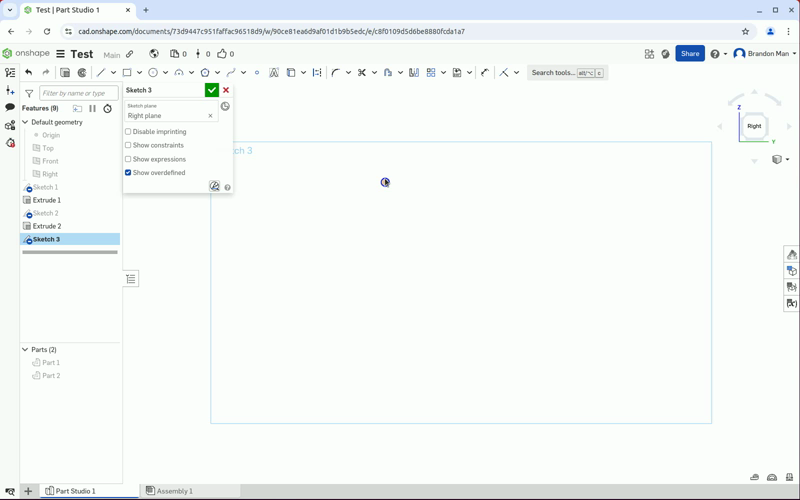
scroll(6)
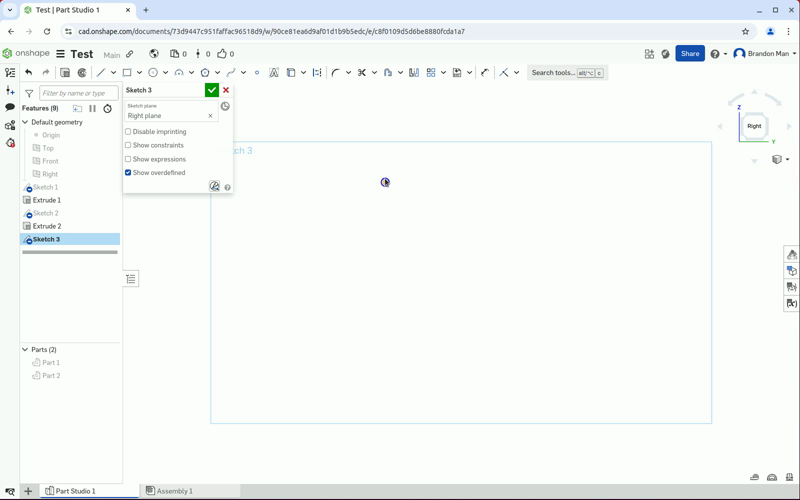
scroll(6)
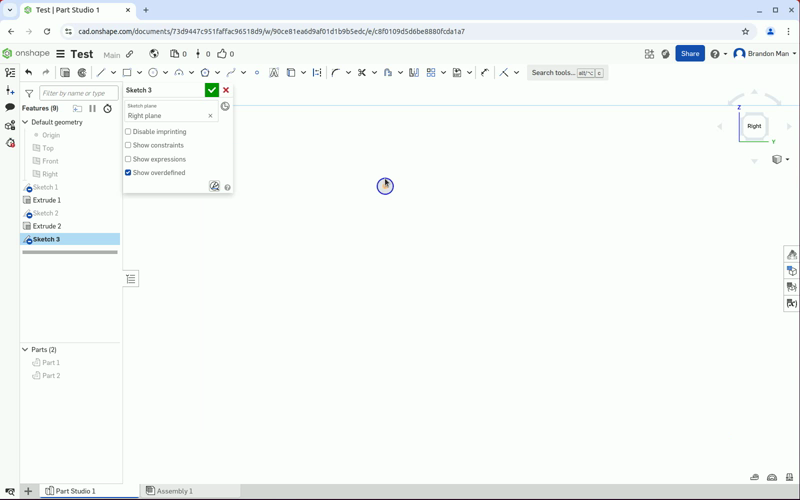
scroll(6)
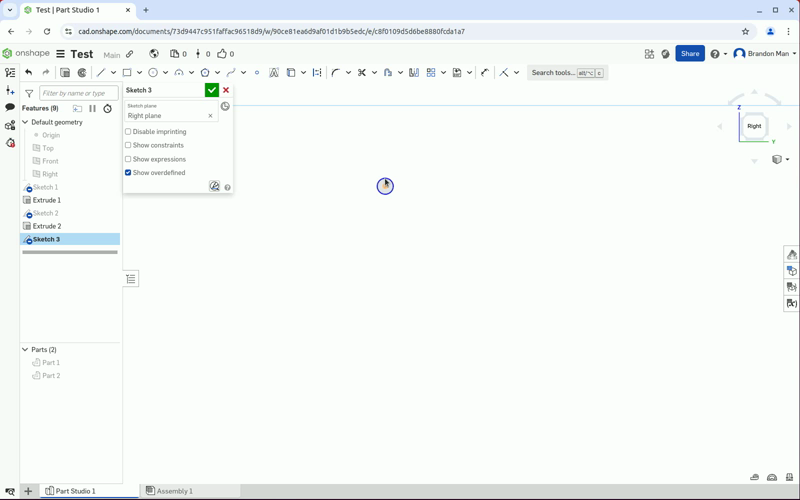
scroll(6)
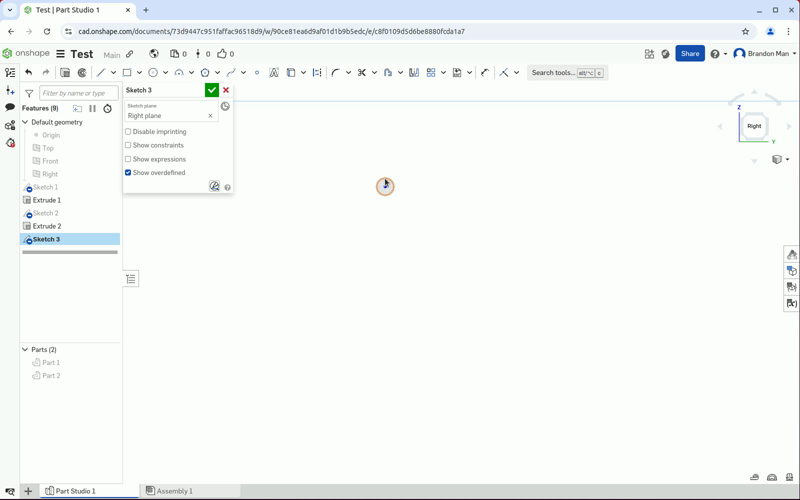
scroll(6)
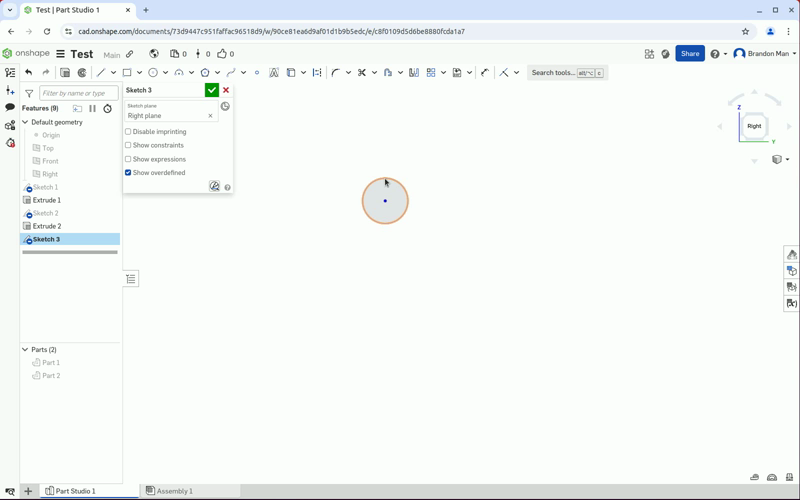
scroll(6)
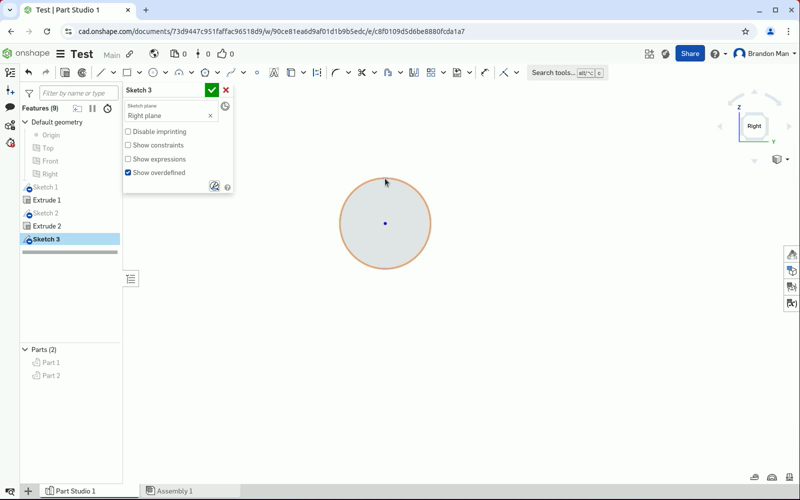
click(385, 178)
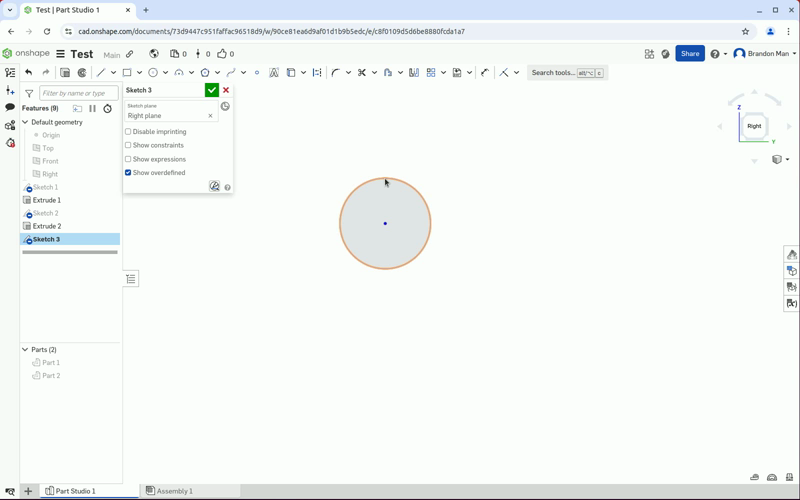
scroll(-6)
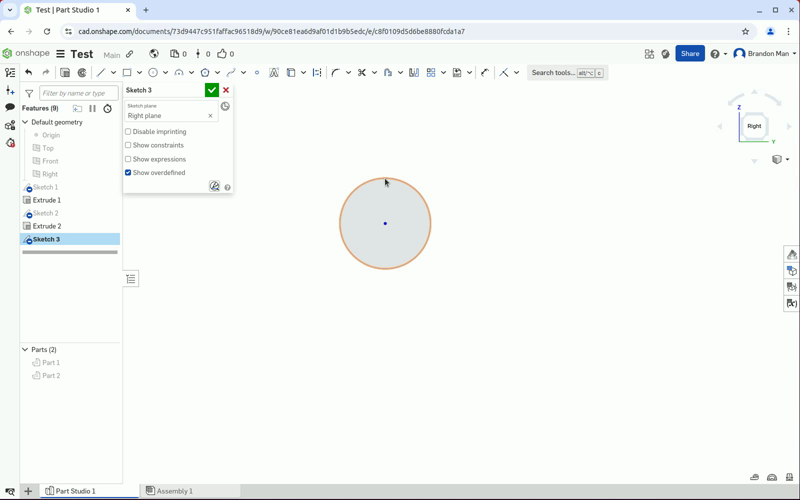
scroll(-6)
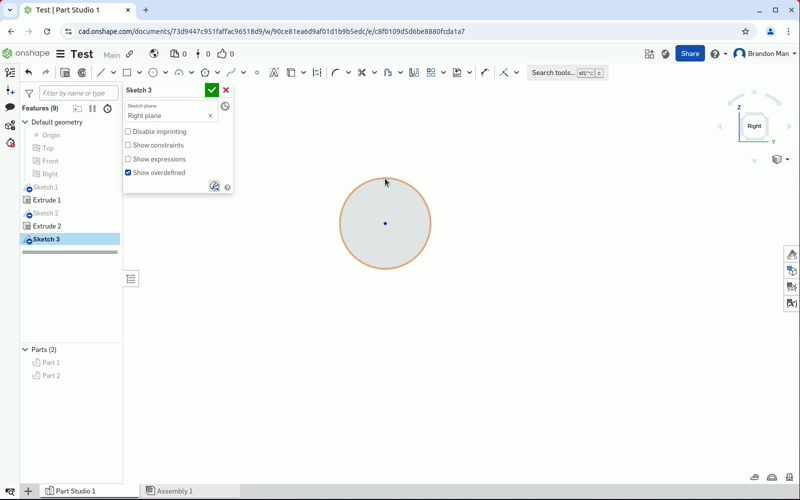
scroll(-6)
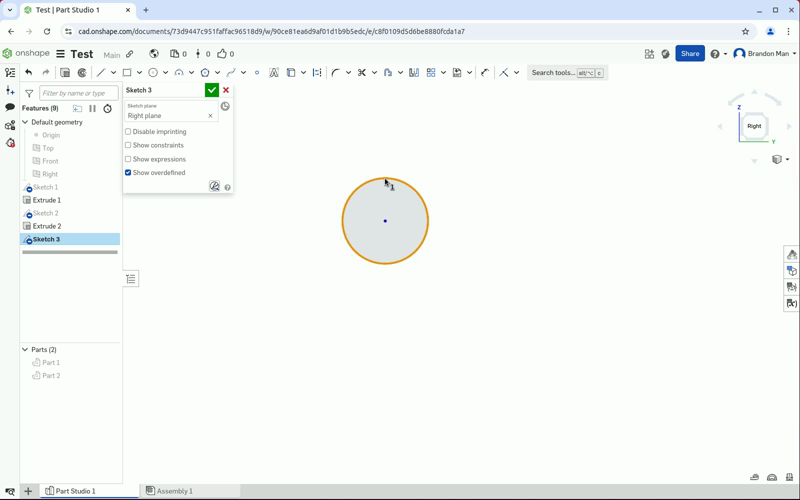
scroll(-6)
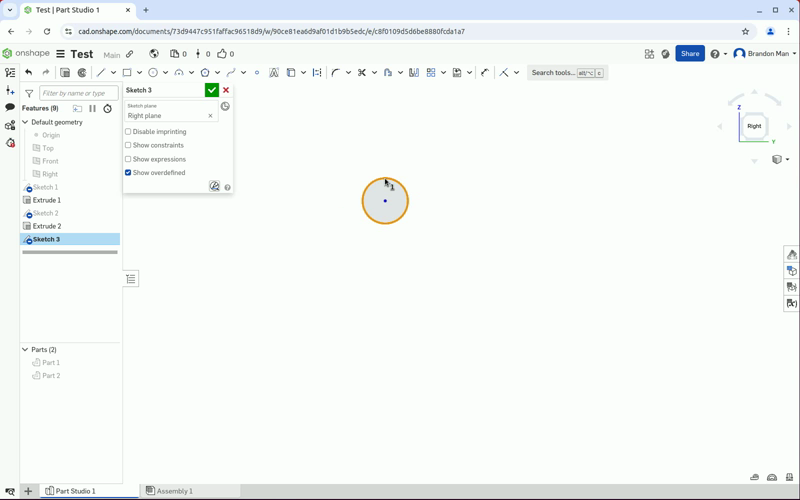
scroll(-6)
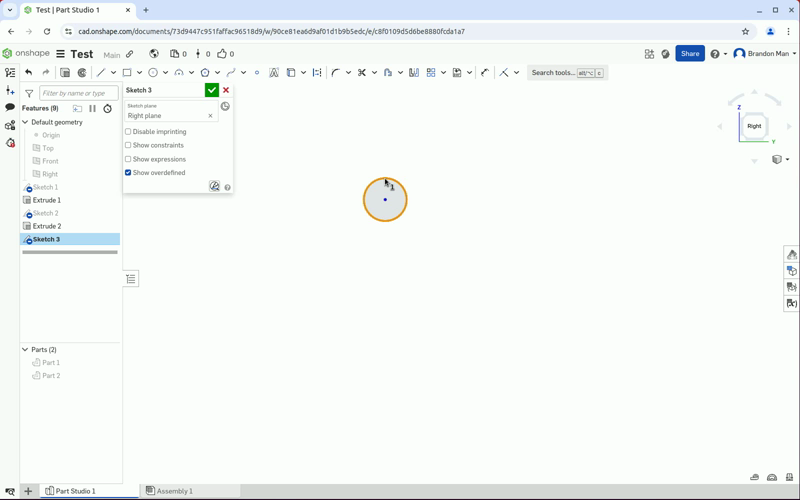
scroll(-6)
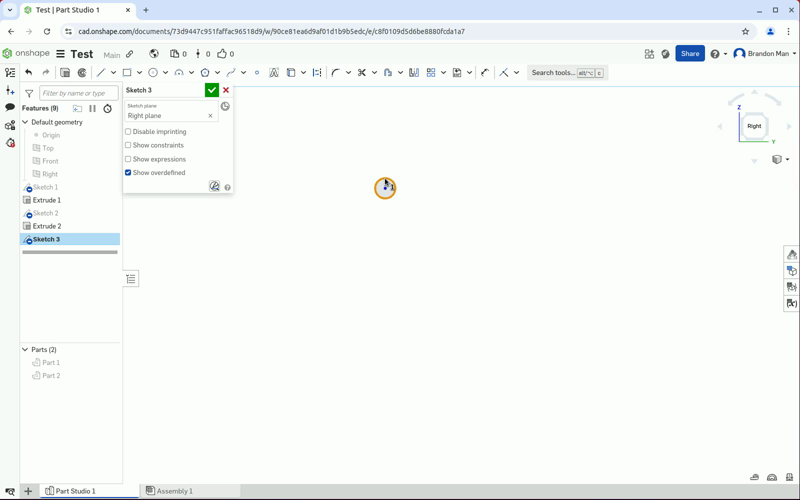
scroll(-6)
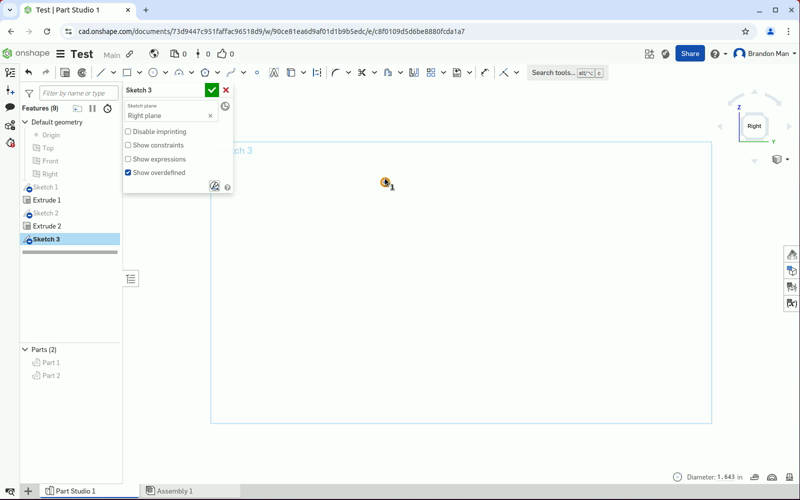
mouse_move(73, 352)
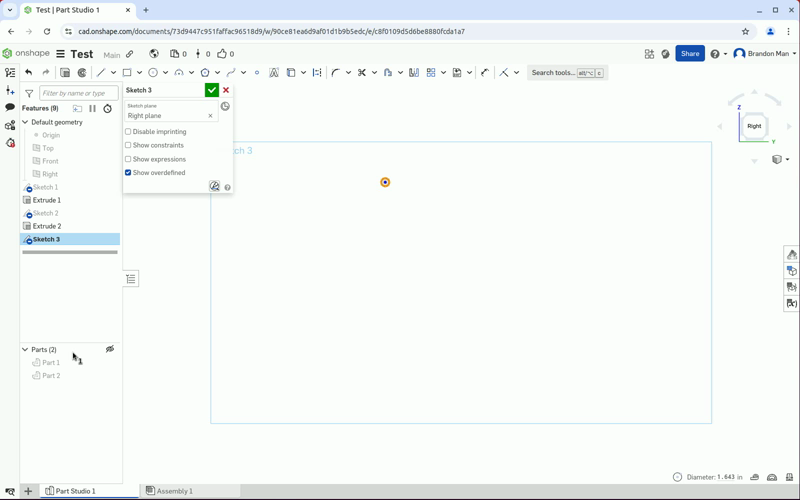
key(shift+y)
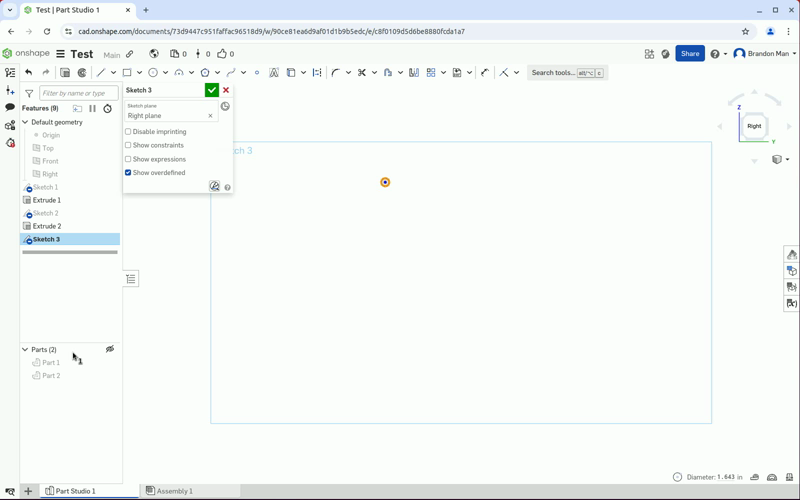
key(shift+e)
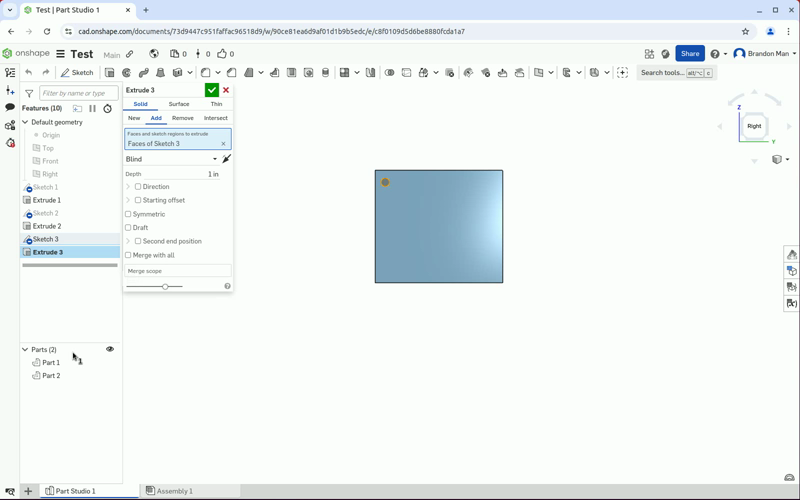
mouse_move(143, 106)
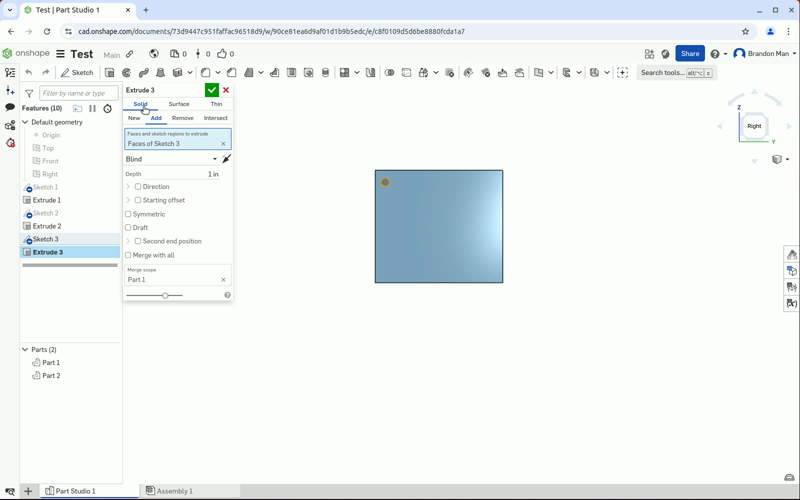
click(143, 106)
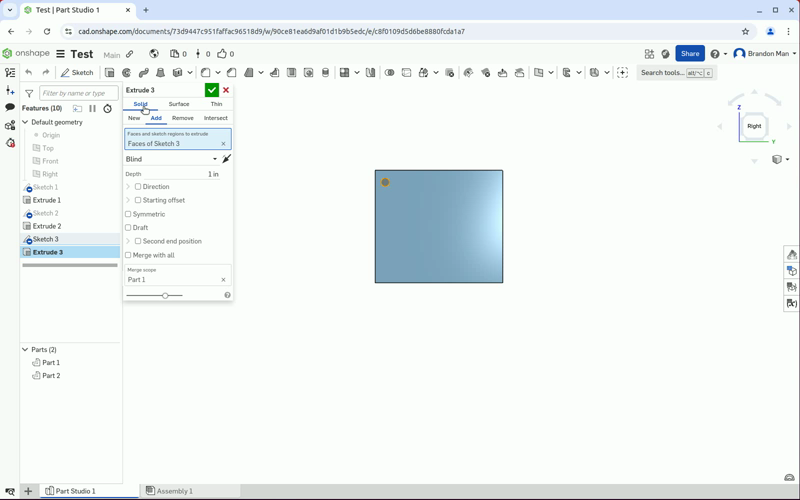
mouse_move(137, 120)
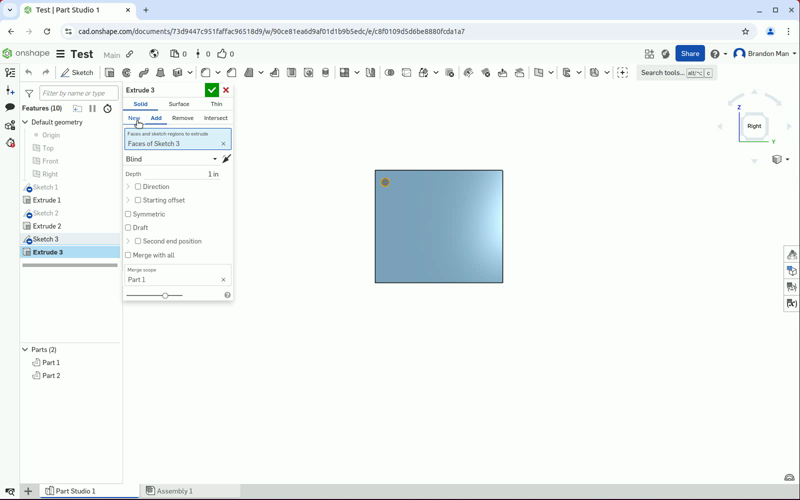
click(137, 120)
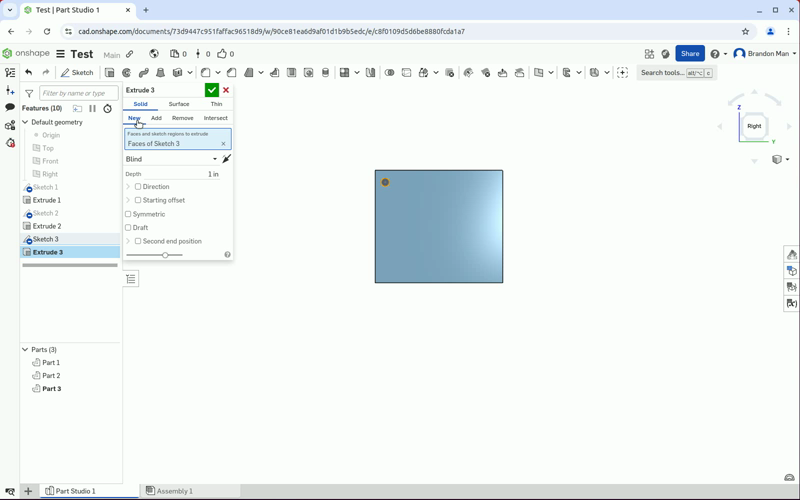
key(tab, 4)
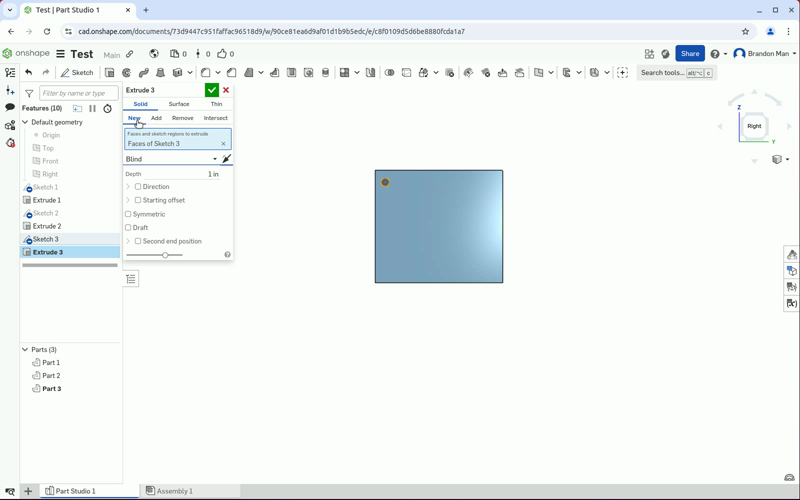
text(0.241)
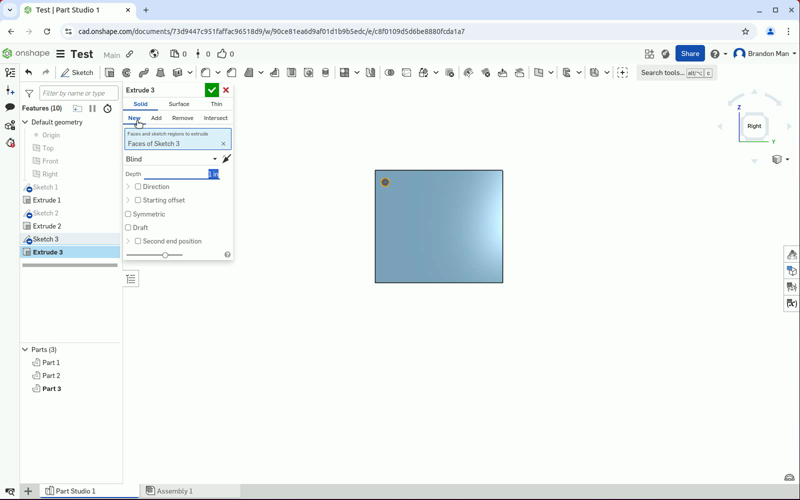
key(enter)
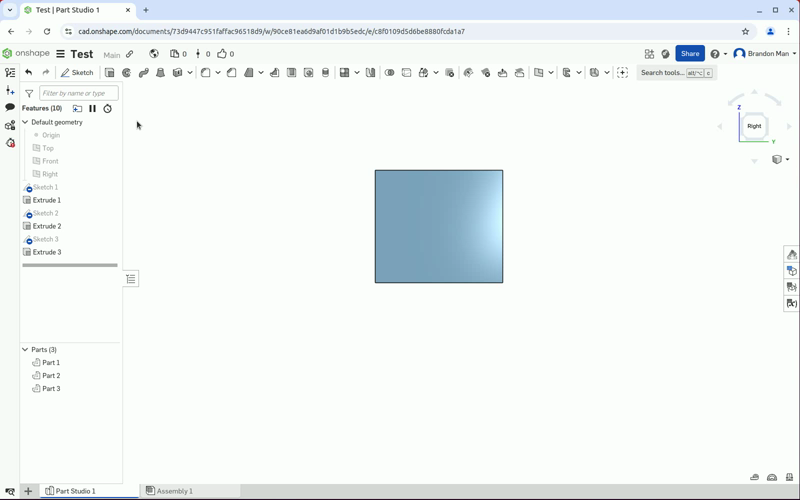
key(shift+h)
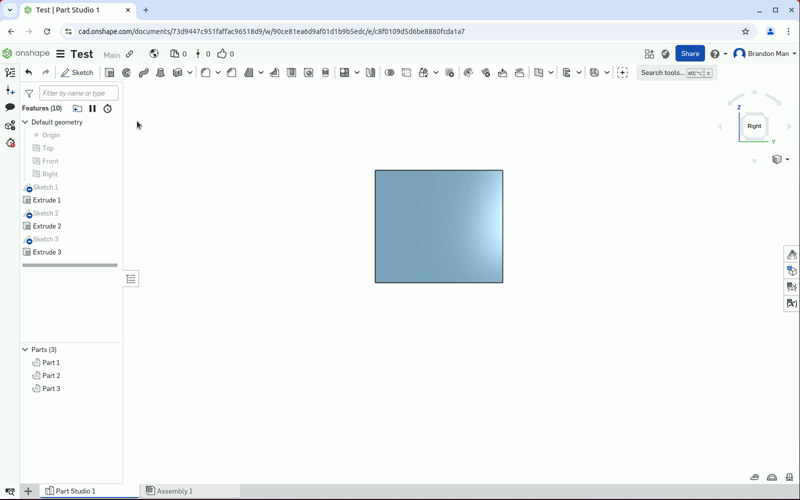
key(shift+h)
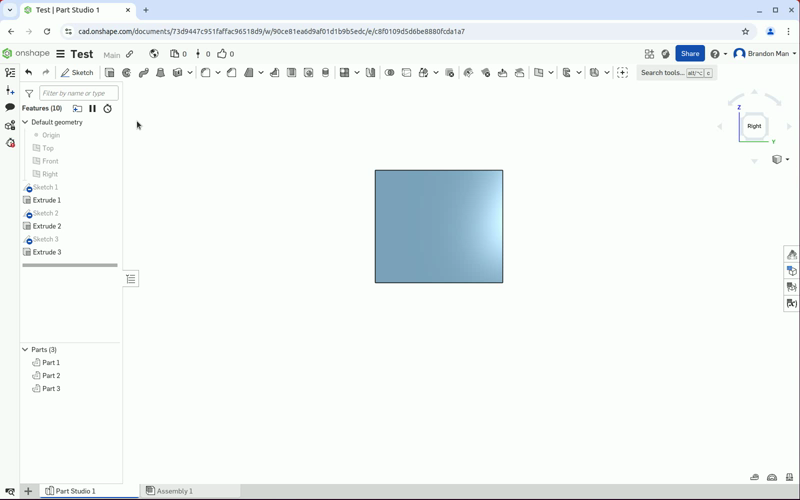
mouse_move(73, 189)
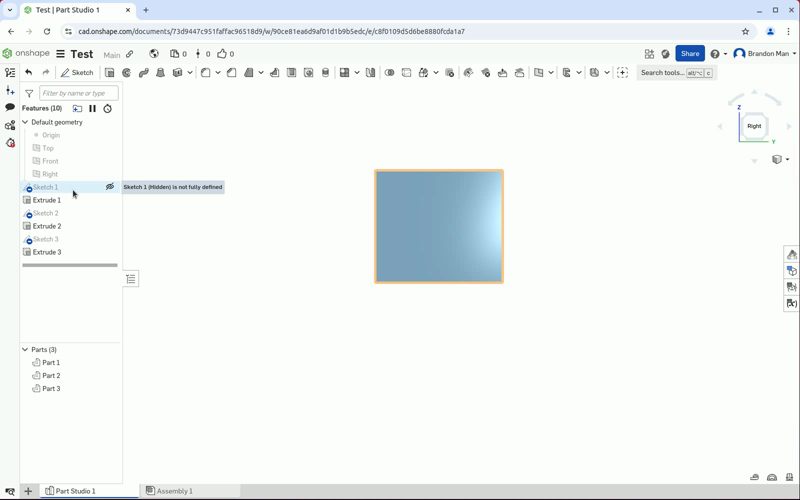
click(73, 189)
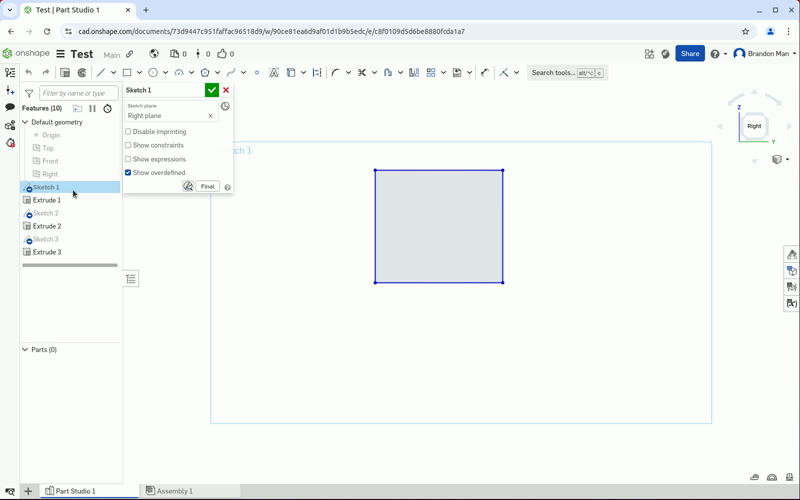
mouse_move(229, 92)
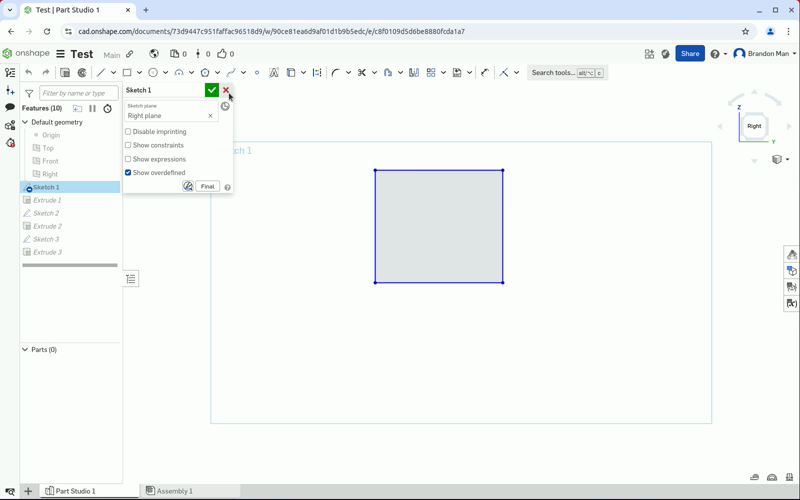
click(229, 92)
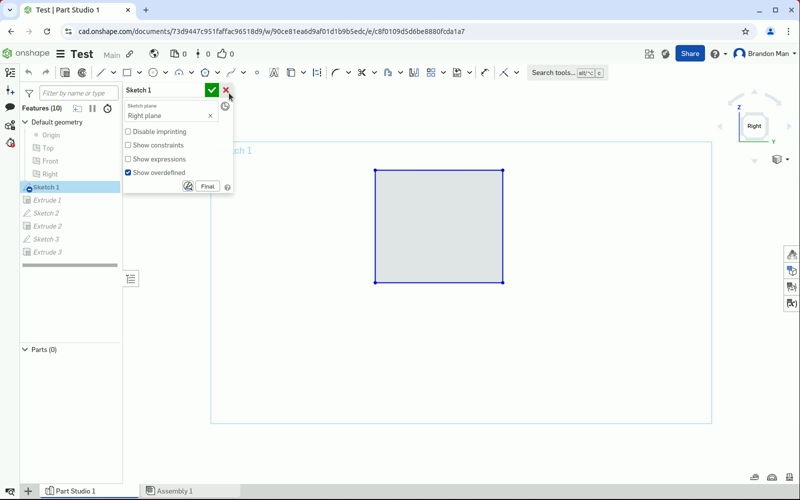
key(shift+s)
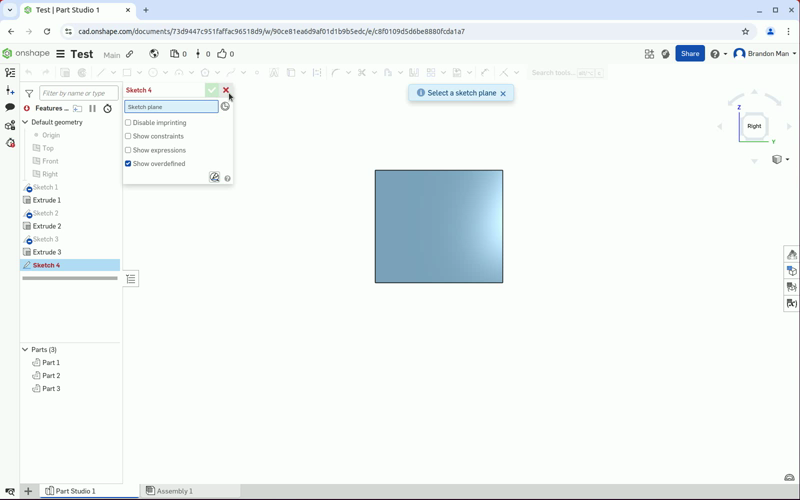
mouse_move(73, 176)
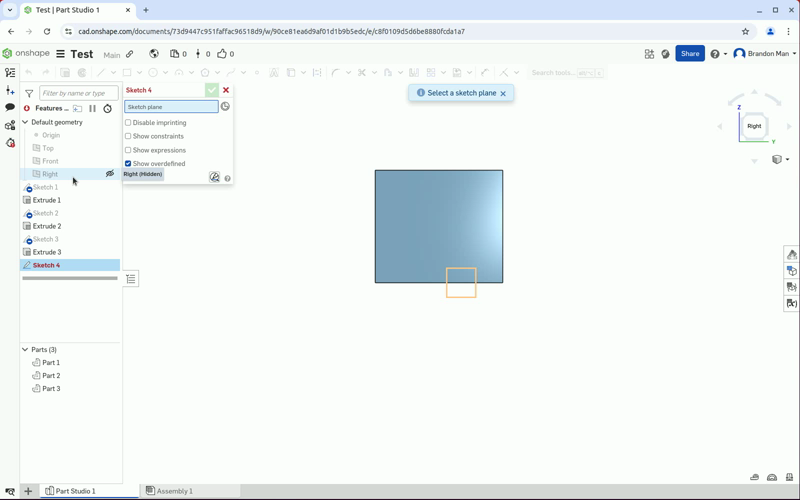
click(73, 176)
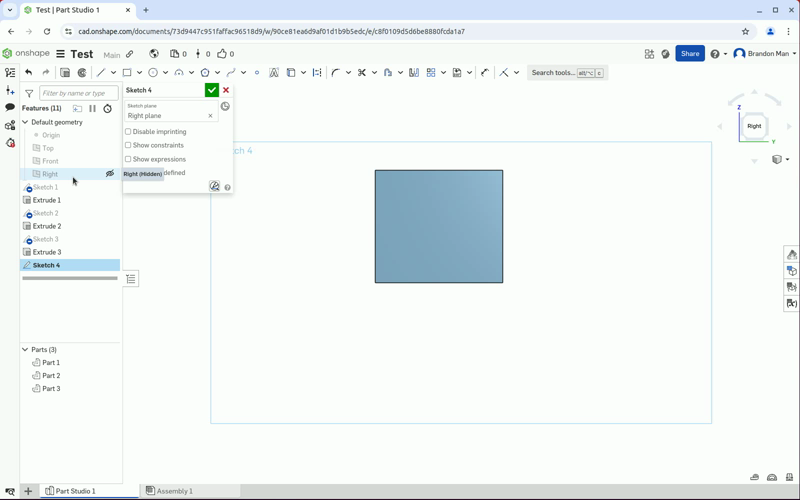
mouse_move(73, 352)
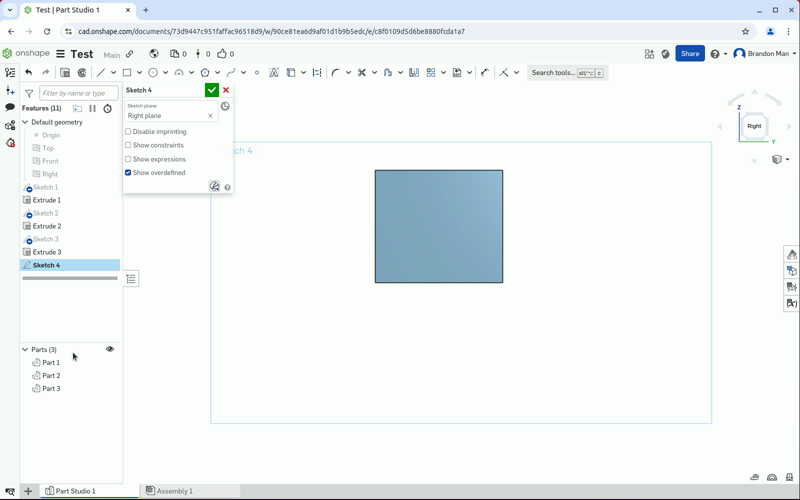
key(y)
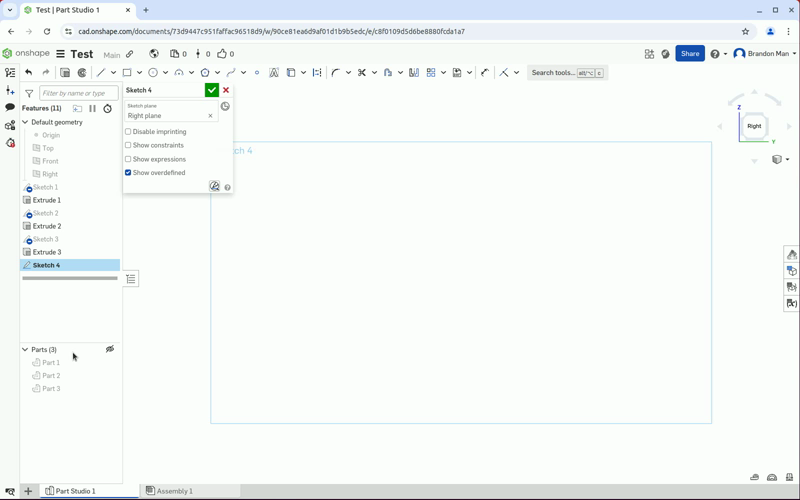
key(c)
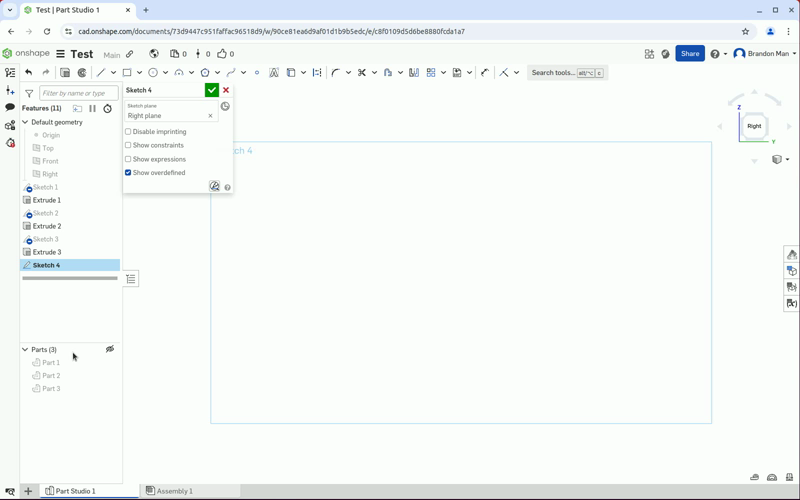
key_down(shift)
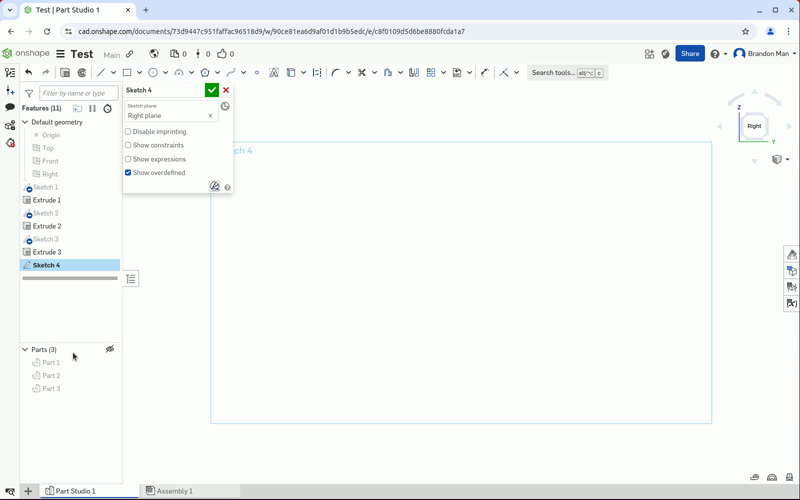
mouse_move(384, 273)
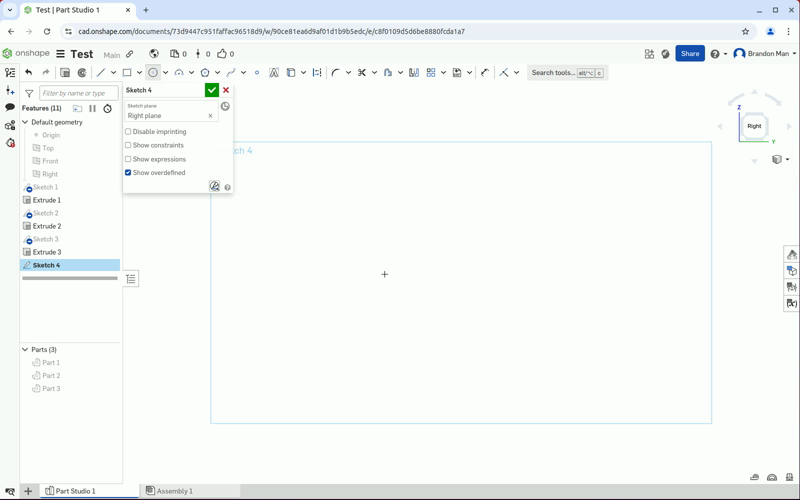
click(384, 273)
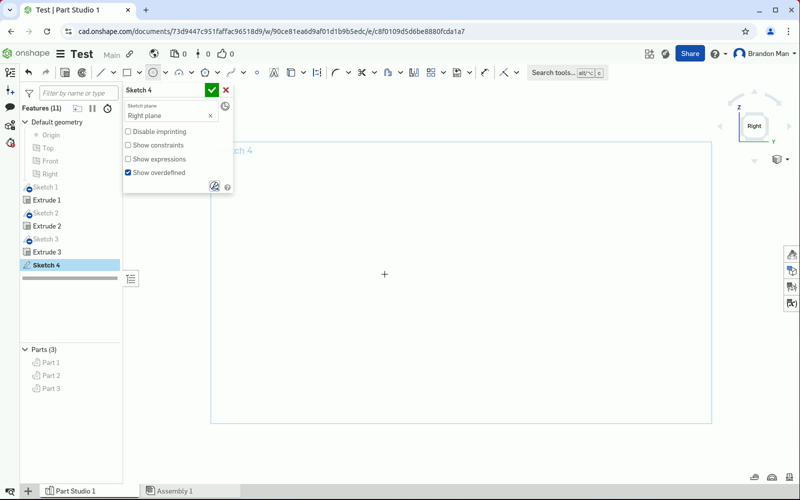
key_up(shift)
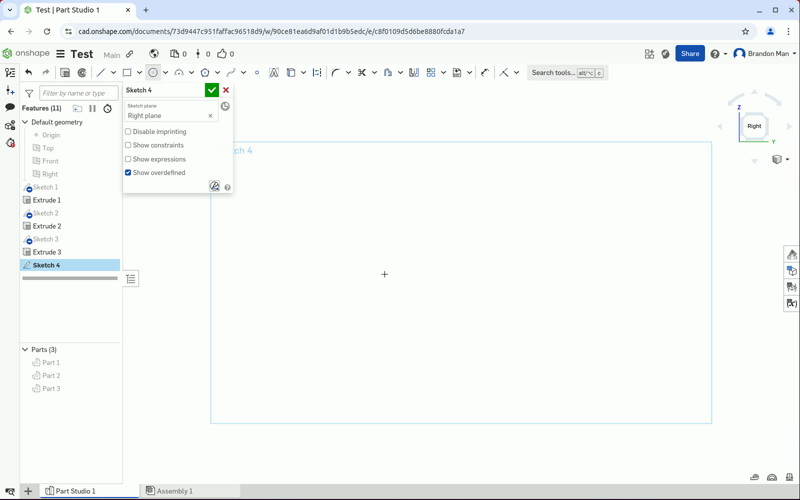
mouse_move(388, 273)
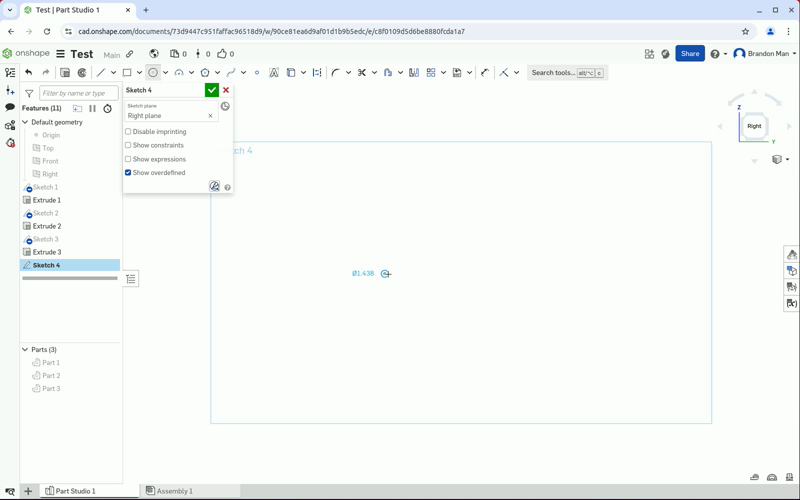
click(388, 273)
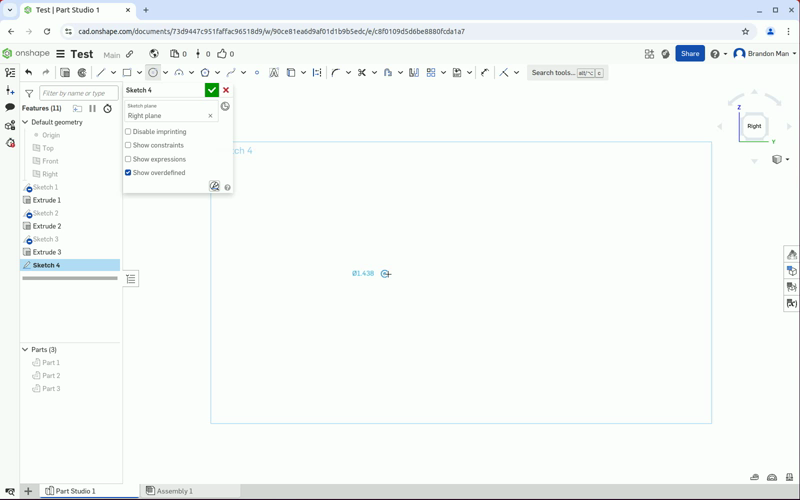
key(esc)
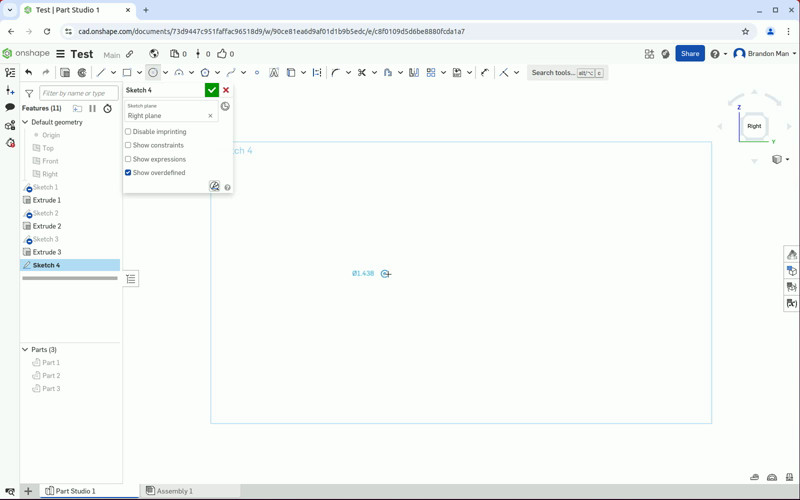
mouse_move(386, 273)
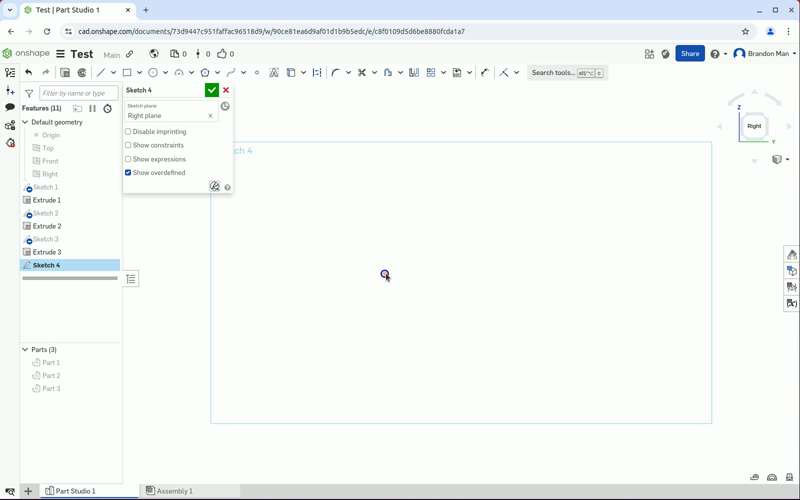
scroll(6)
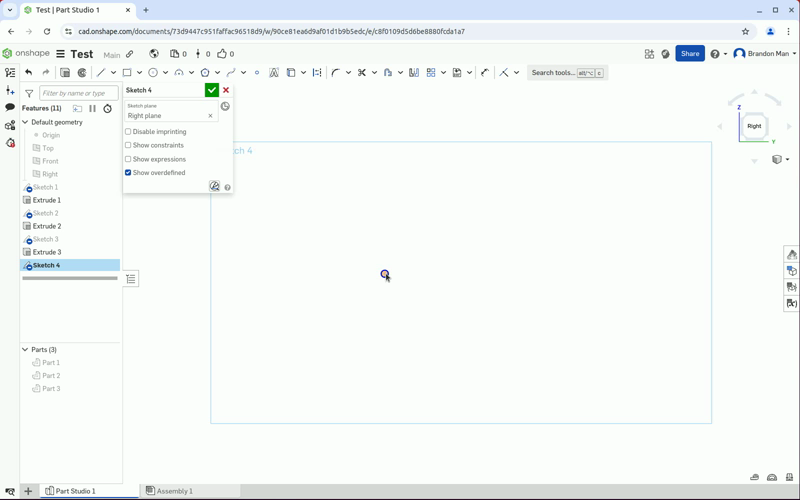
scroll(6)
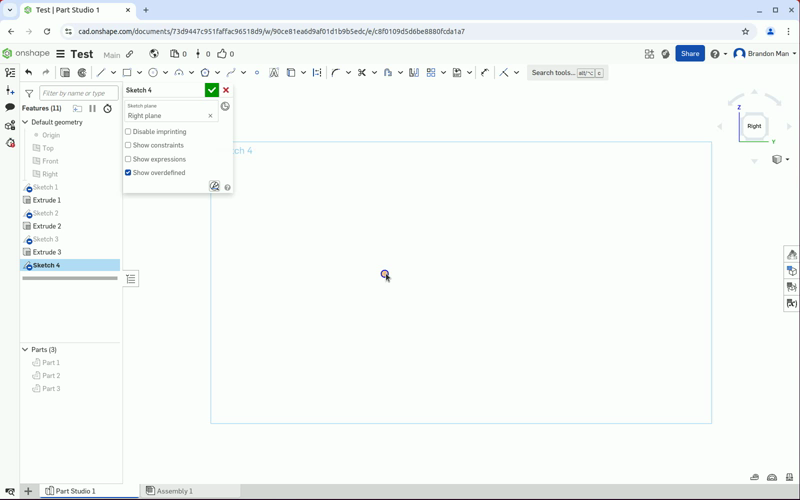
scroll(6)
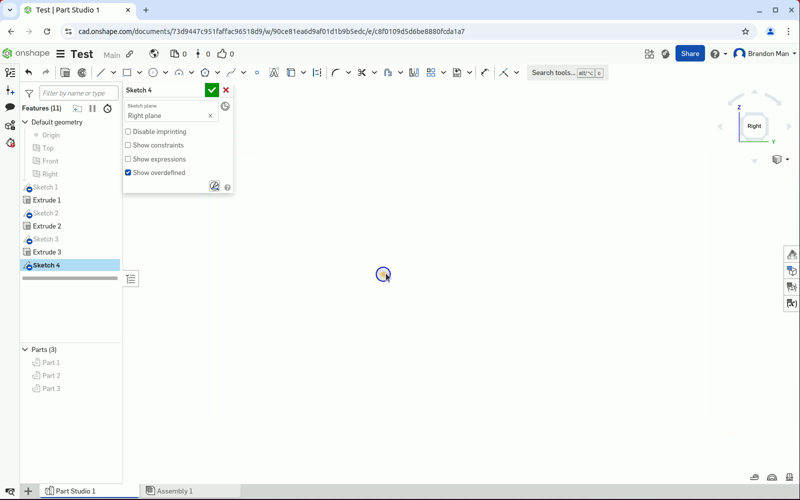
scroll(6)
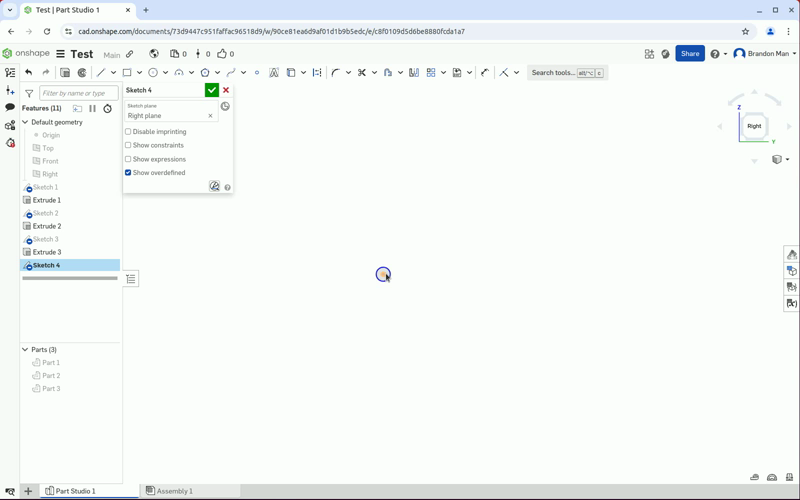
scroll(6)
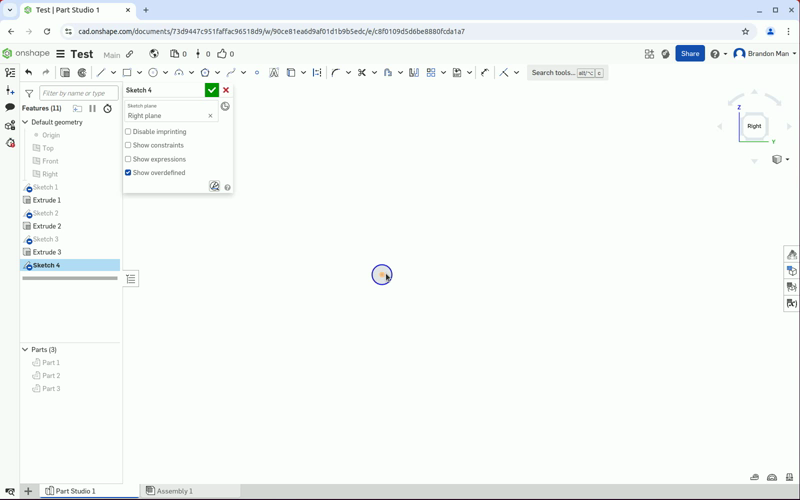
scroll(6)
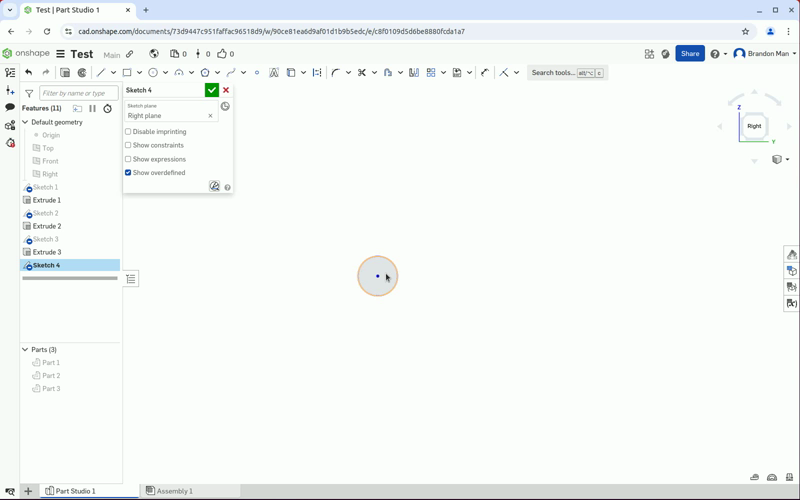
scroll(6)
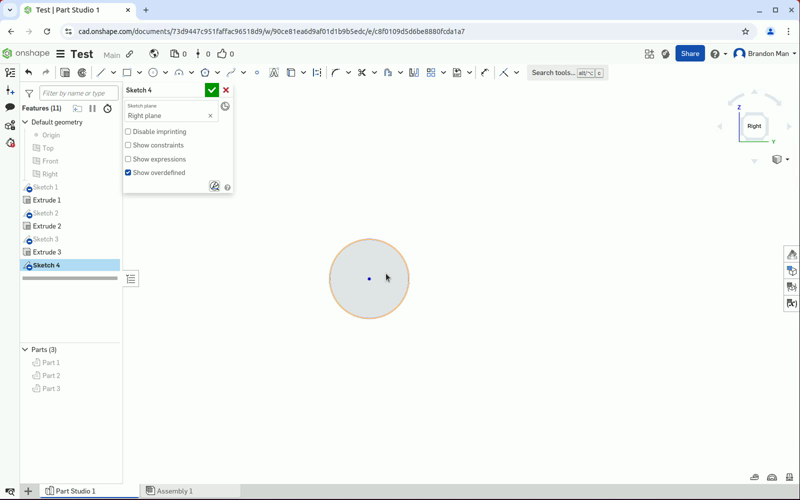
click(386, 273)
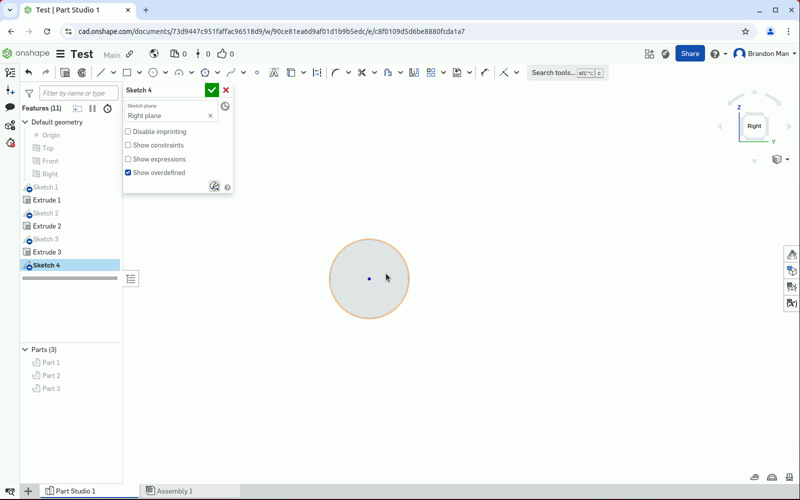
scroll(-6)
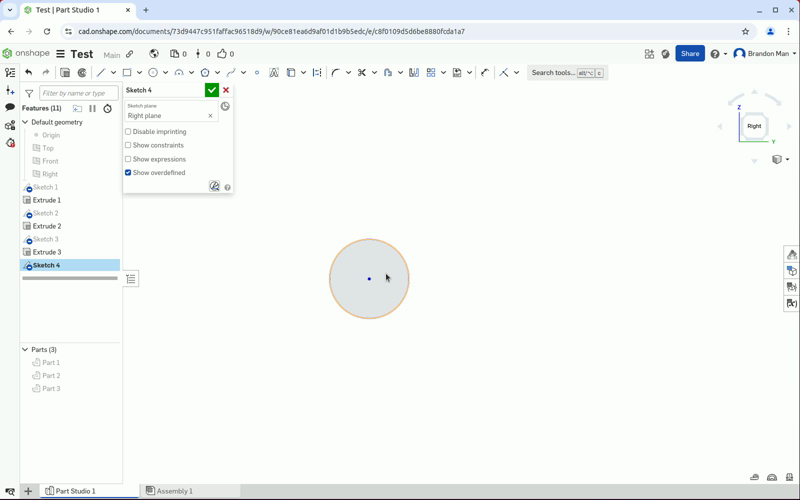
scroll(-6)
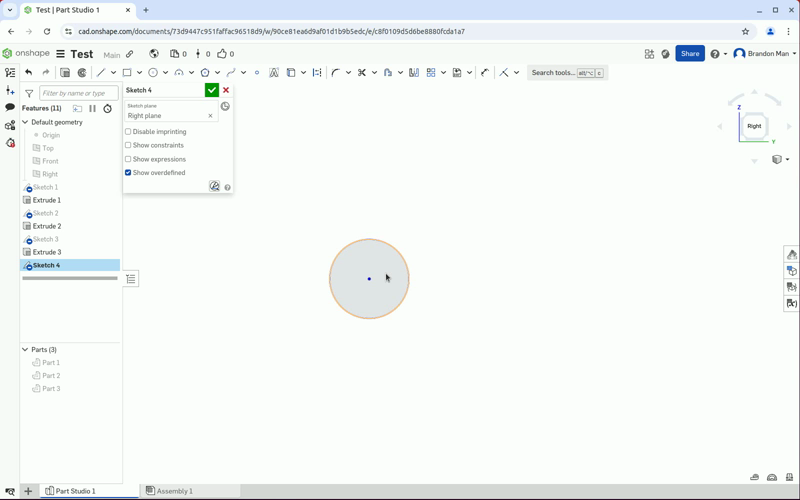
scroll(-6)
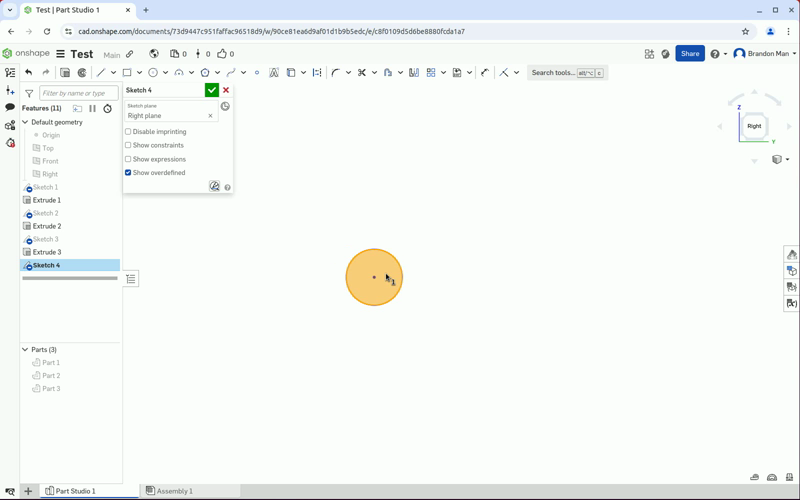
scroll(-6)
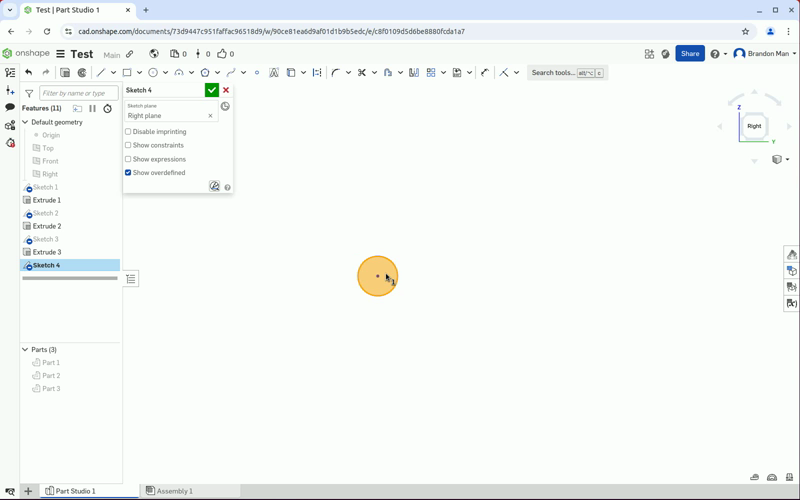
scroll(-6)
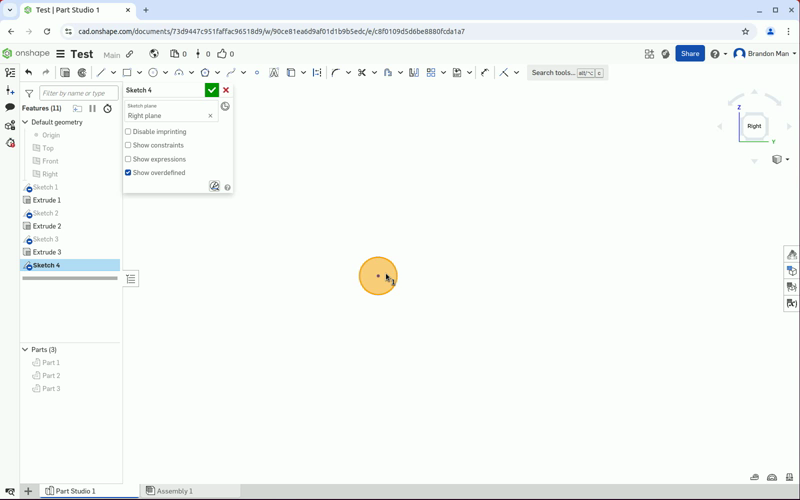
scroll(-6)
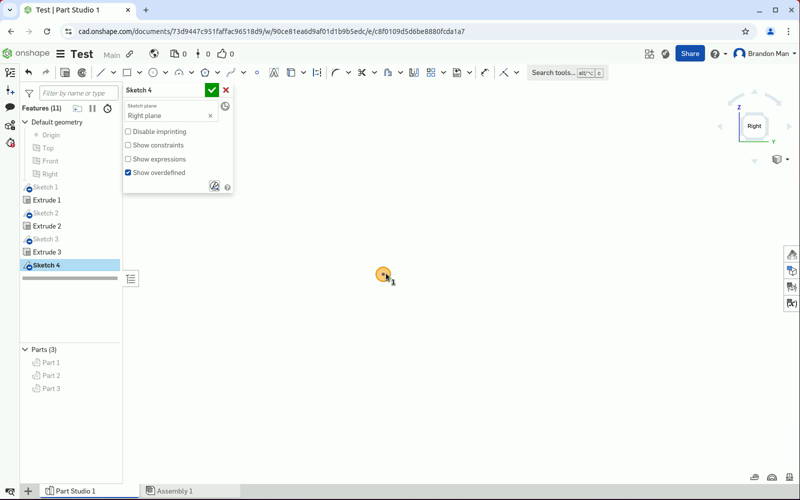
scroll(-6)
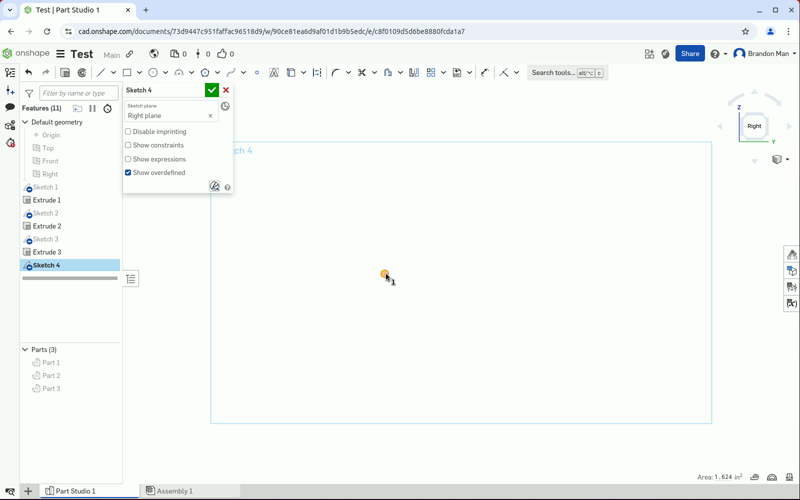
mouse_move(73, 352)
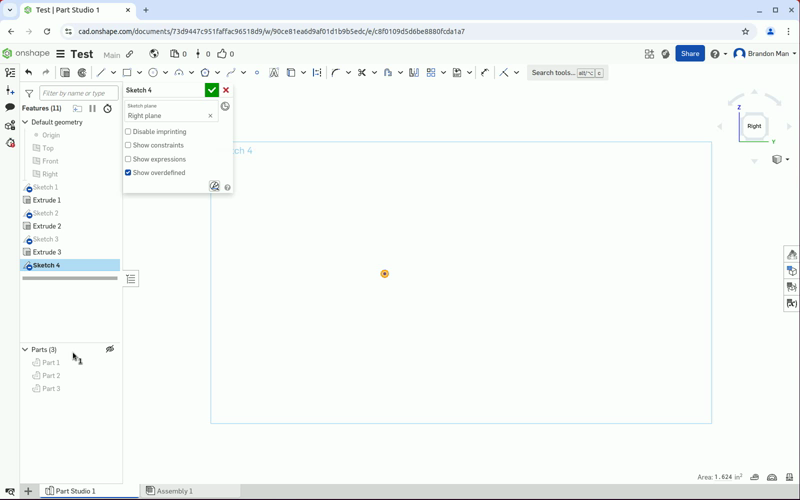
key(shift+y)
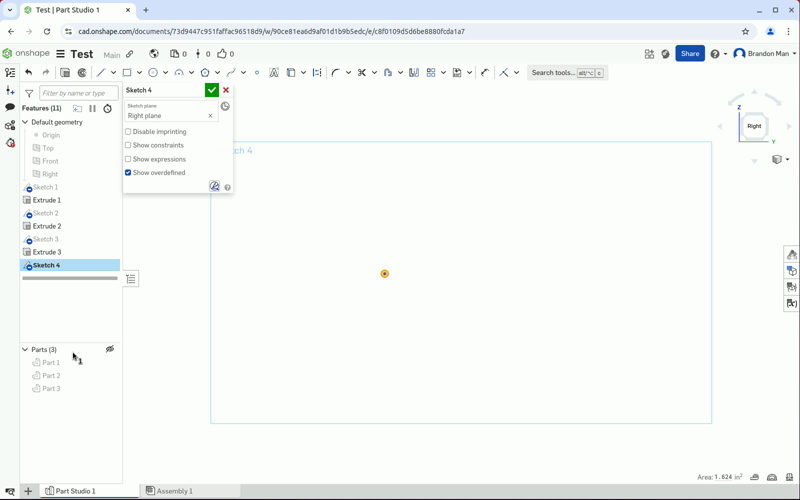
key(shift+e)
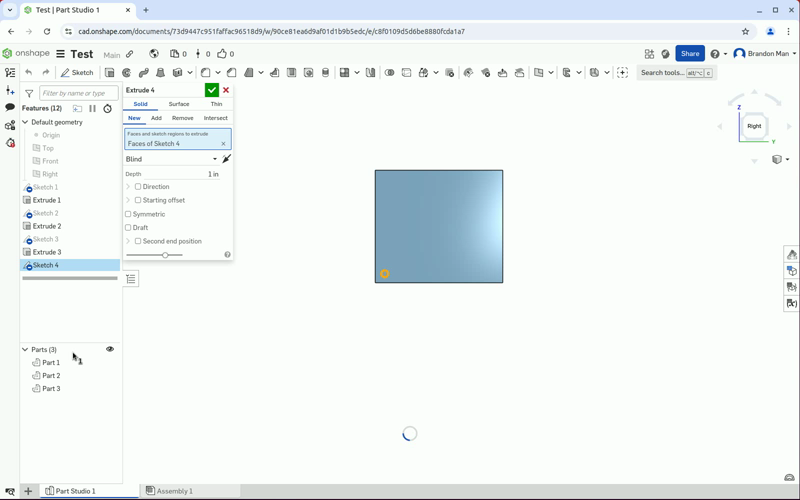
mouse_move(143, 106)
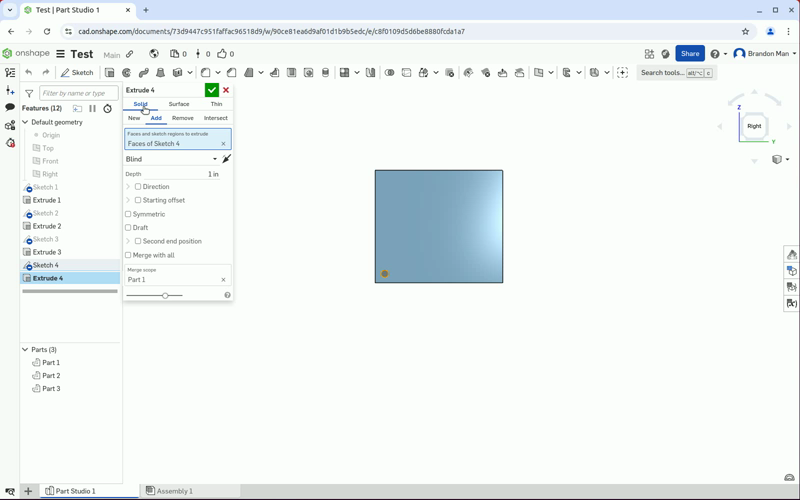
click(143, 106)
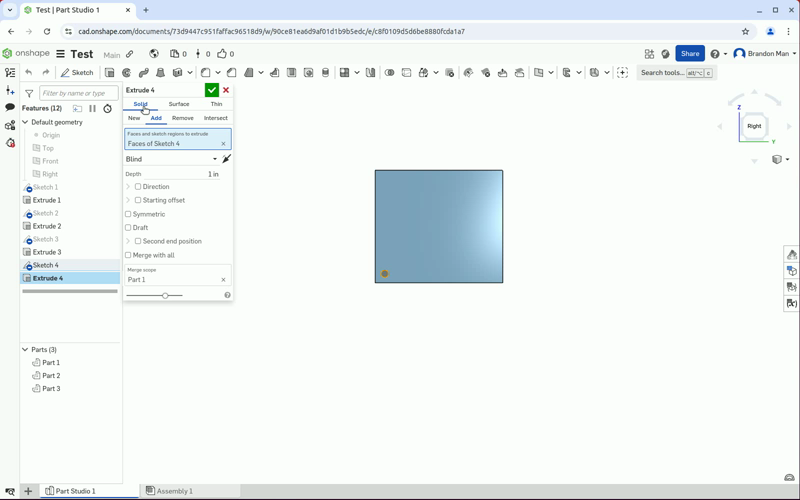
mouse_move(137, 120)
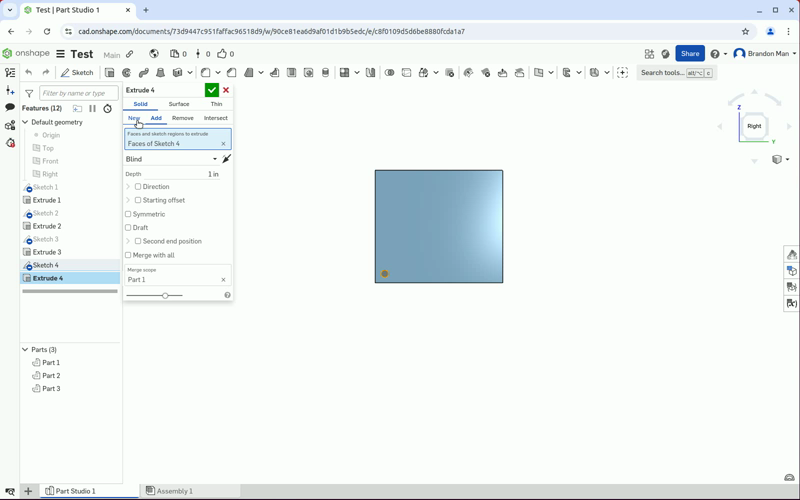
click(137, 120)
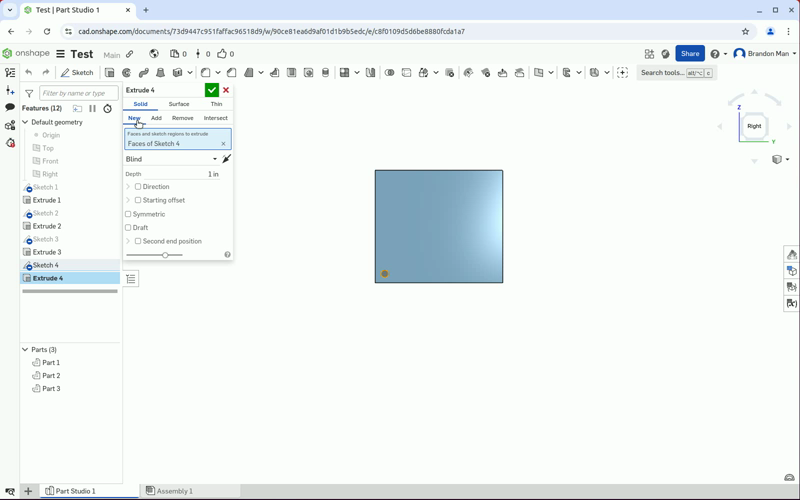
key(tab, 4)
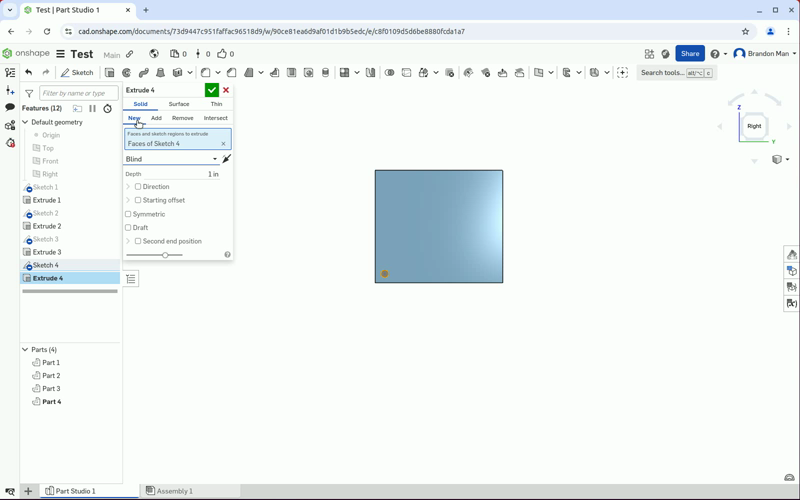
text(0.241)
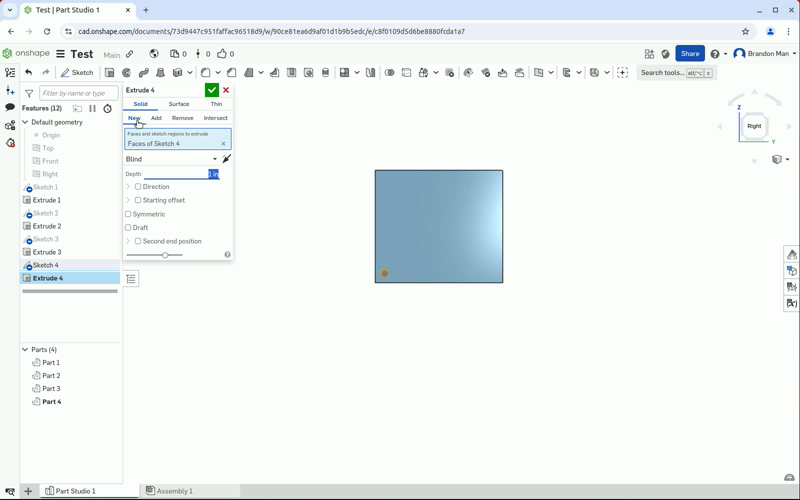
key(enter)
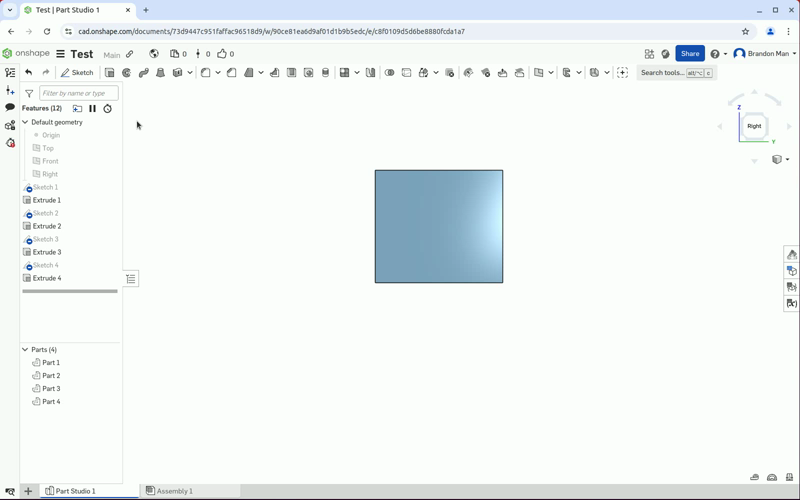
key(shift+h)
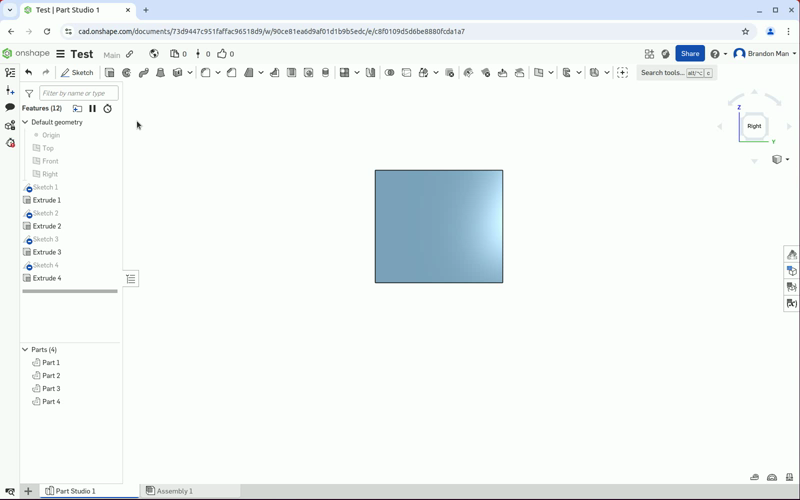
key(shift+h)
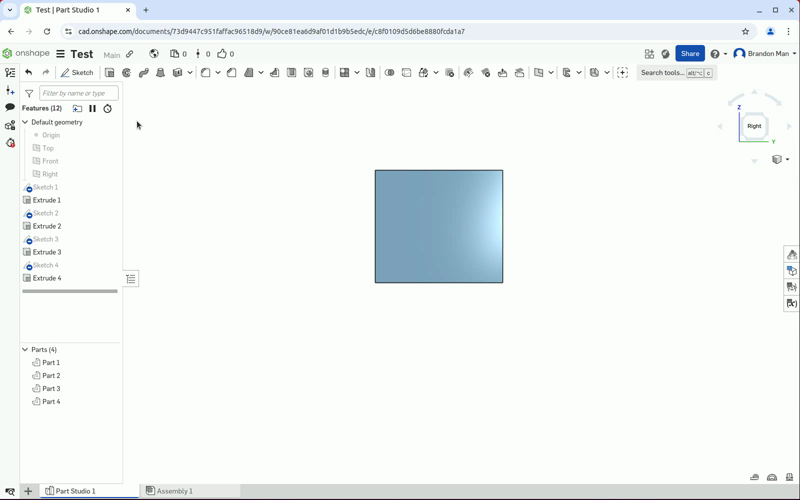
mouse_move(73, 189)
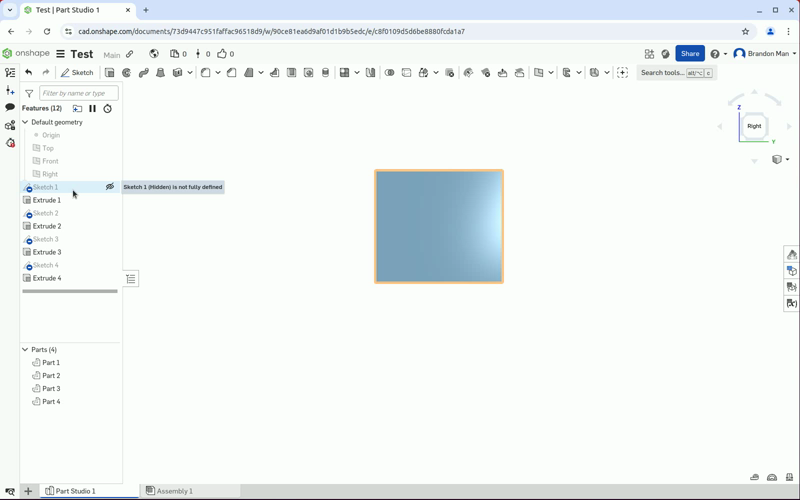
click(73, 189)
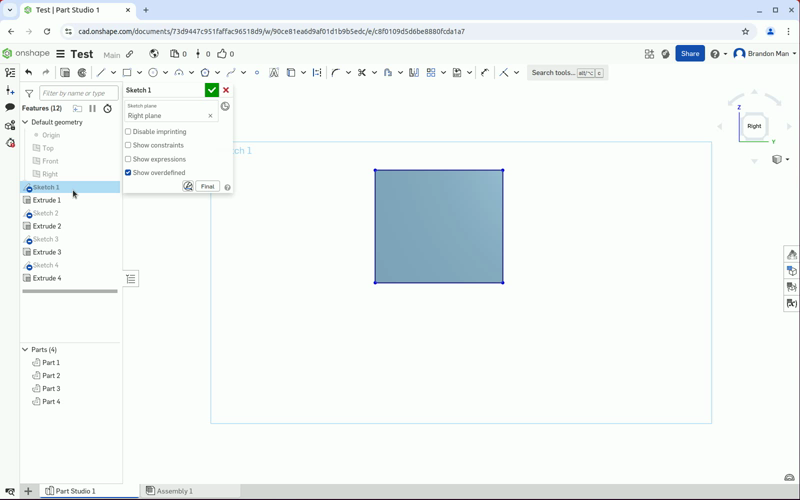
mouse_move(229, 92)
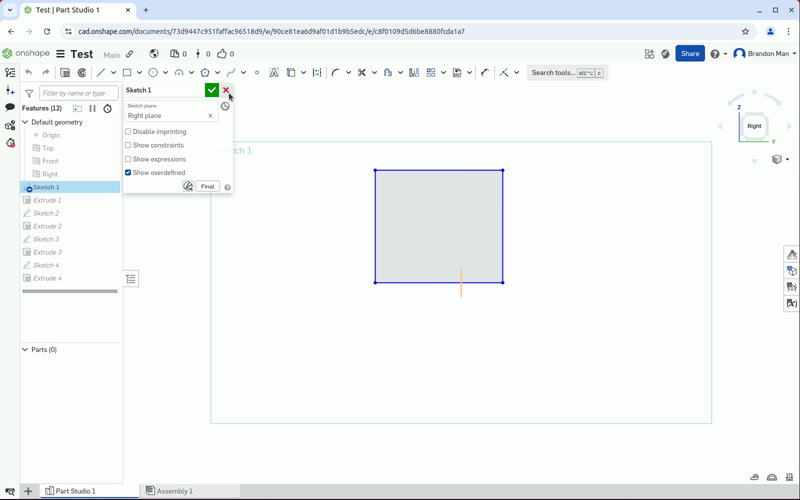
click(229, 92)
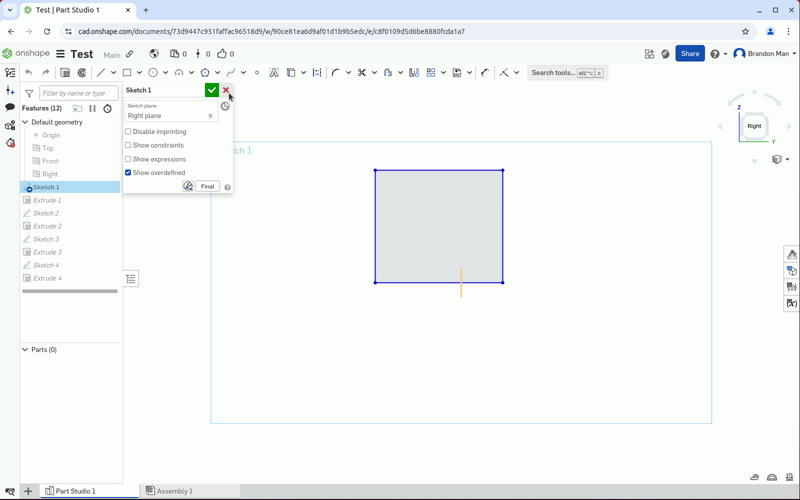
key(shift+s)
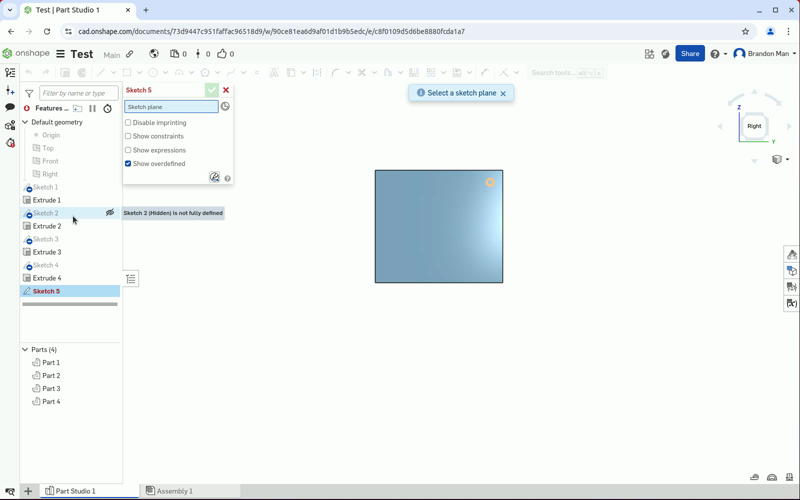
scroll(3)
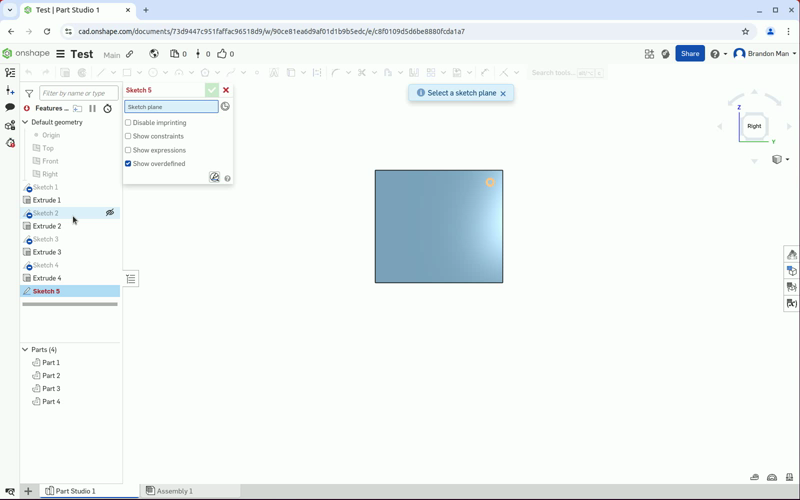
mouse_move(73, 176)
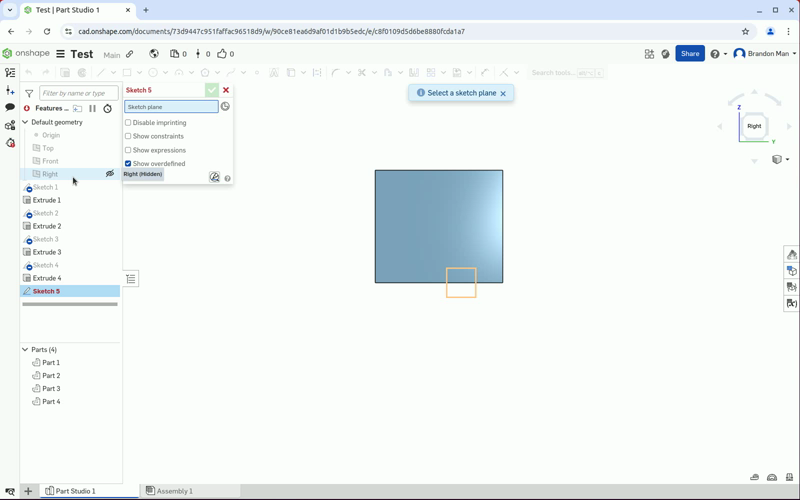
click(73, 176)
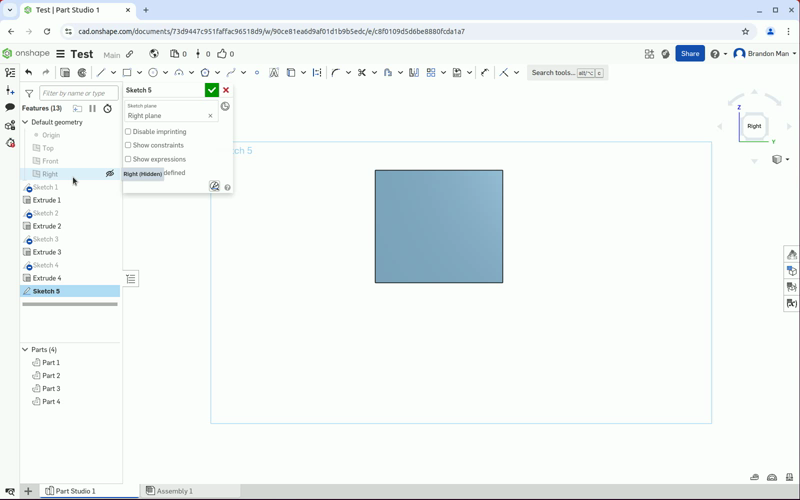
mouse_move(73, 352)
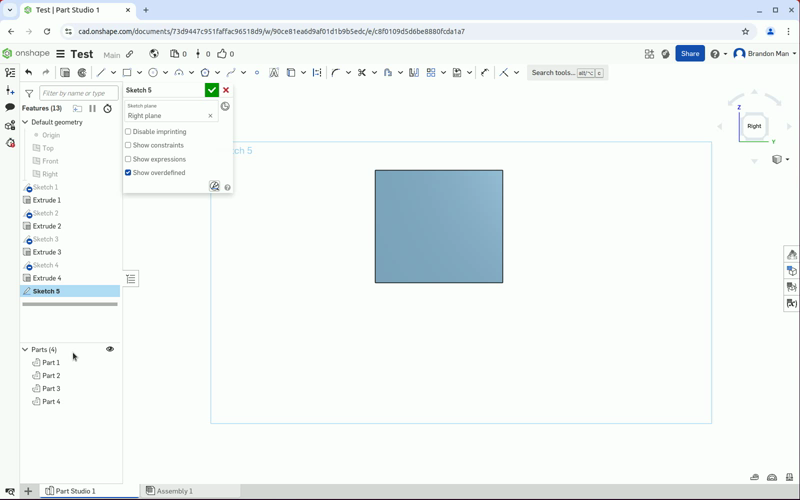
key(y)
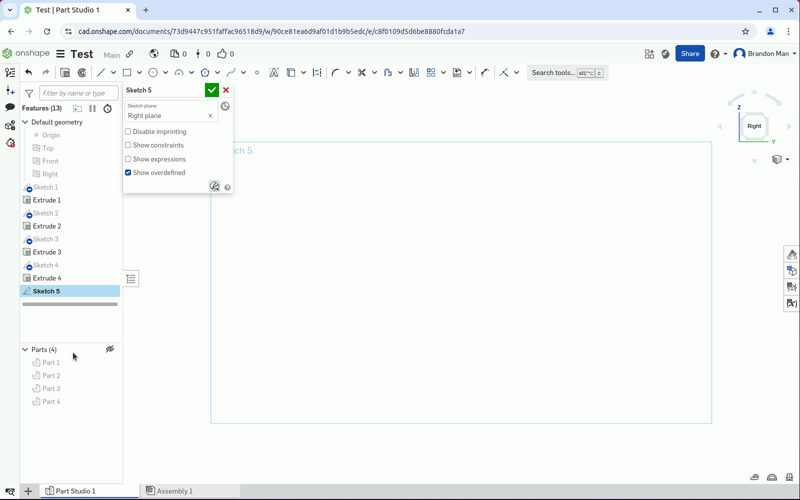
key(c)
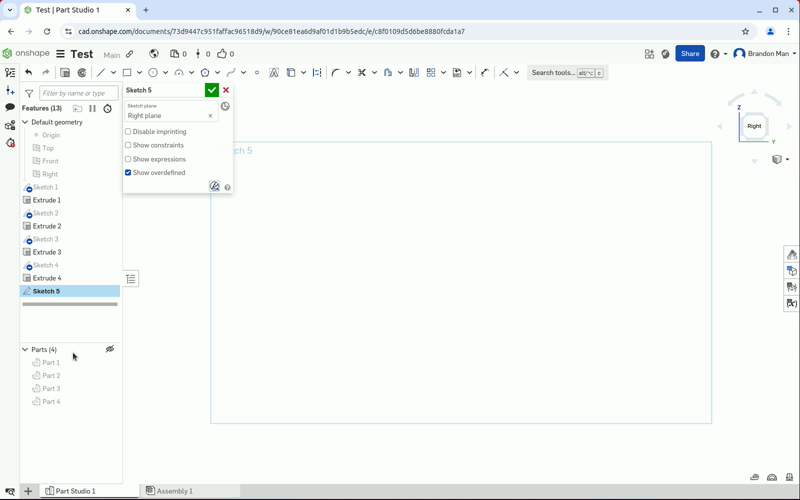
key_down(shift)
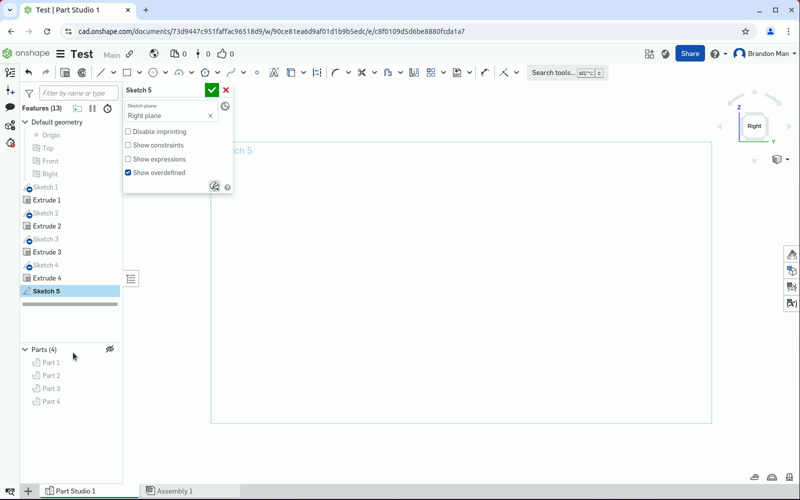
mouse_move(490, 273)
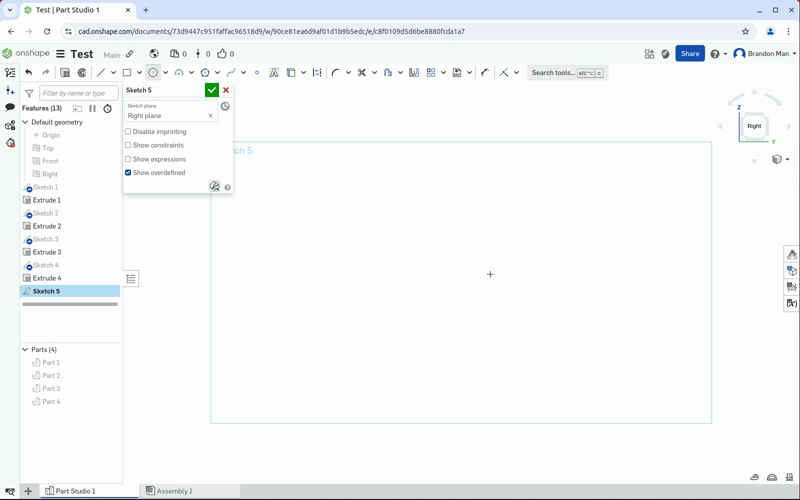
click(490, 273)
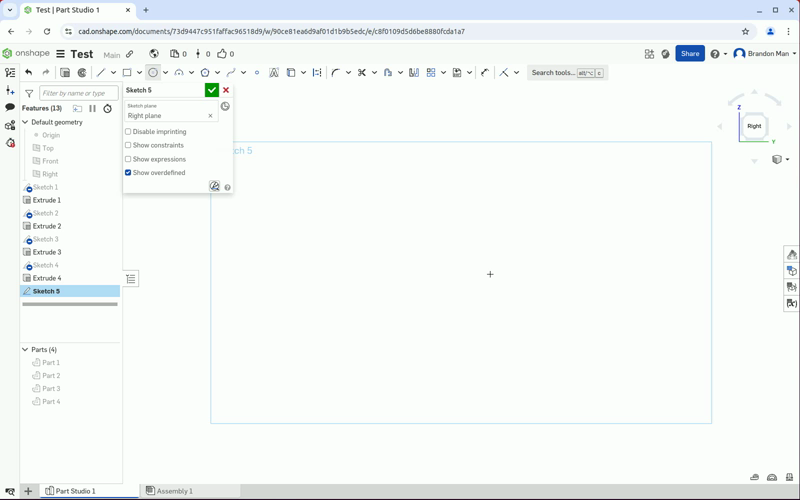
key_up(shift)
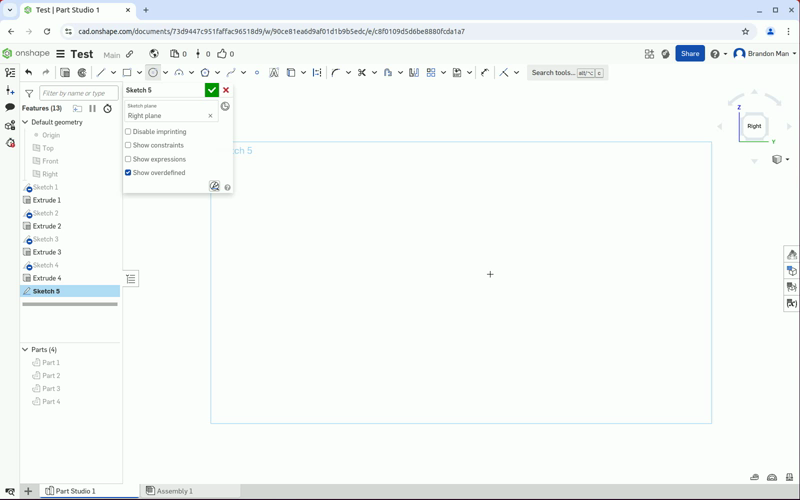
mouse_move(493, 273)
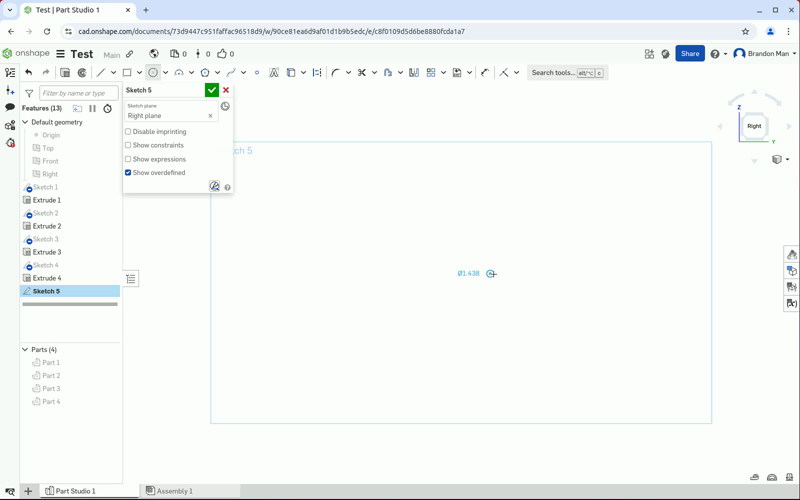
click(493, 273)
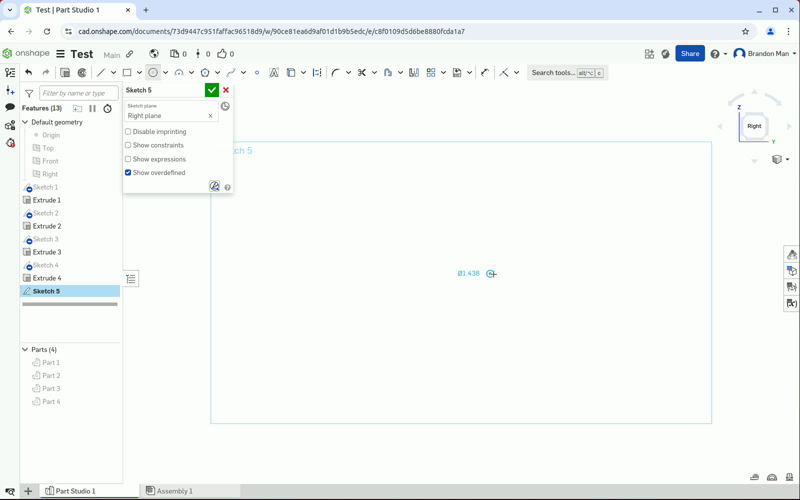
key(esc)
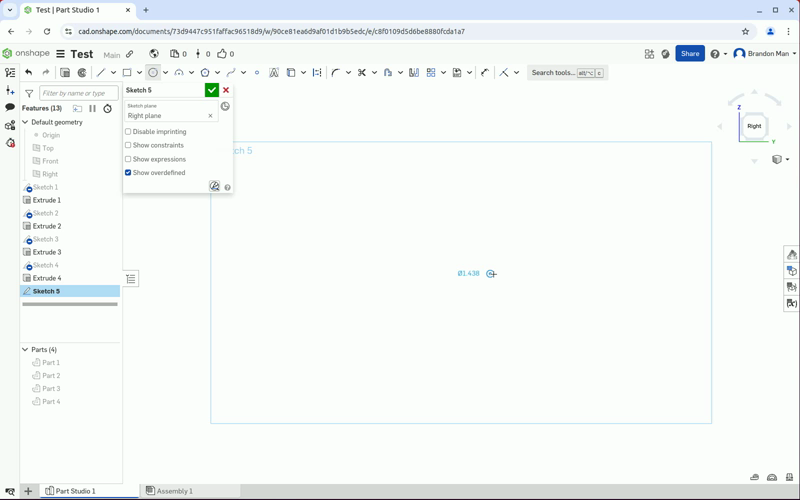
mouse_move(492, 273)
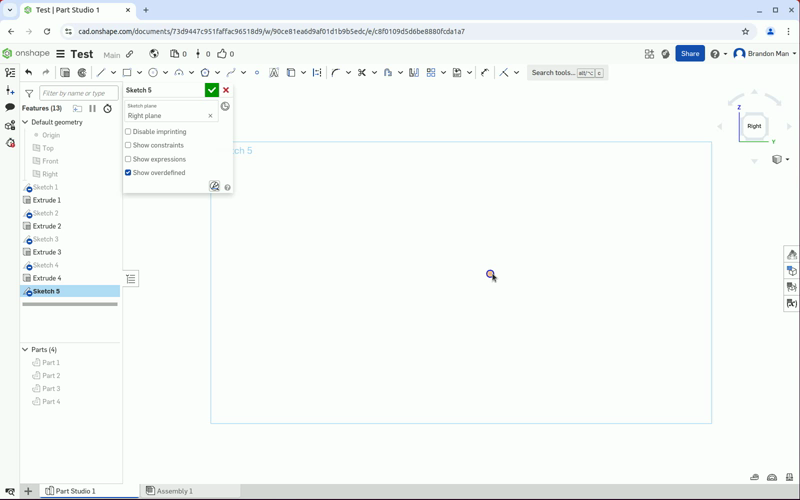
scroll(6)
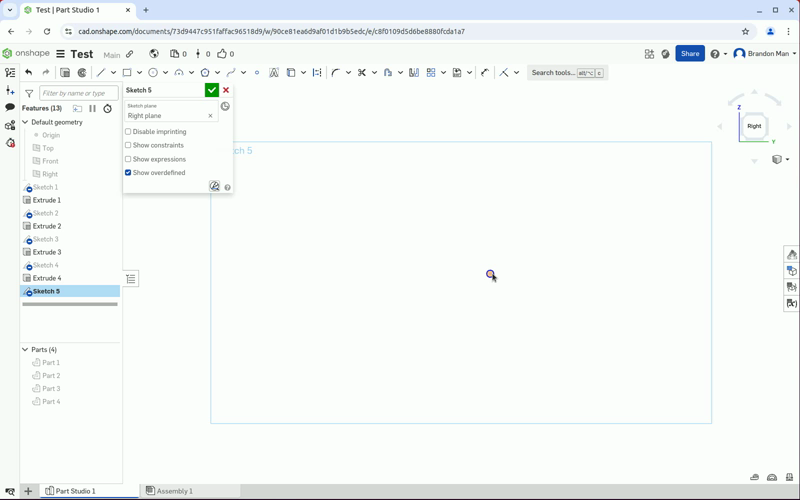
scroll(6)
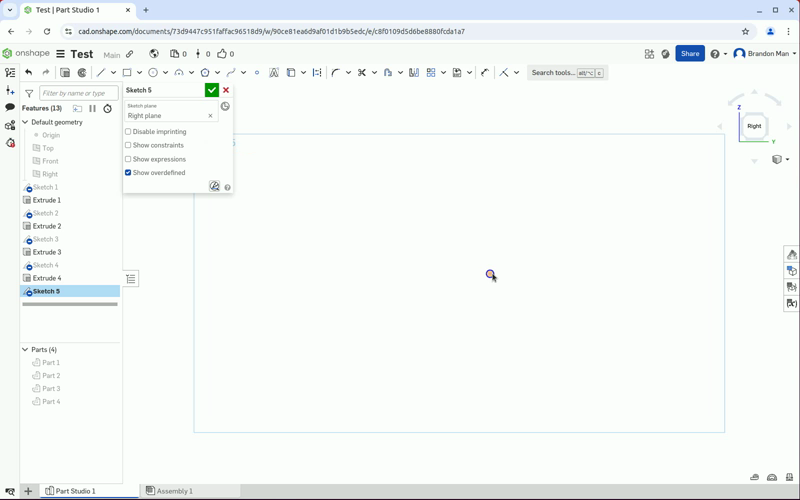
scroll(6)
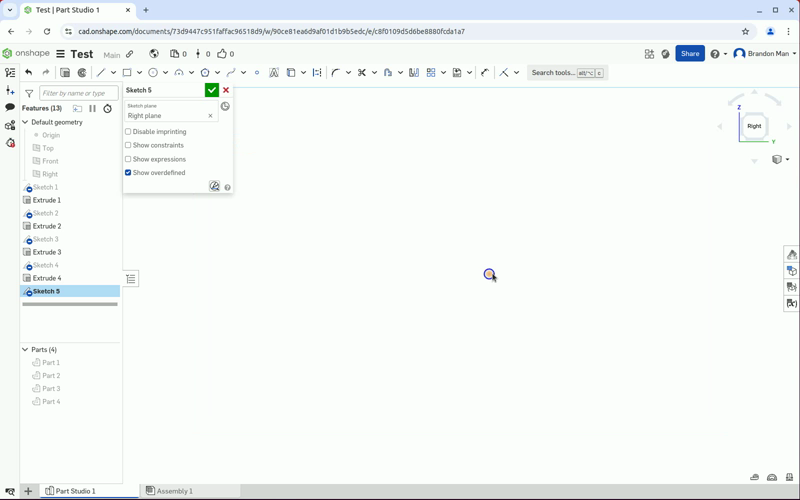
scroll(6)
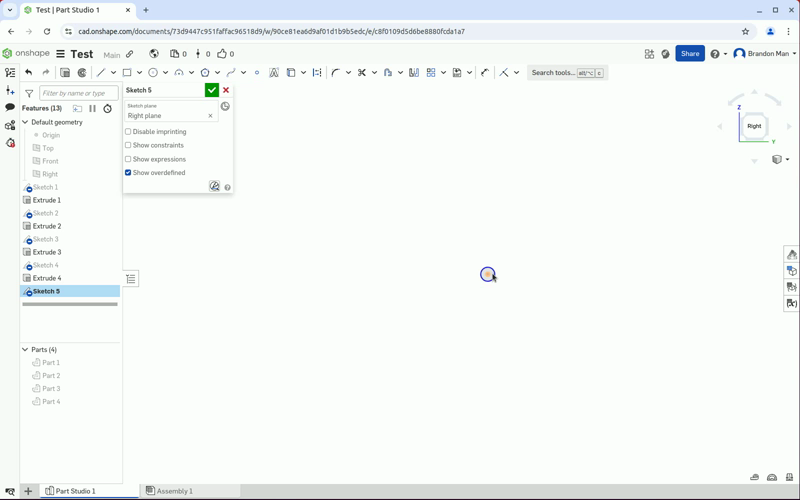
scroll(6)
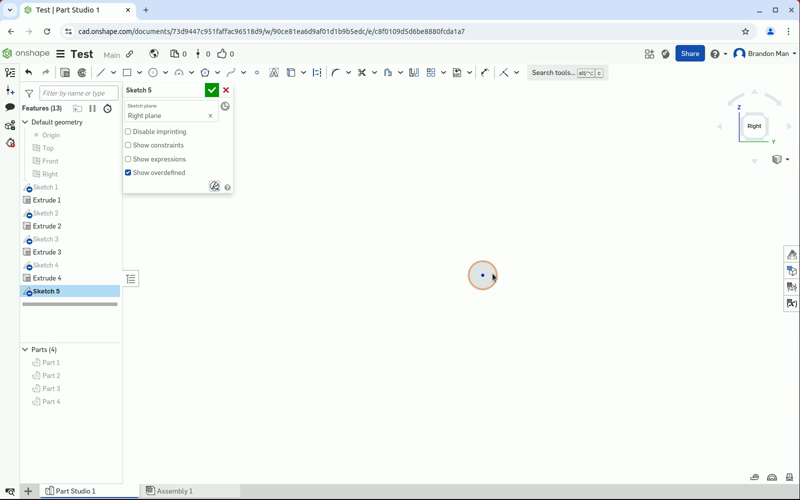
scroll(6)
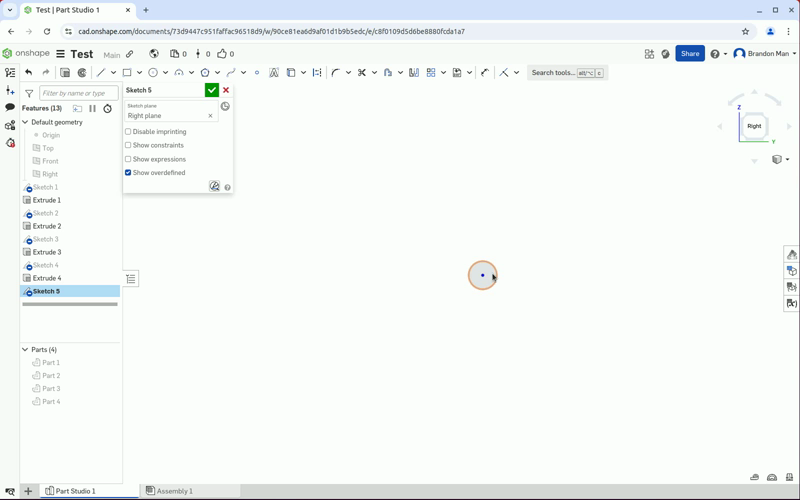
scroll(6)
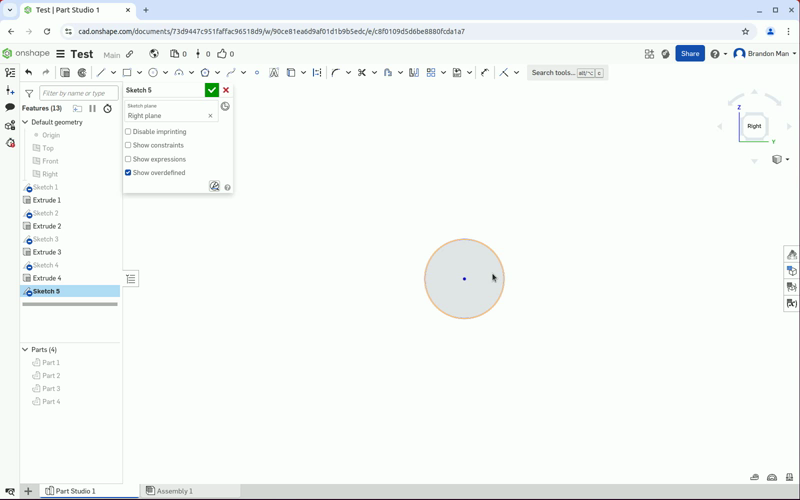
click(492, 273)
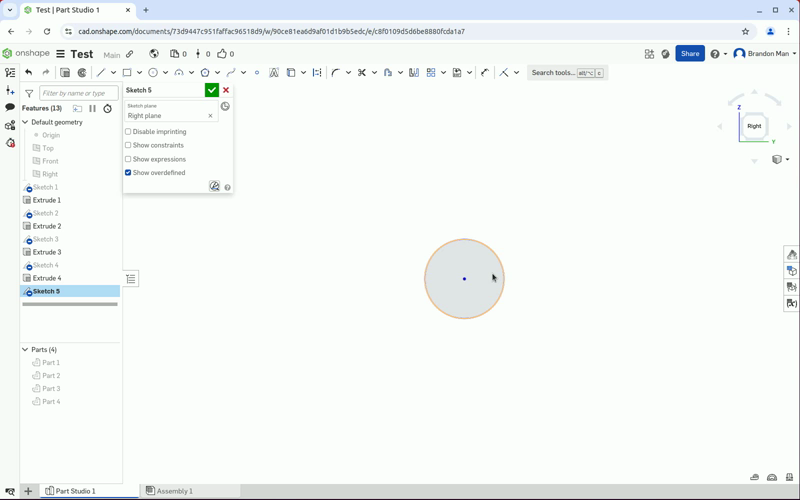
scroll(-6)
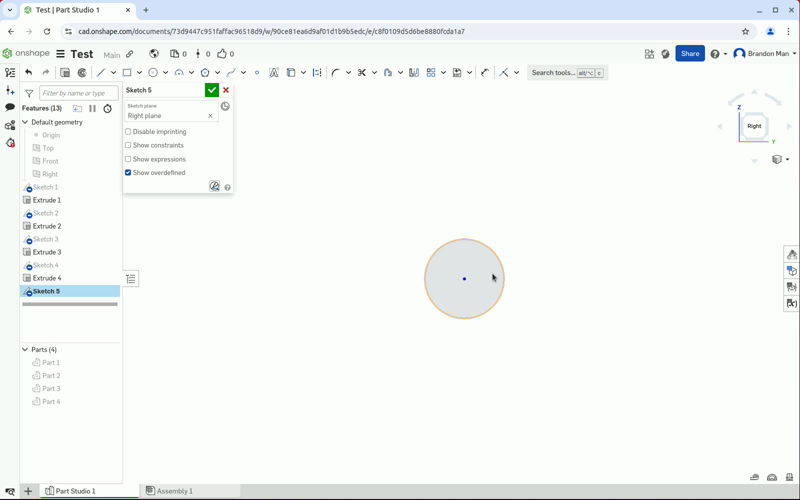
scroll(-6)
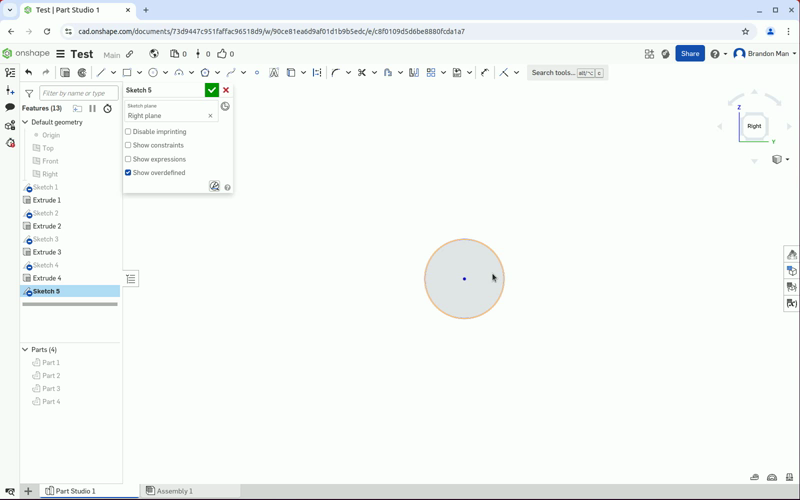
scroll(-6)
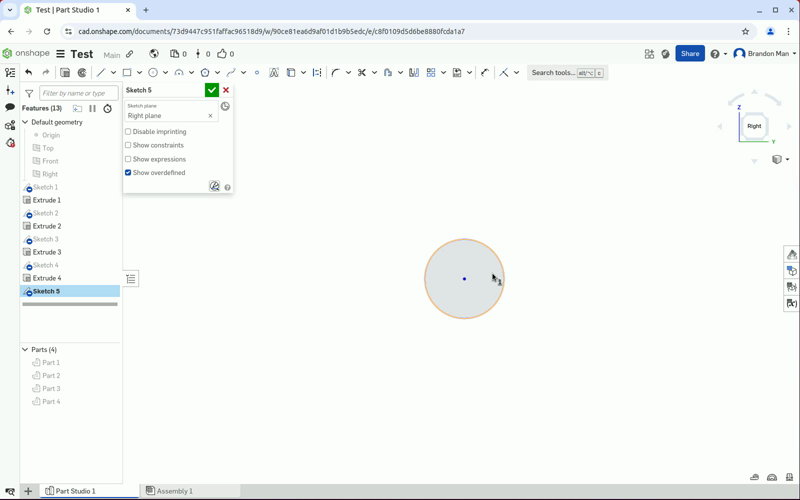
scroll(-6)
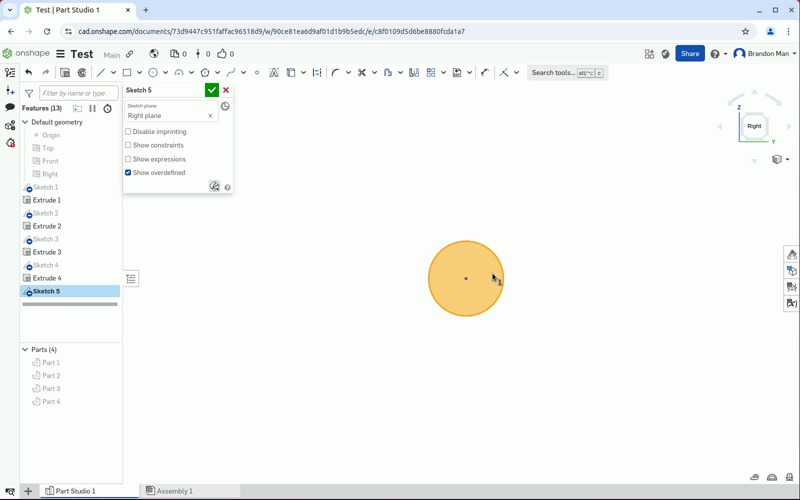
scroll(-6)
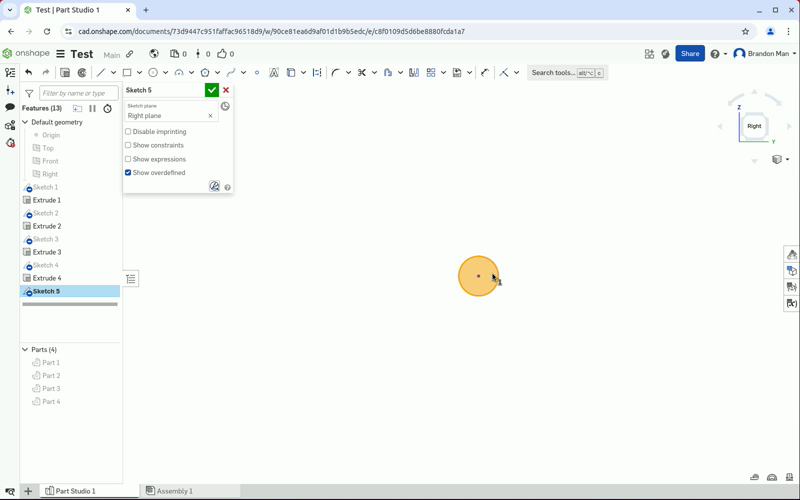
scroll(-6)
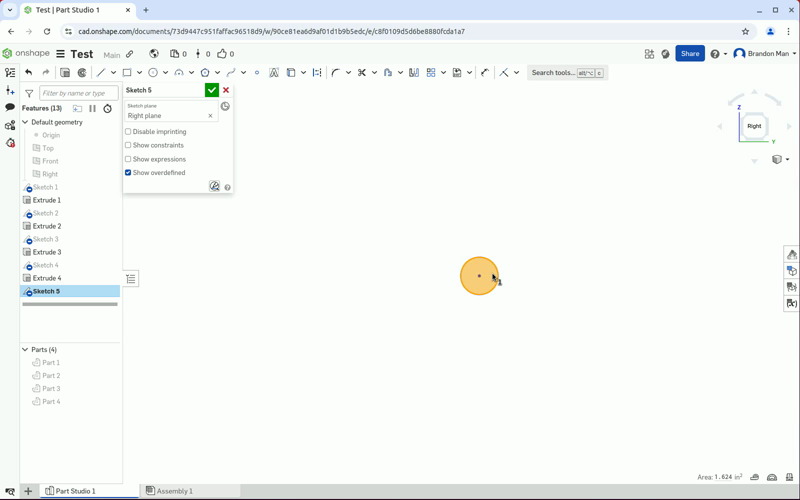
scroll(-6)
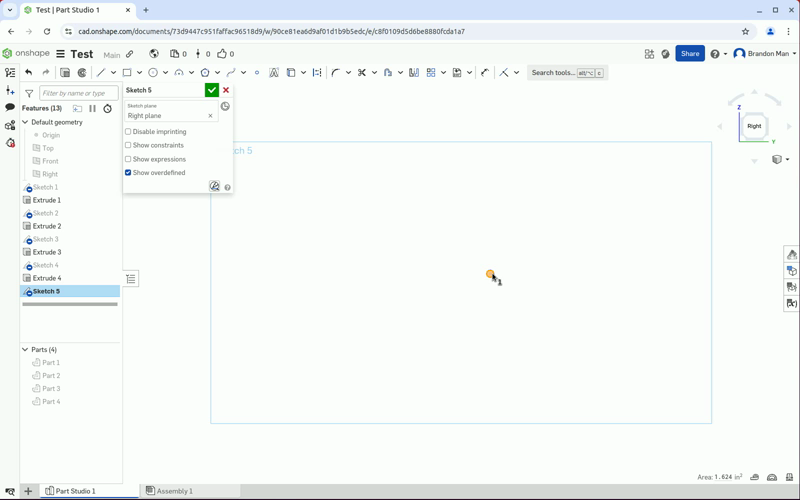
mouse_move(73, 352)
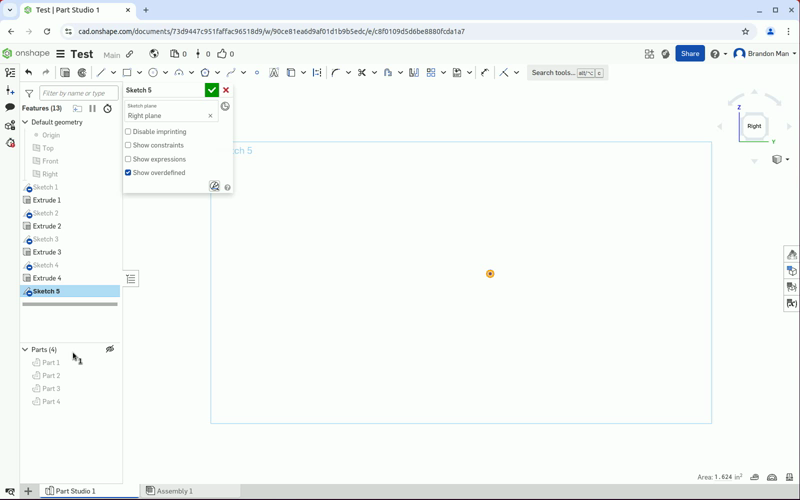
key(shift+y)
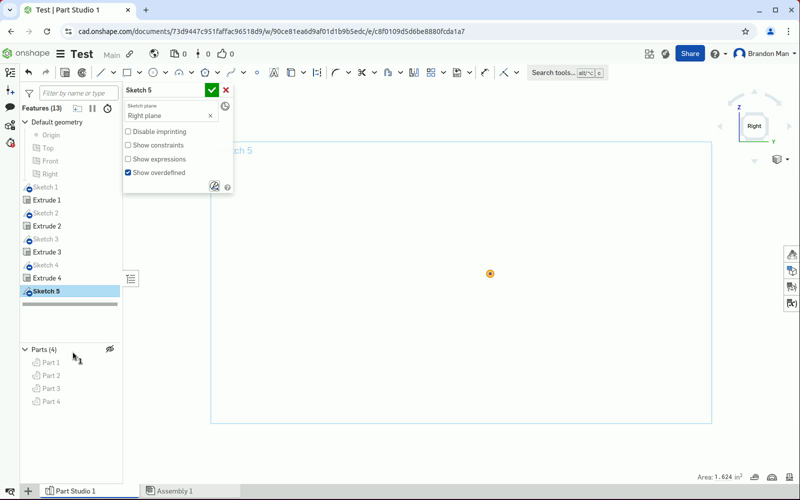
key(shift+e)
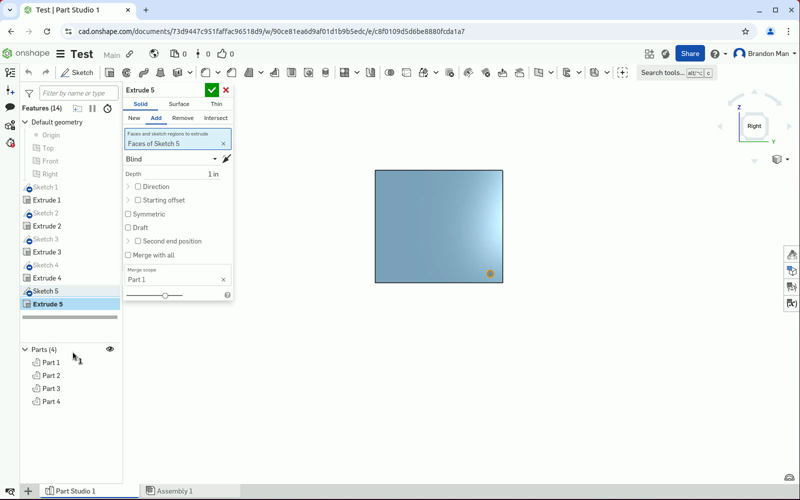
mouse_move(143, 106)
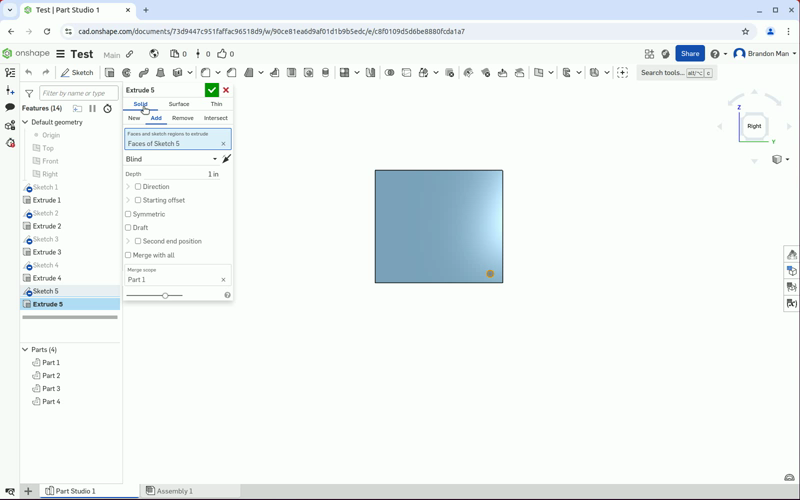
click(143, 106)
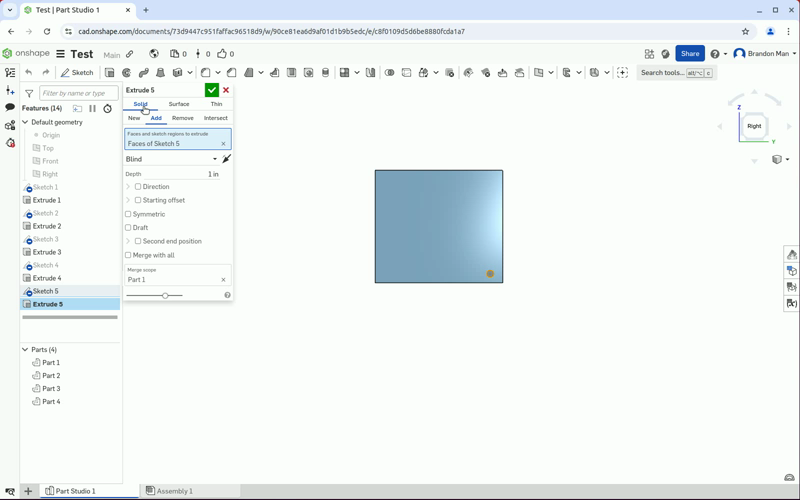
mouse_move(137, 120)
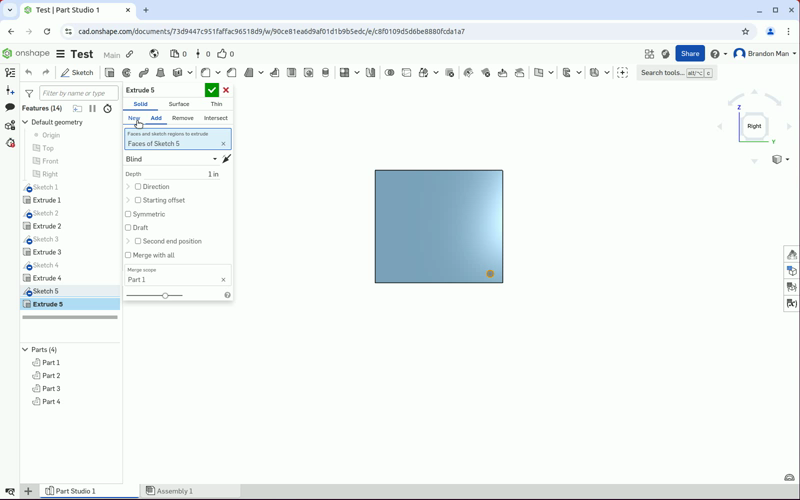
click(137, 120)
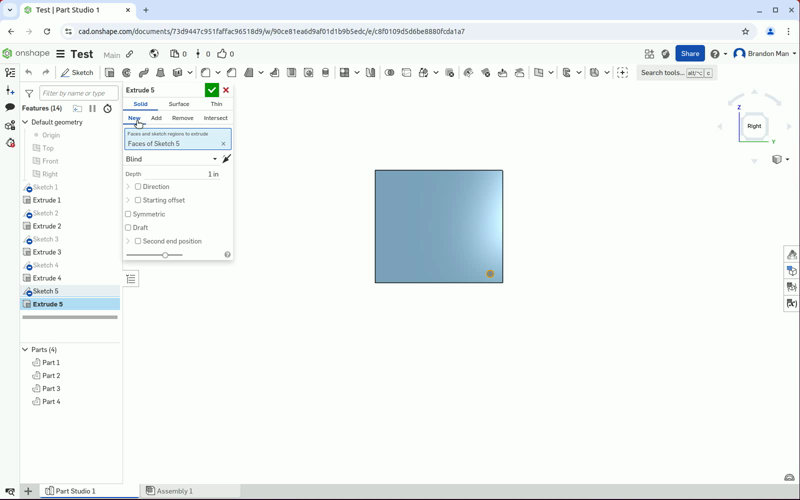
key(tab, 4)
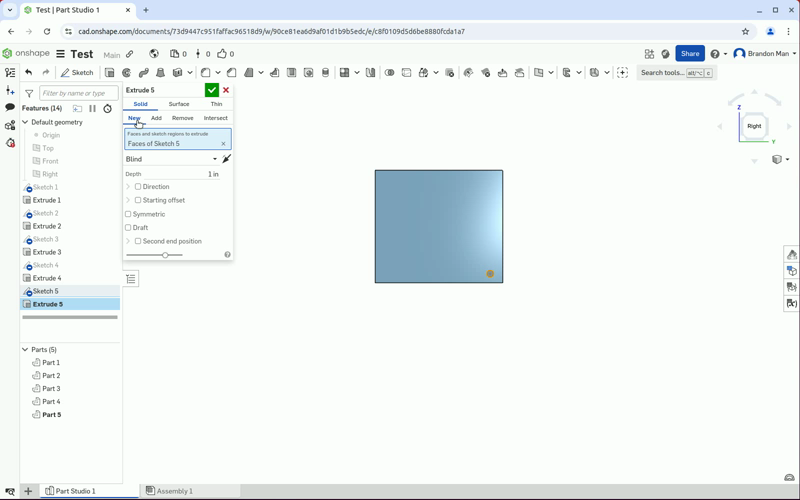
text(0.241)
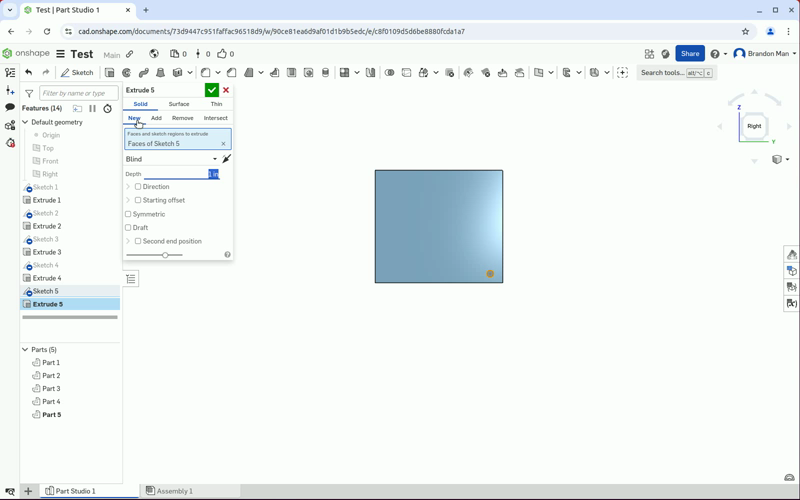
key(enter)
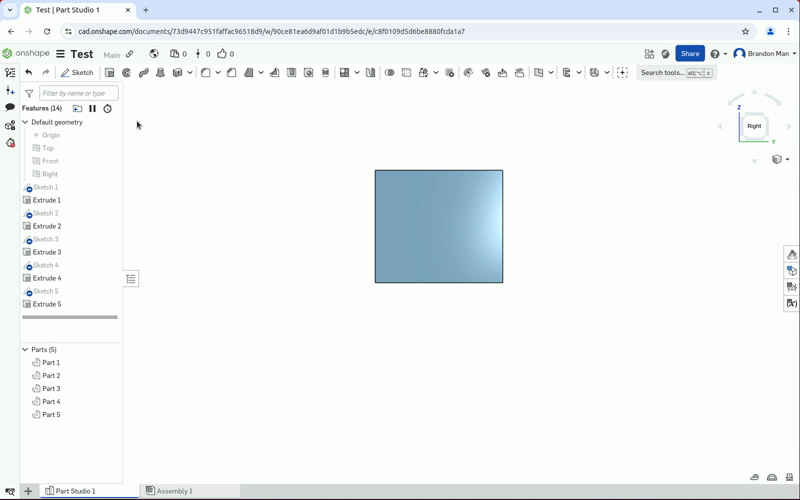
key(shift+h)
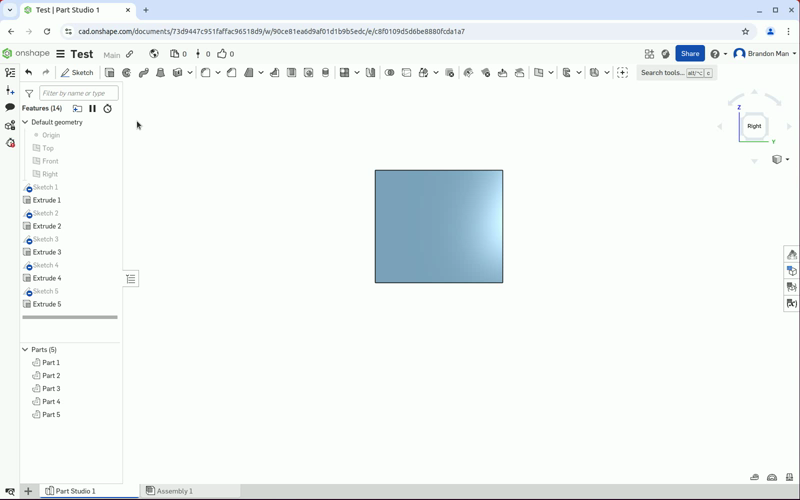
key(shift+h)
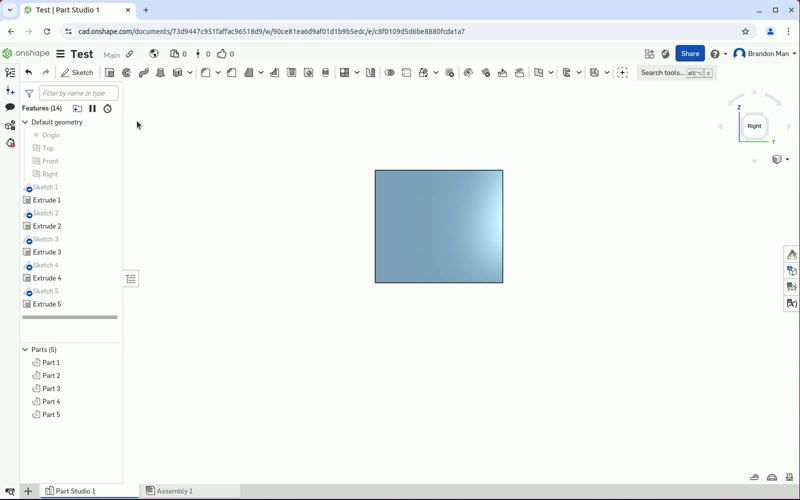
key(shift+7)
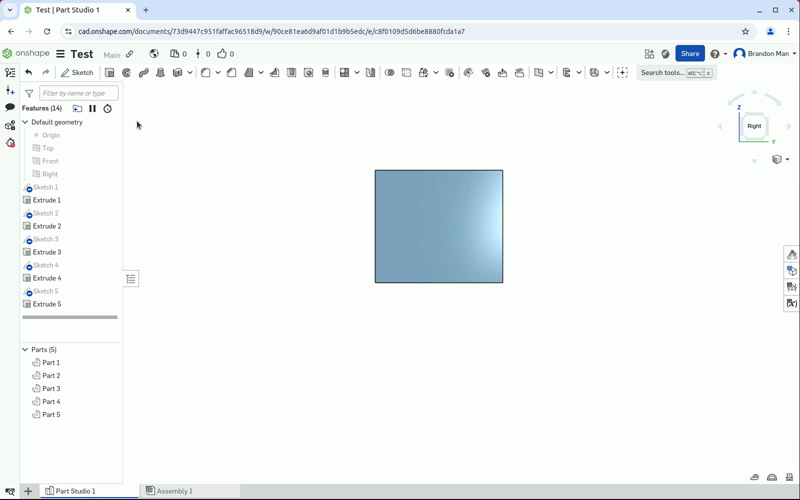
key(right, 2)
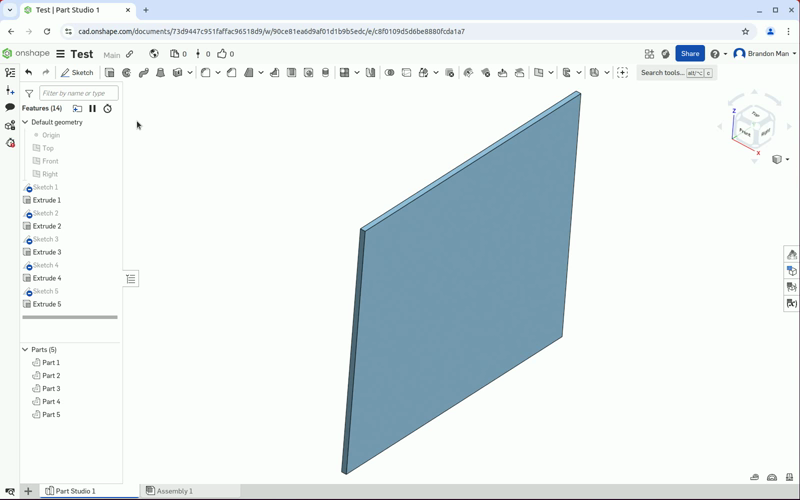
key(down, 2)
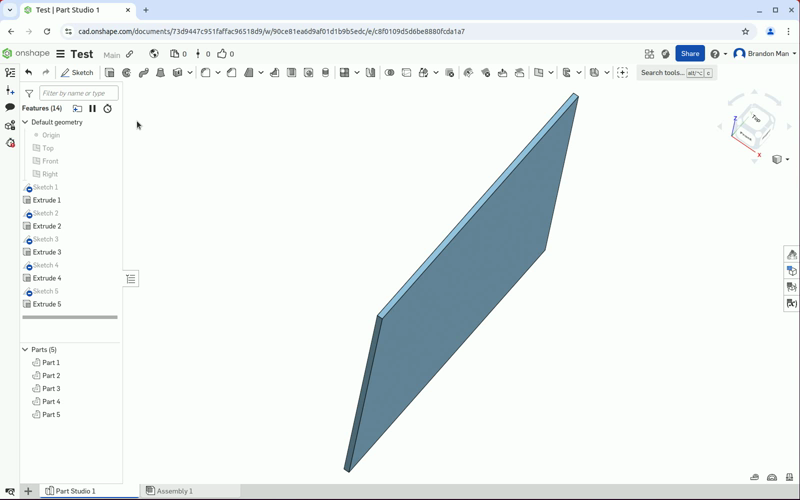
key(up, 2)
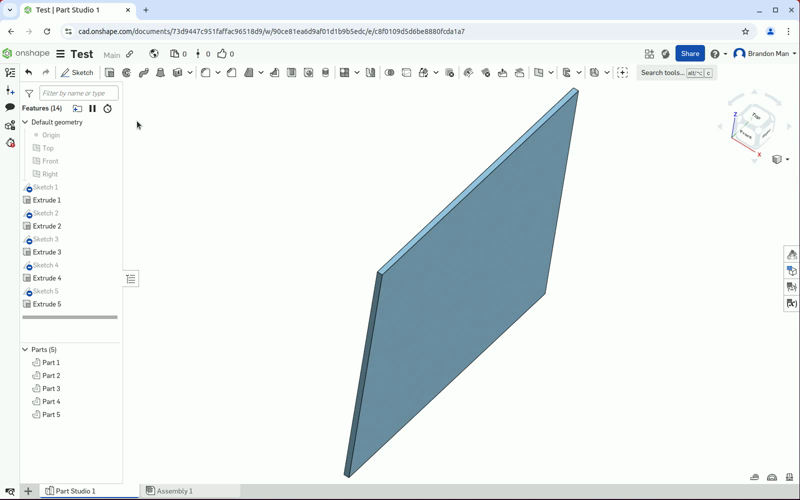
key(left, 2)
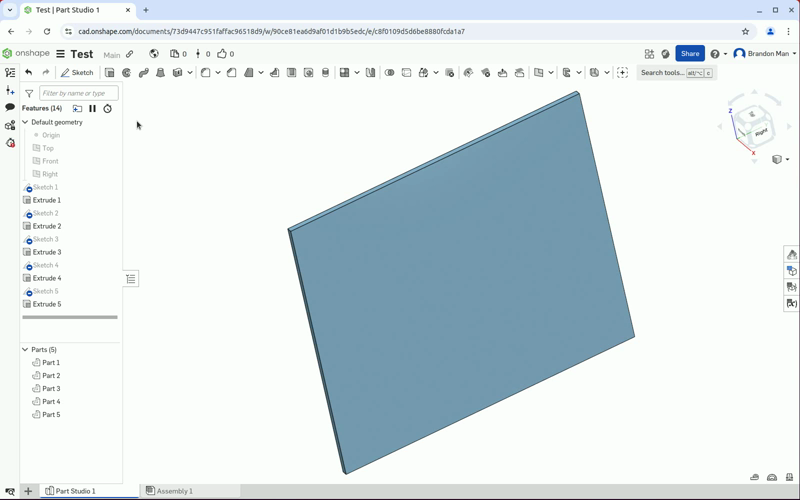
mouse_move(73, 189)
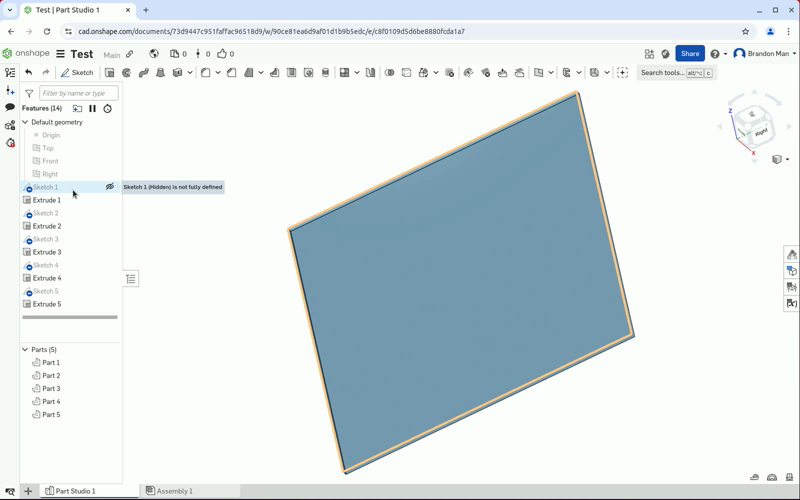
click(73, 189)